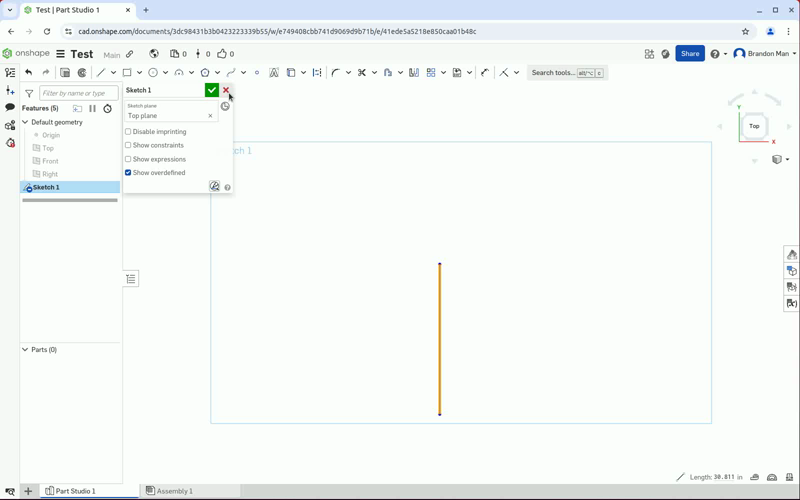
key(shift+h)
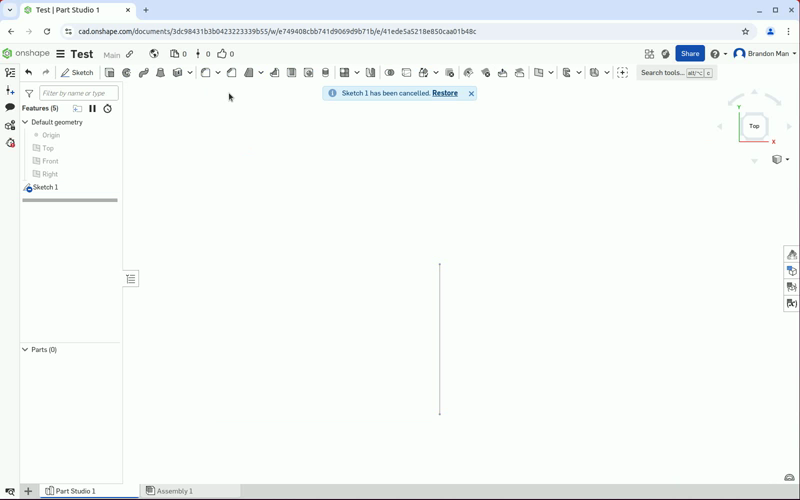
key(shift+s)
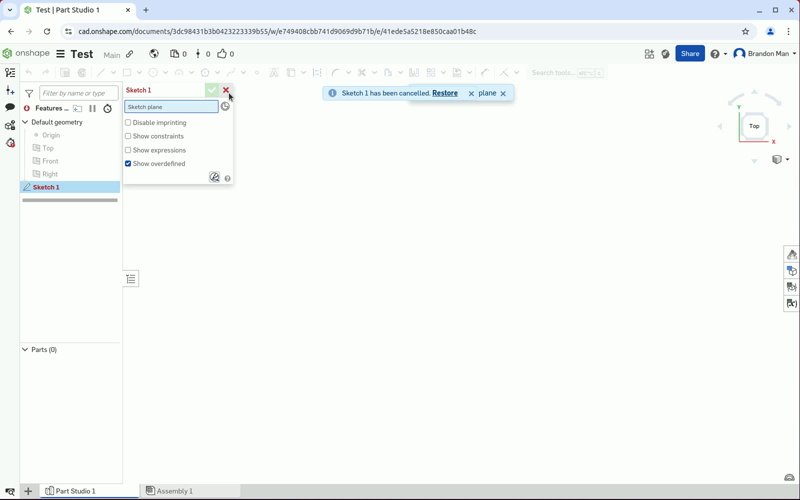
mouse_move(73, 150)
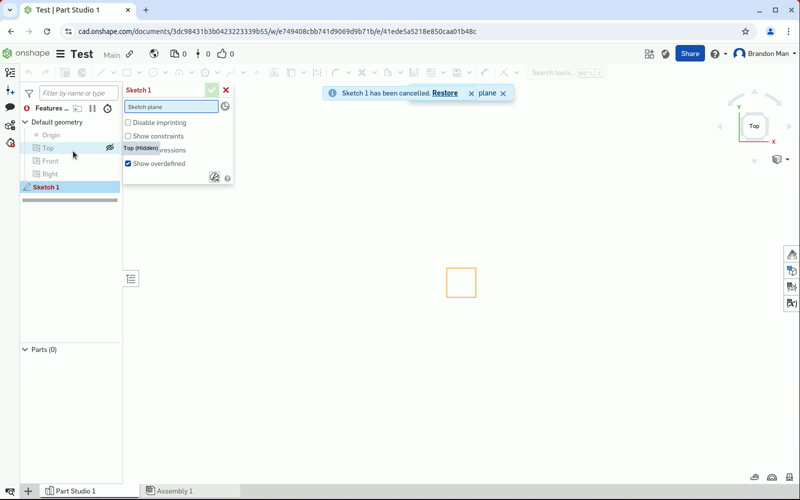
click(73, 150)
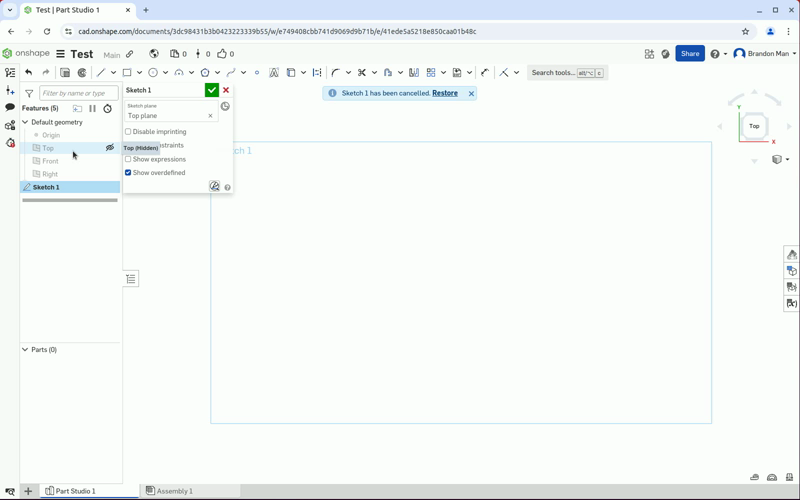
mouse_move(73, 352)
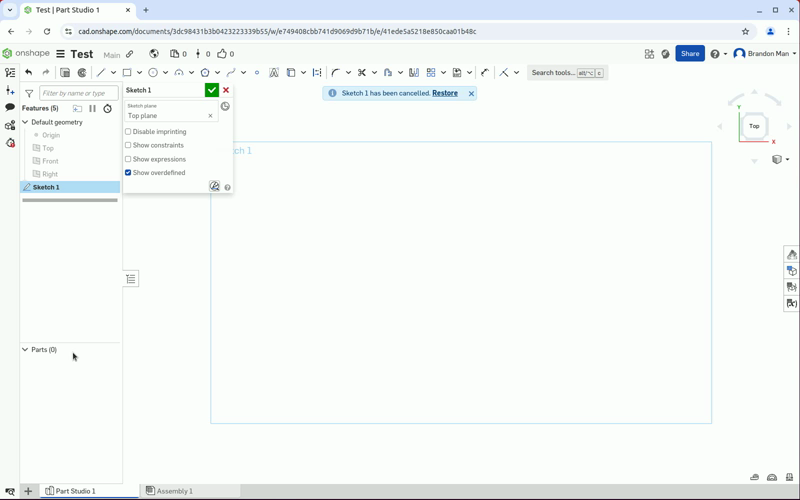
key(y)
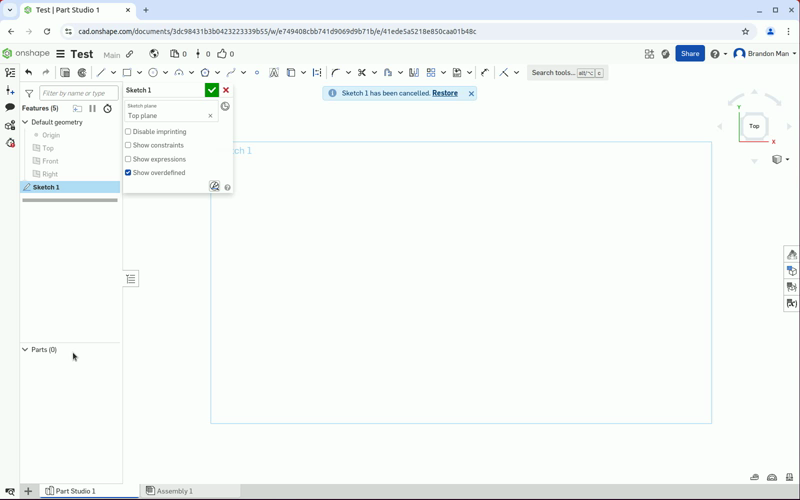
key(c)
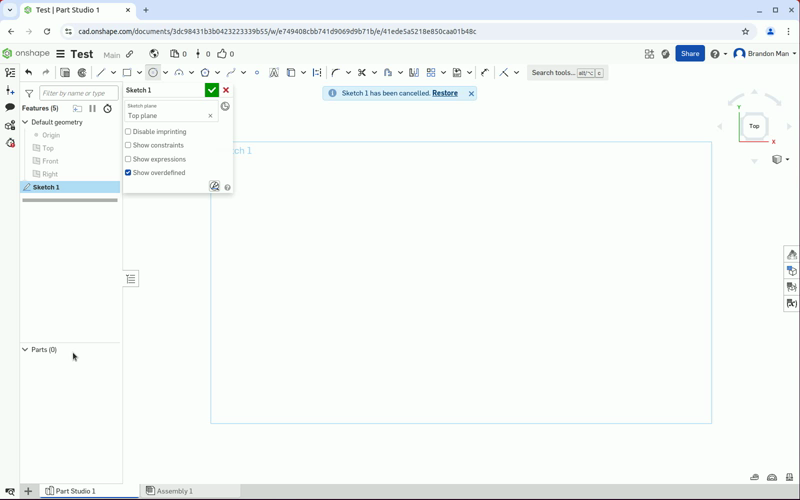
key_down(shift)
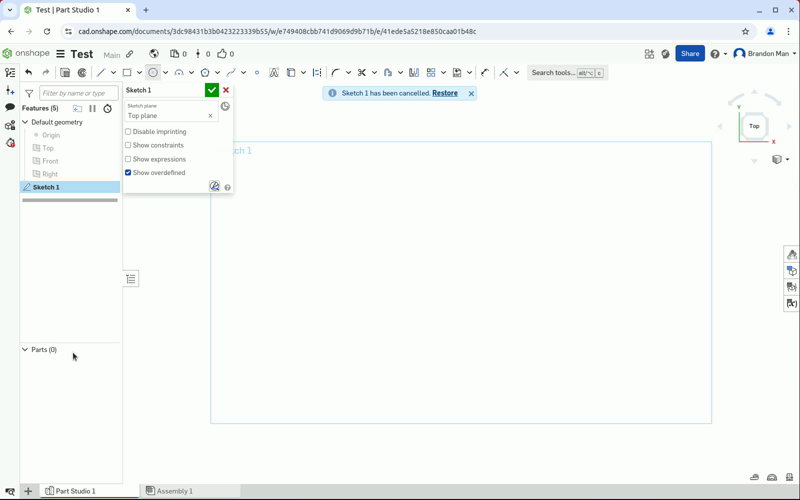
mouse_move(461, 282)
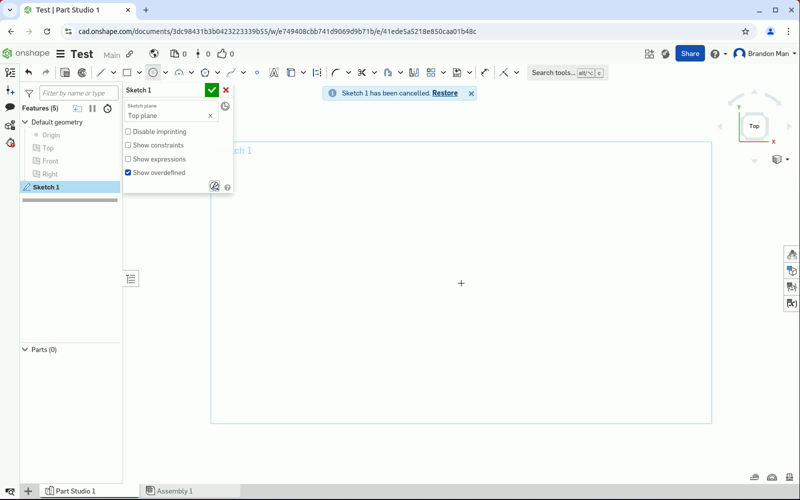
click(461, 282)
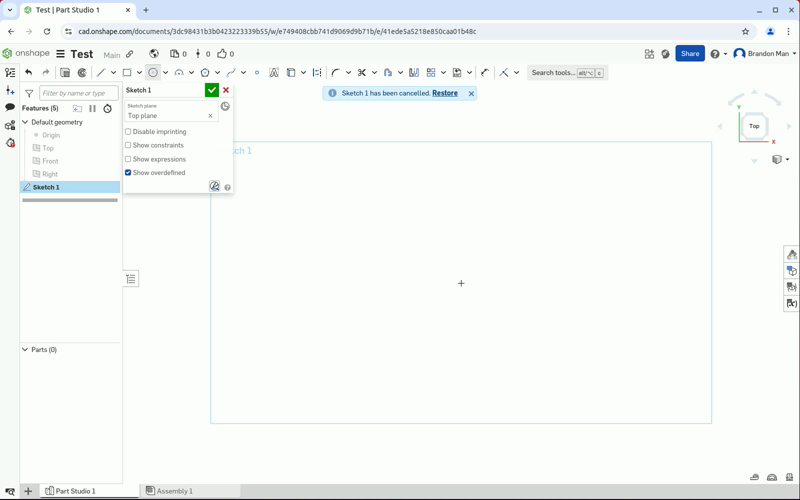
key_up(shift)
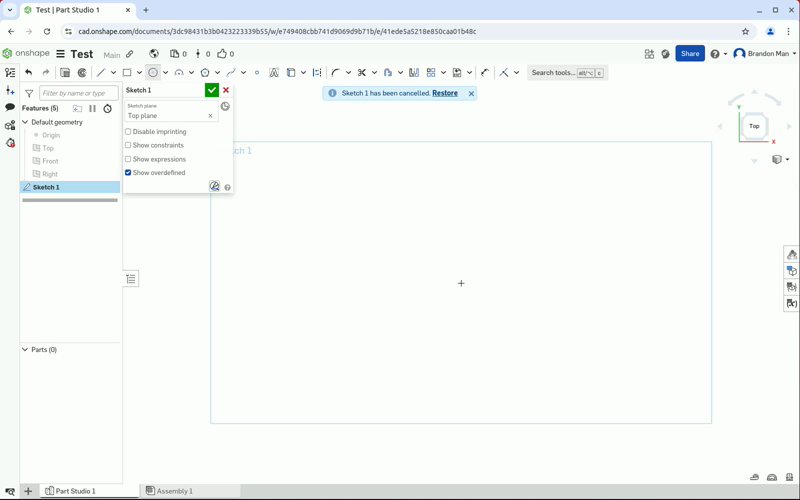
mouse_move(473, 282)
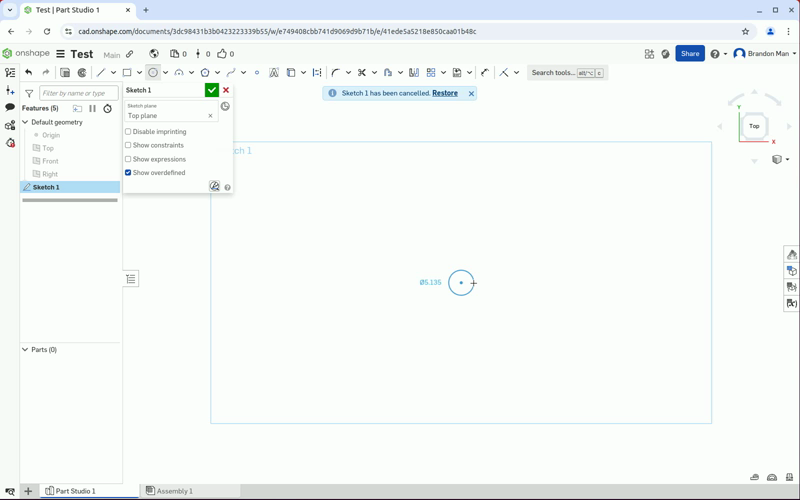
click(473, 282)
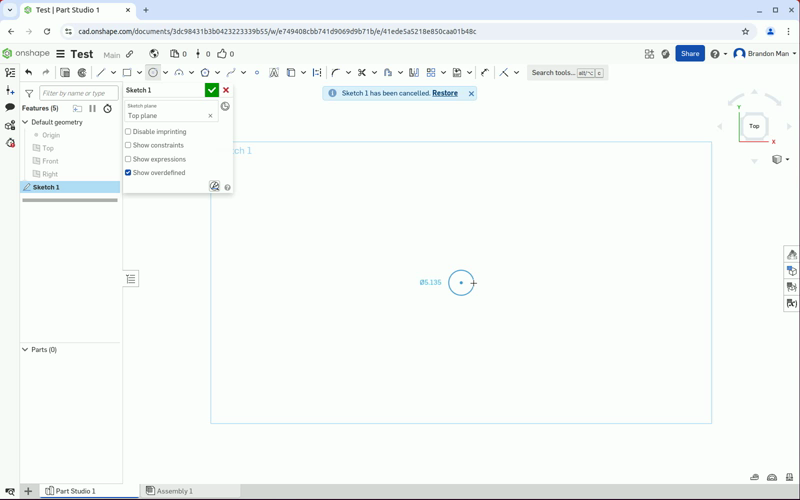
key(esc)
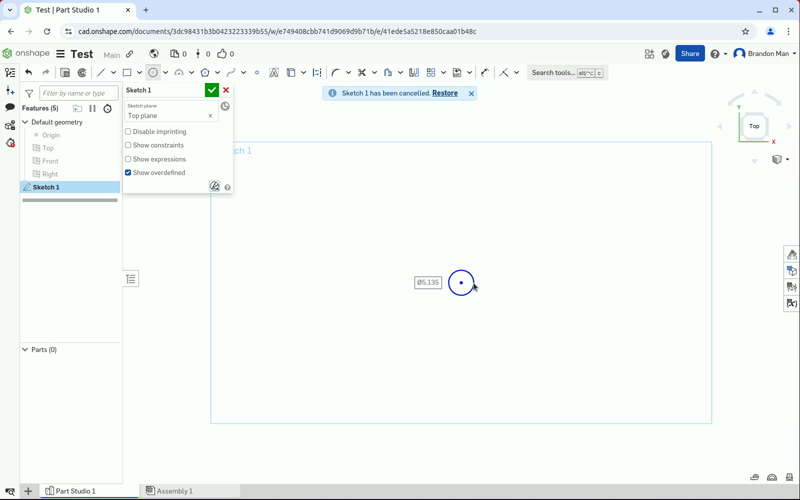
mouse_move(455, 274)
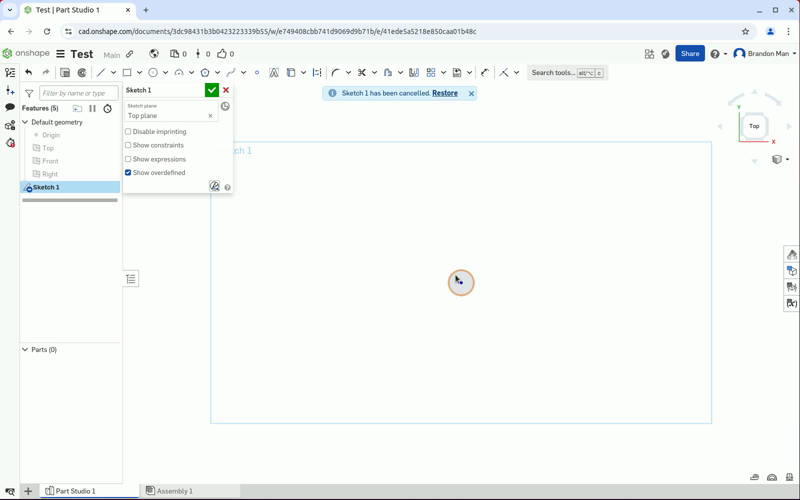
scroll(6)
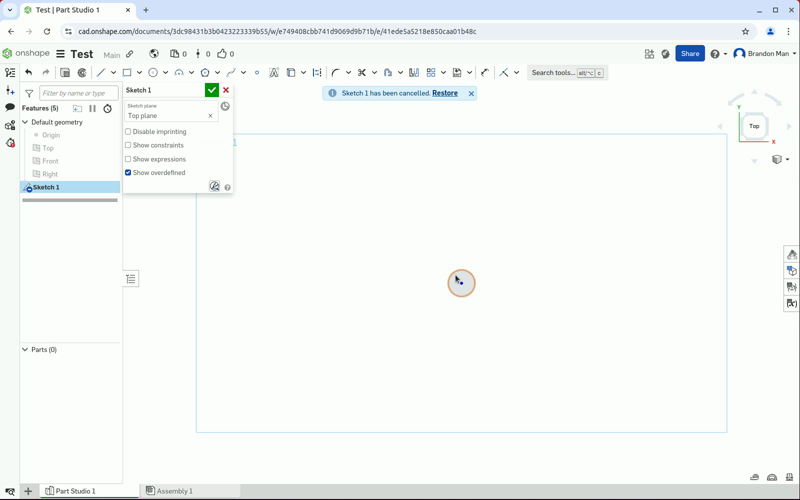
scroll(6)
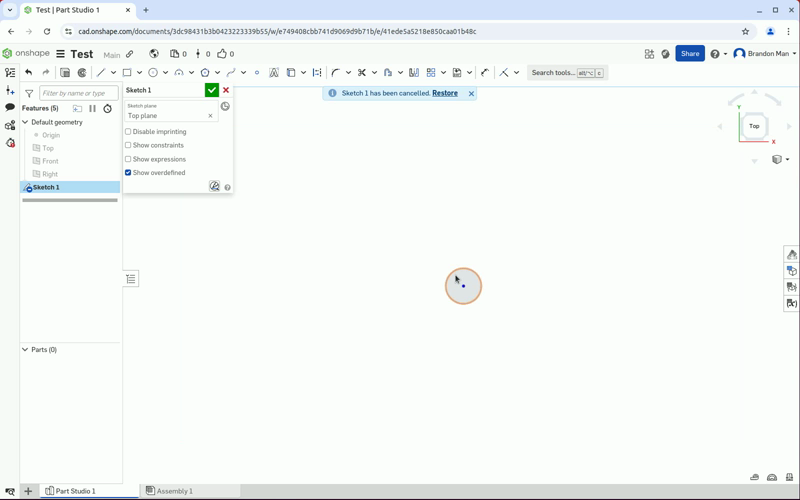
scroll(6)
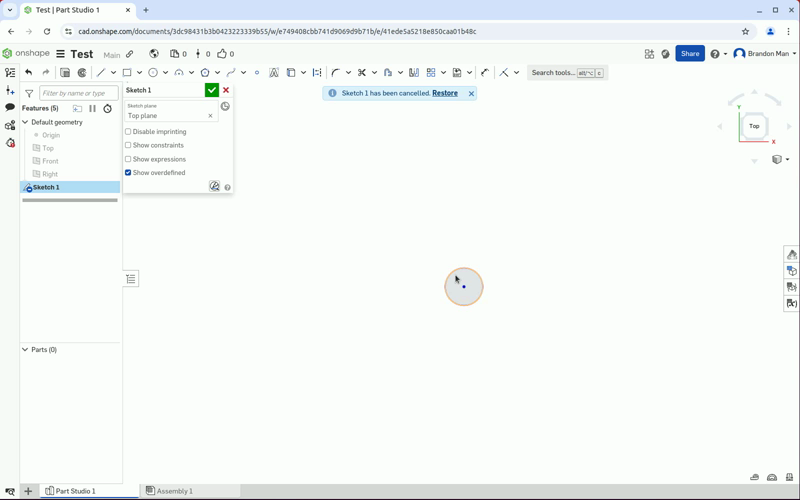
scroll(6)
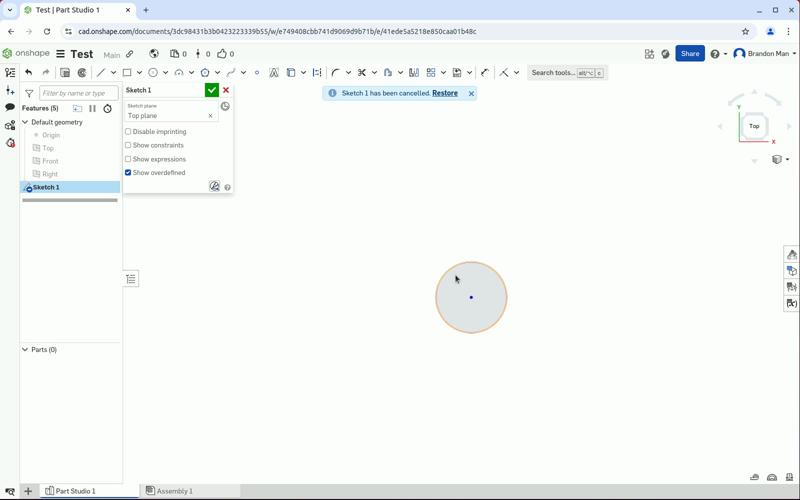
scroll(6)
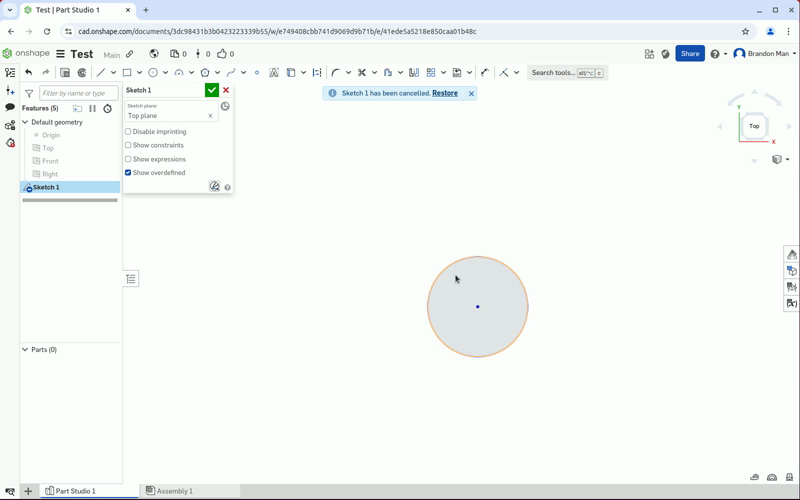
scroll(6)
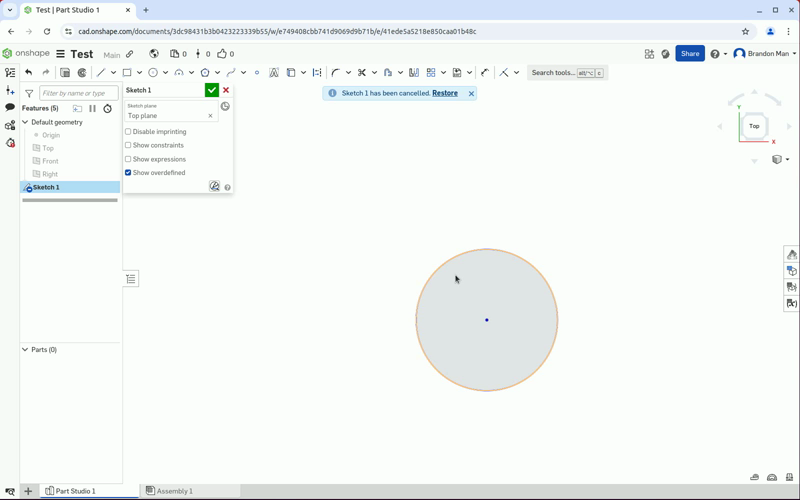
scroll(6)
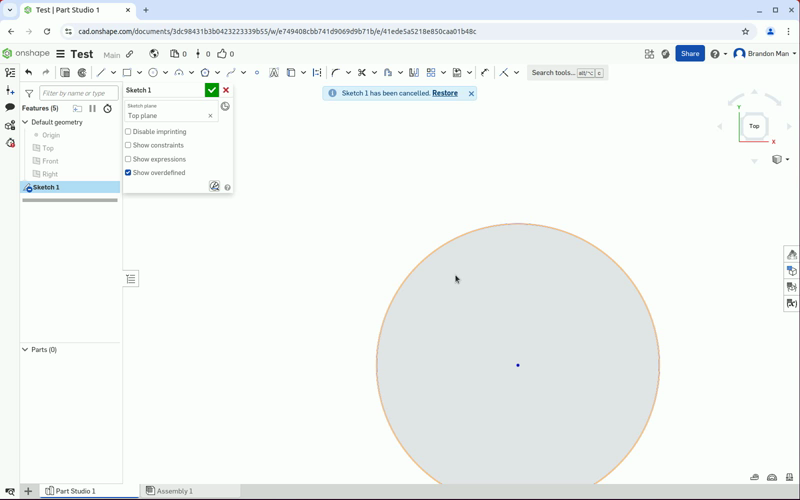
click(455, 274)
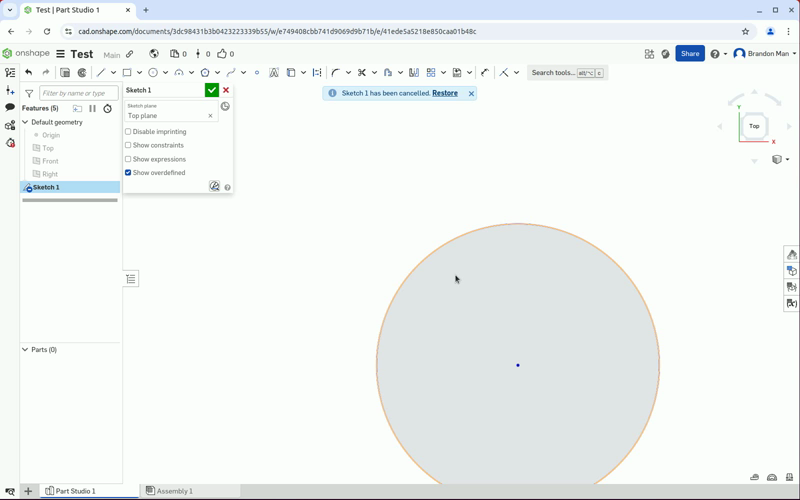
scroll(-6)
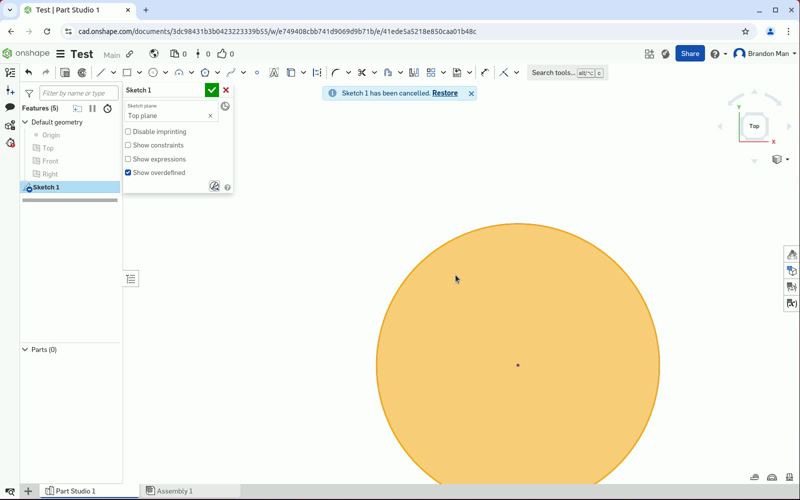
scroll(-6)
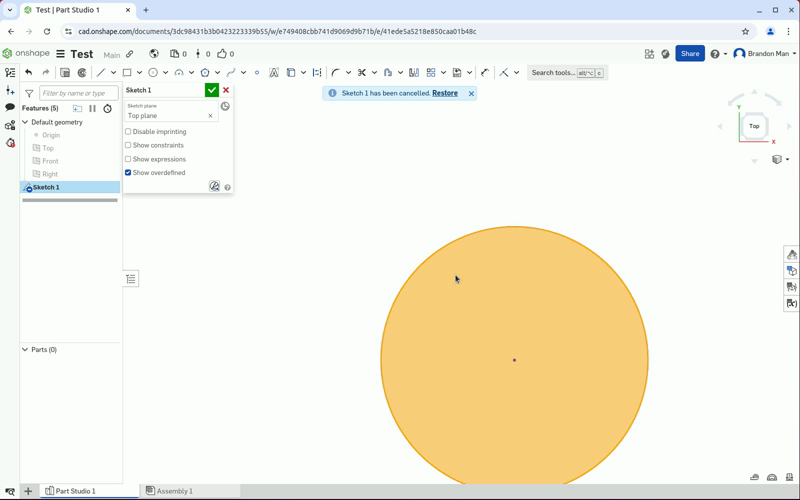
scroll(-6)
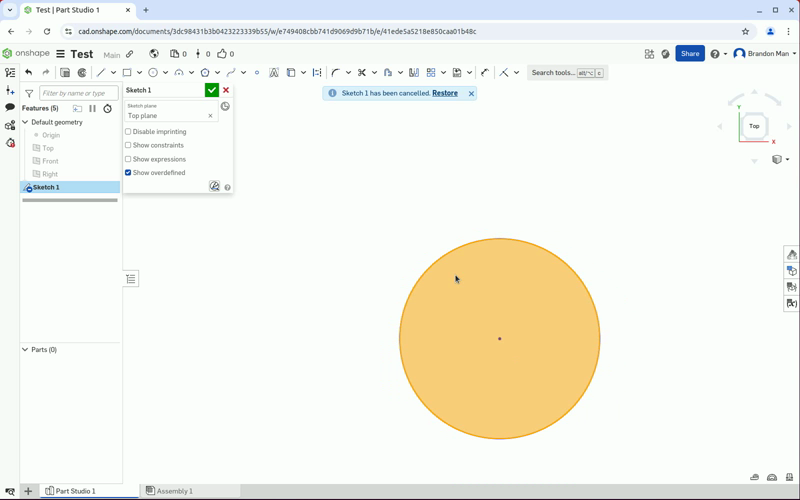
scroll(-6)
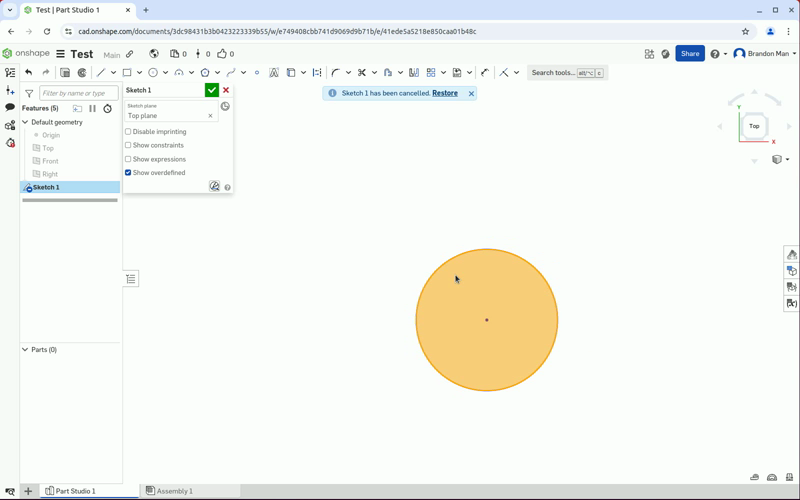
scroll(-6)
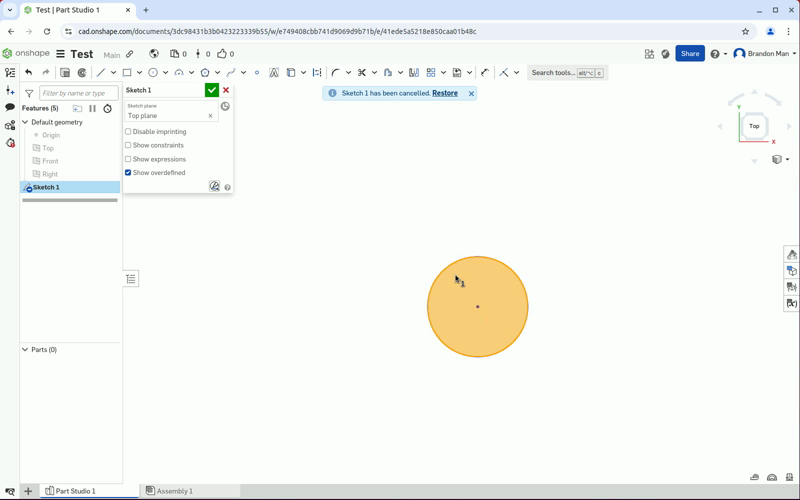
scroll(-6)
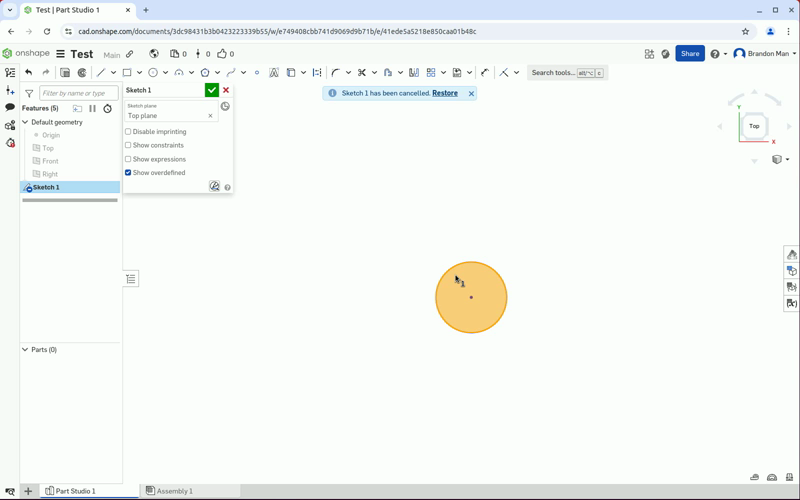
scroll(-6)
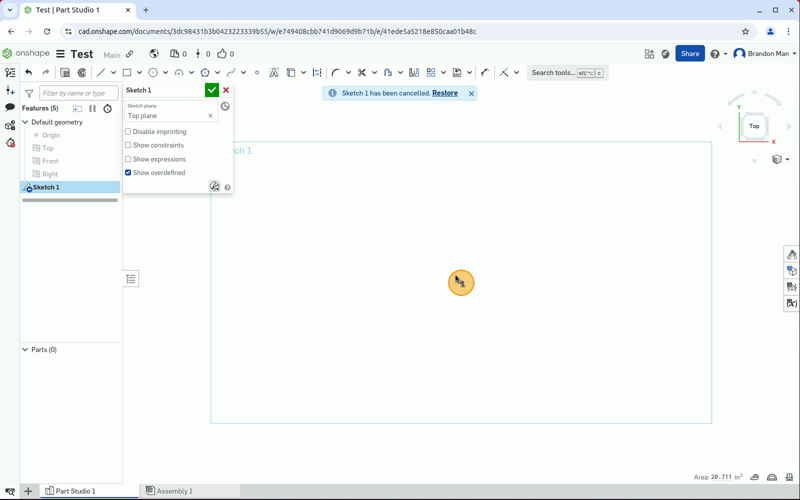
mouse_move(73, 352)
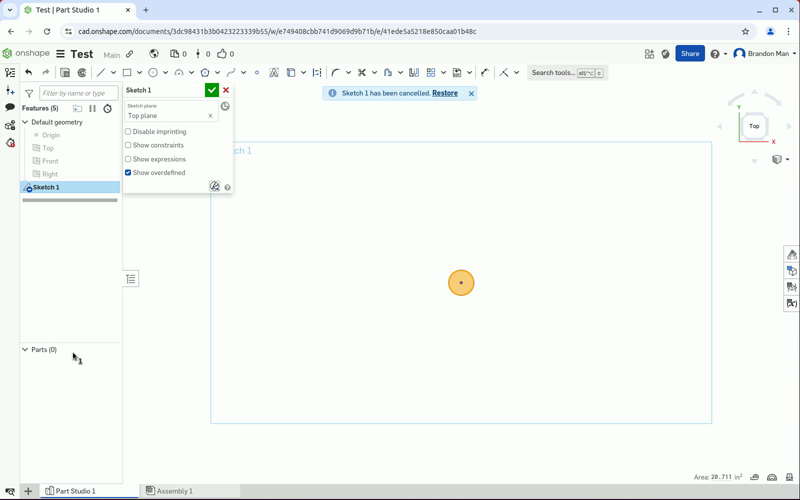
key(shift+y)
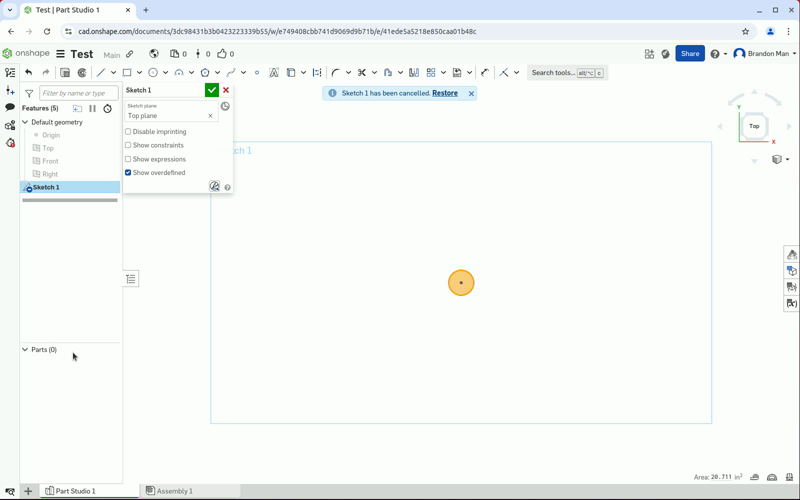
key(shift+e)
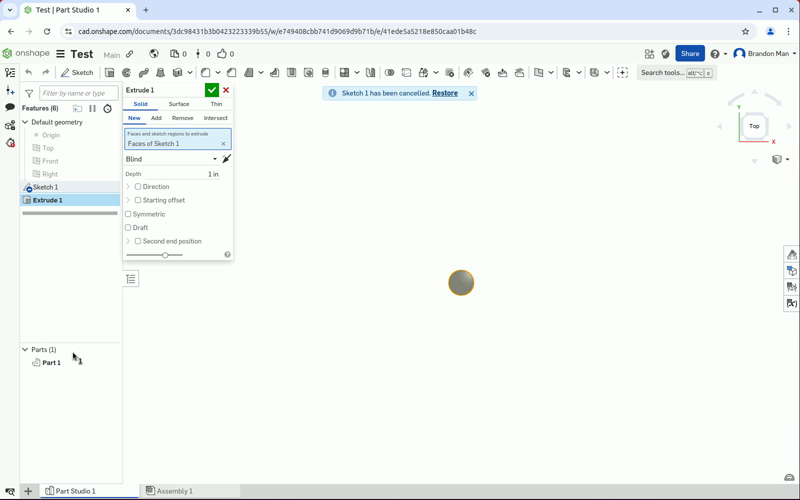
mouse_move(143, 106)
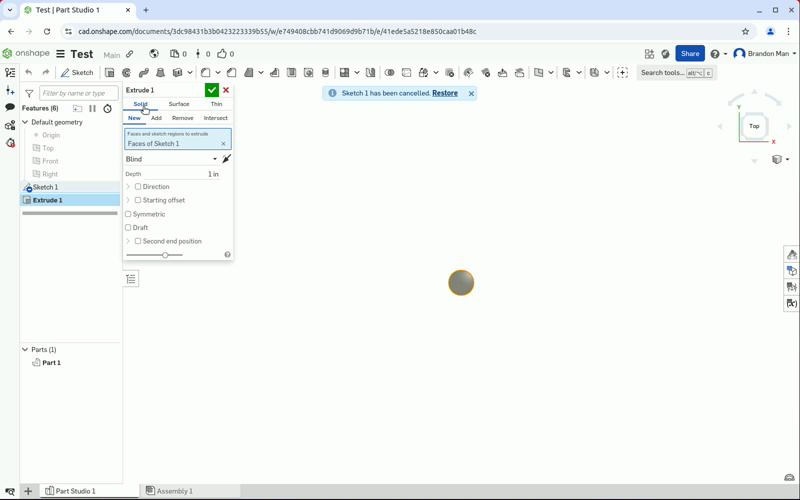
click(143, 106)
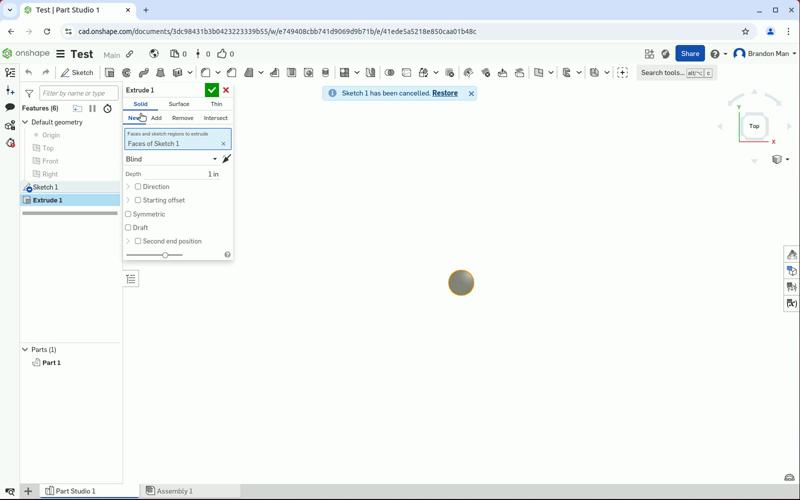
mouse_move(137, 120)
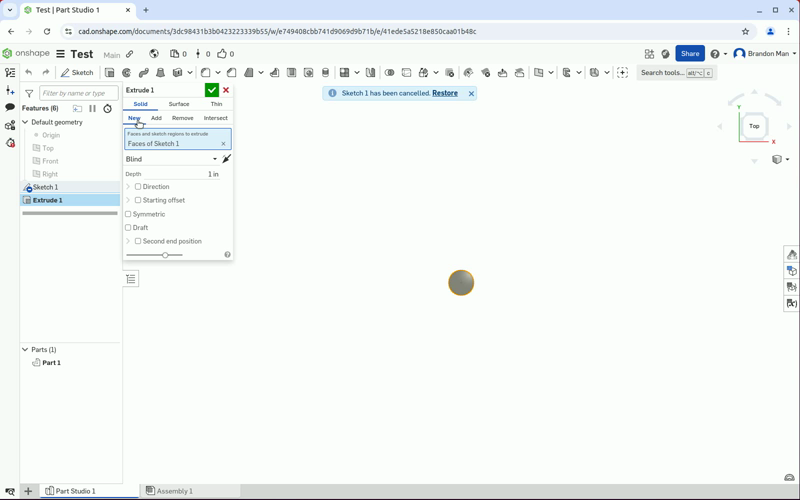
click(137, 120)
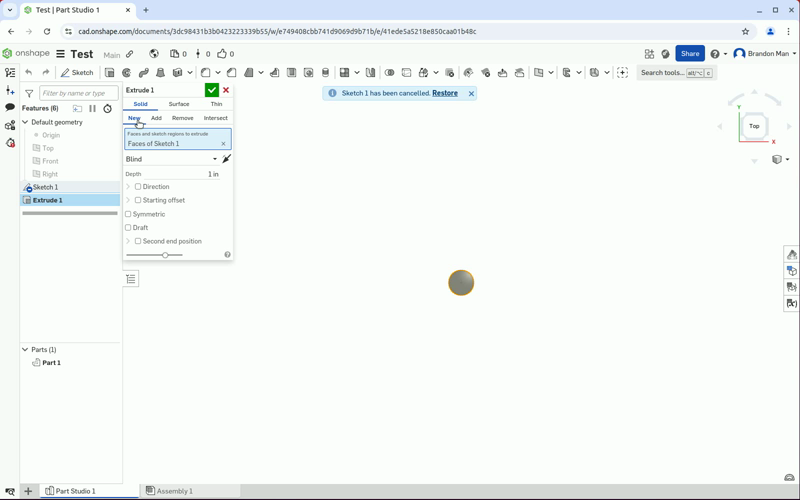
key(tab, 4)
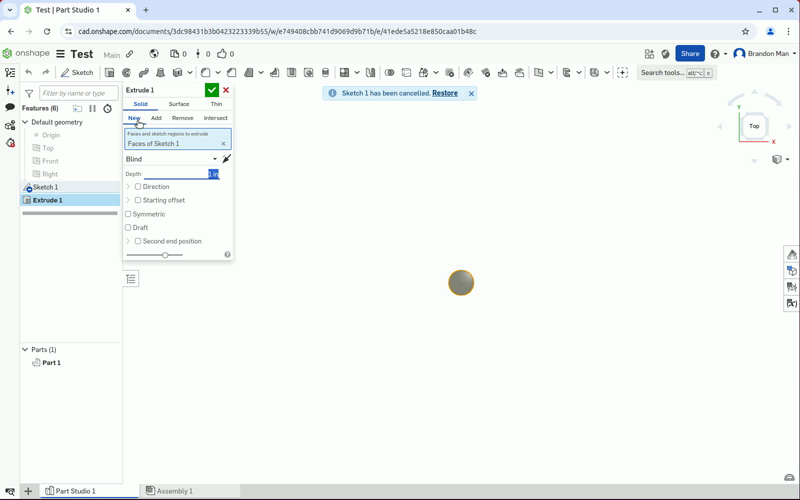
text(15.406)
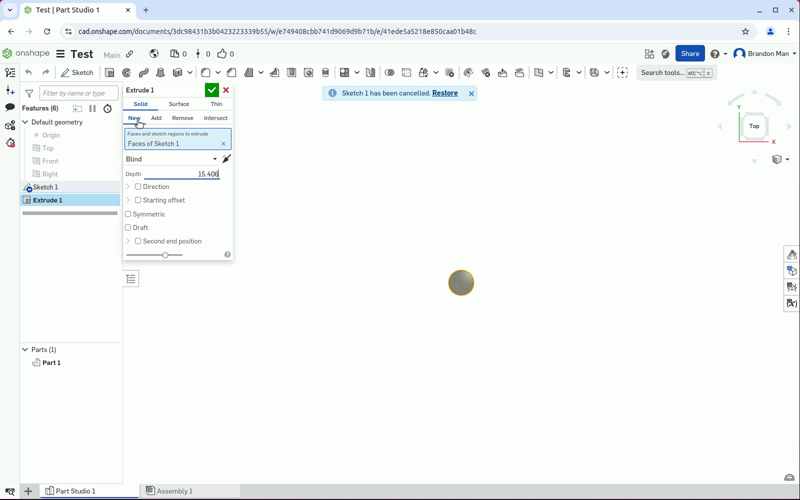
key(tab, 3)
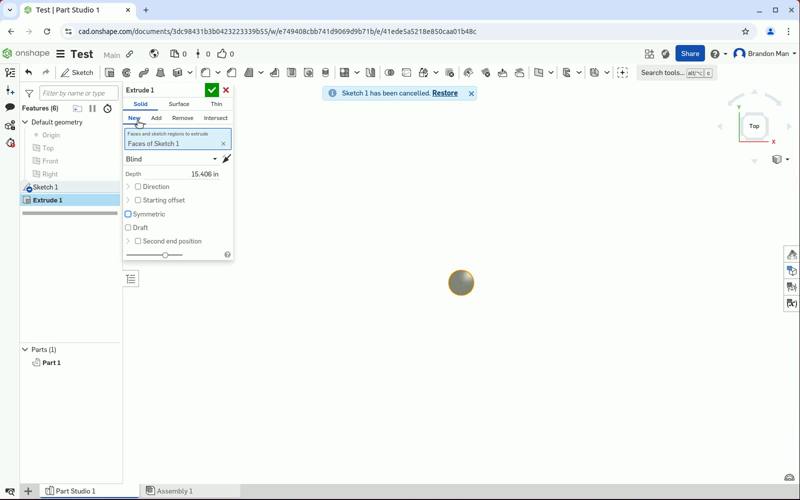
key(space)
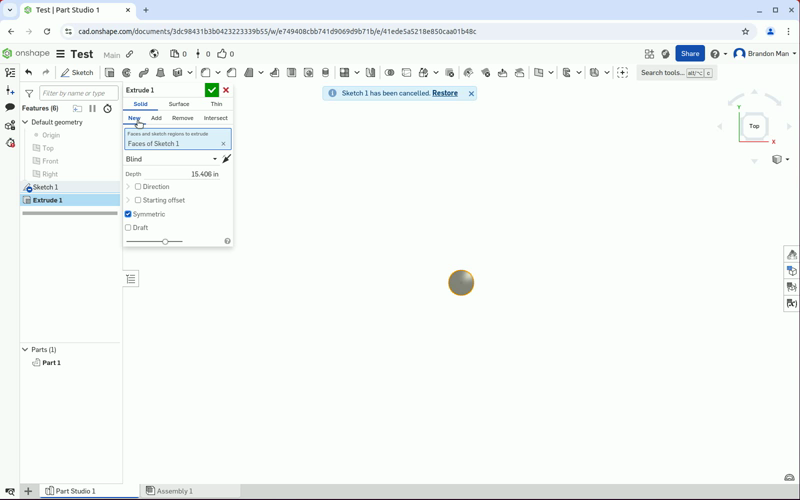
key(enter)
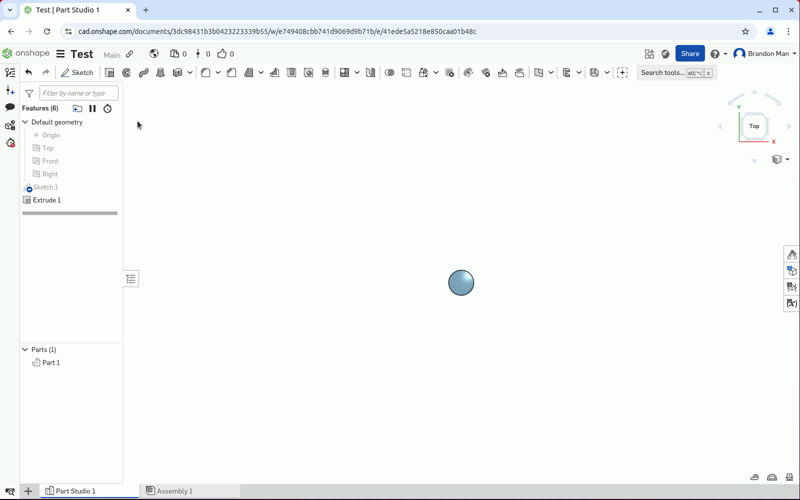
key(shift+h)
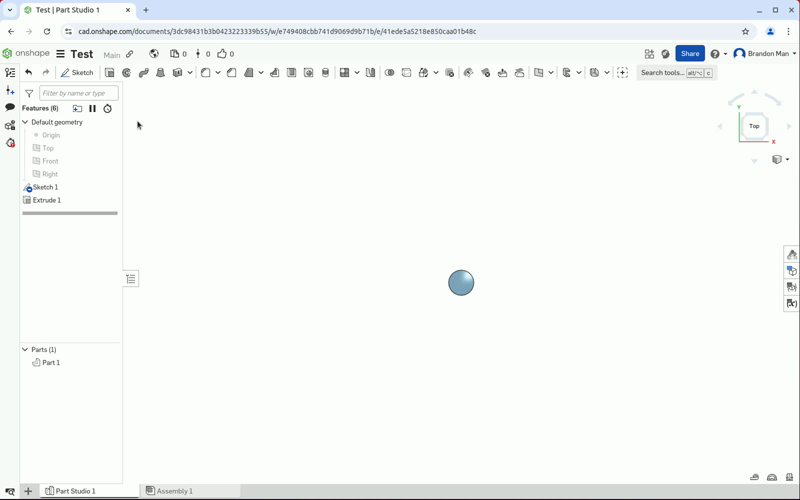
key(shift+h)
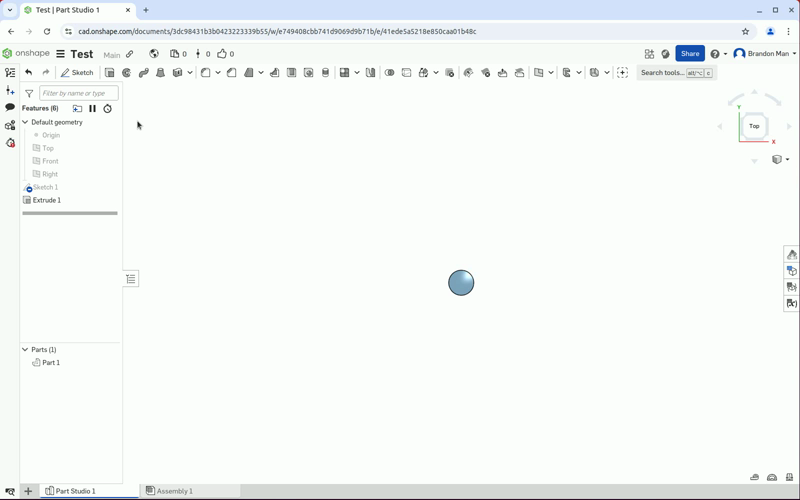
mouse_move(73, 189)
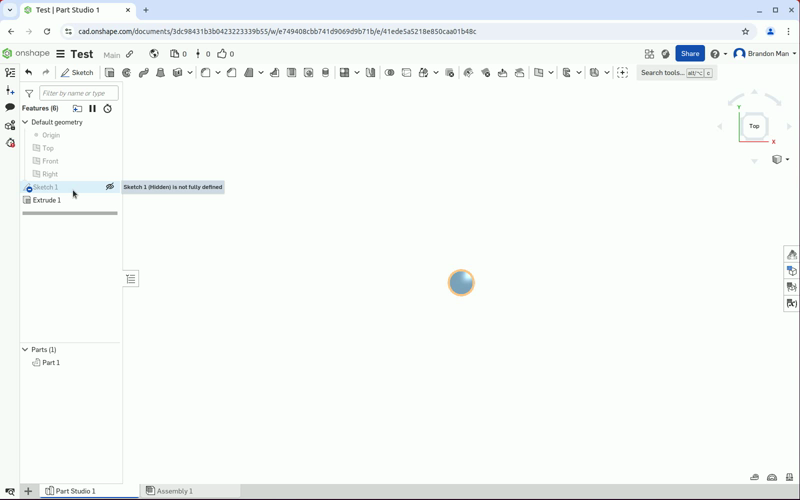
click(73, 189)
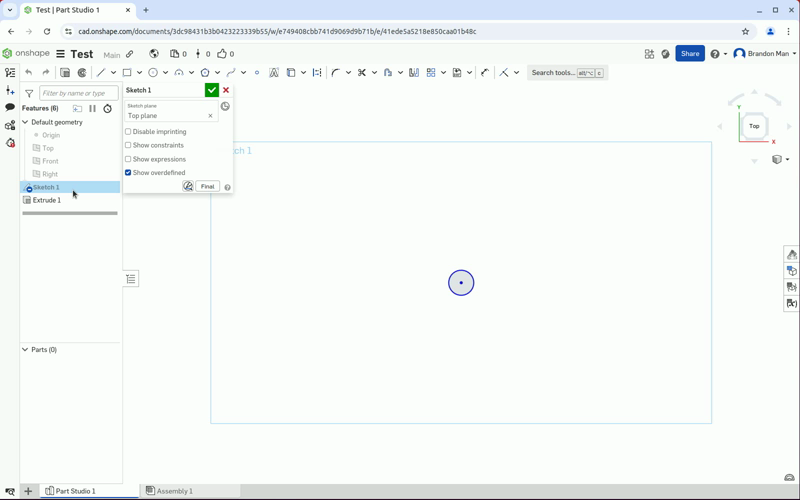
mouse_move(229, 92)
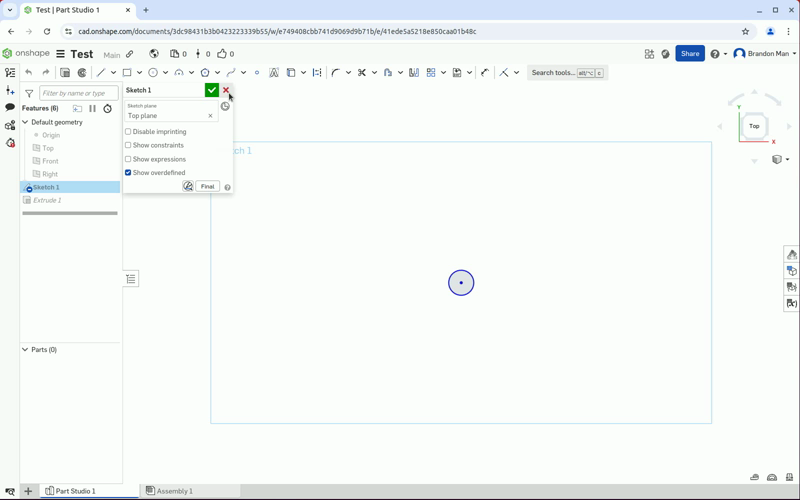
click(229, 92)
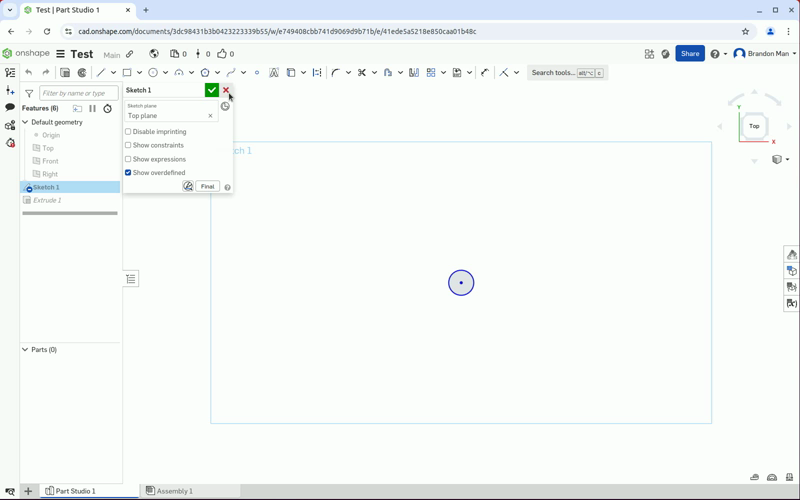
key(shift+s)
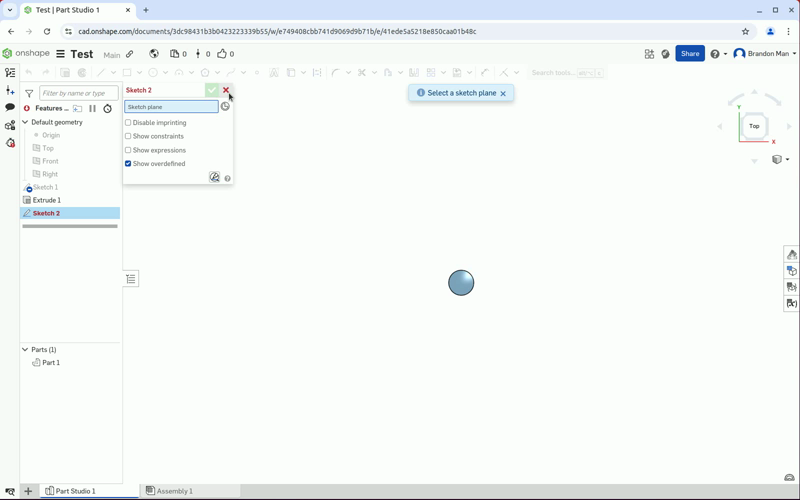
mouse_move(73, 150)
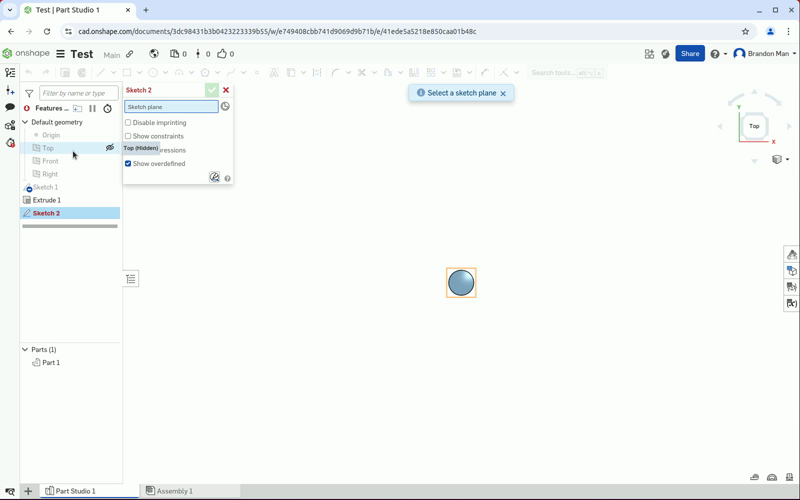
click(73, 150)
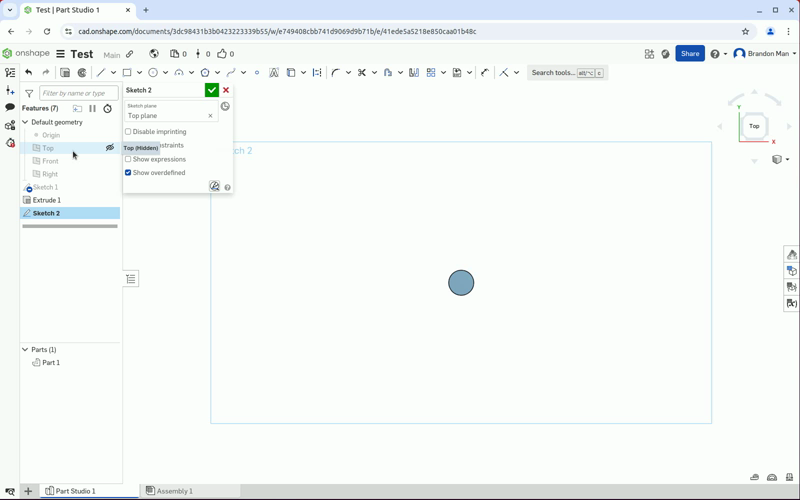
mouse_move(73, 352)
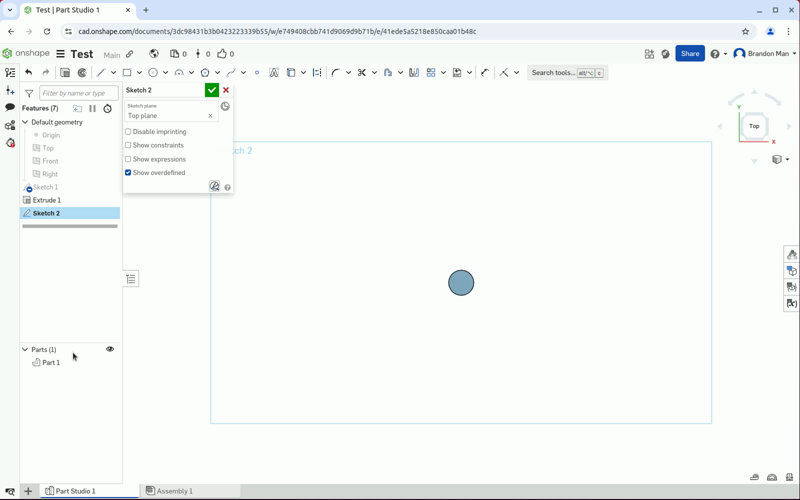
key(y)
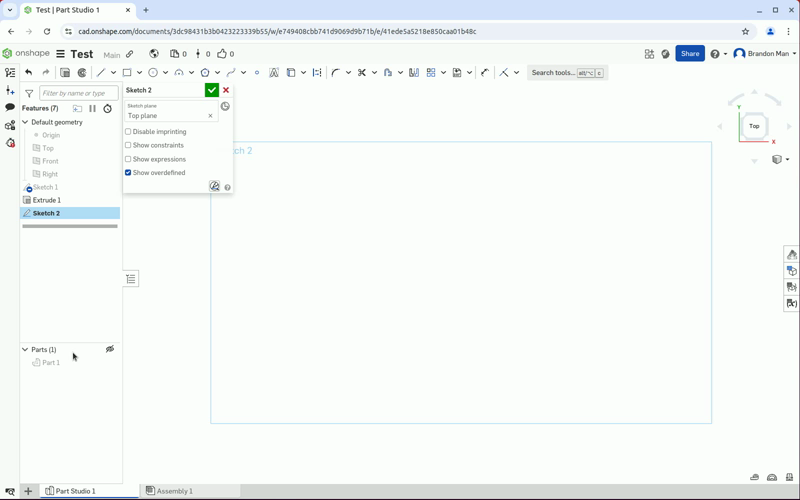
key(c)
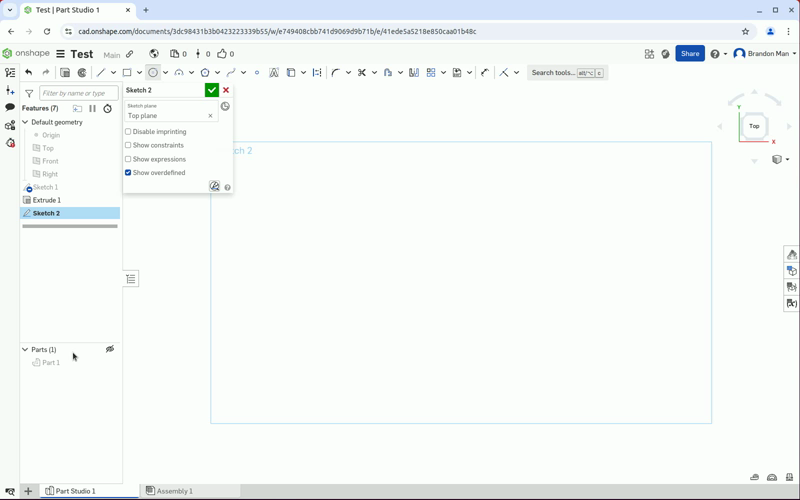
key_down(shift)
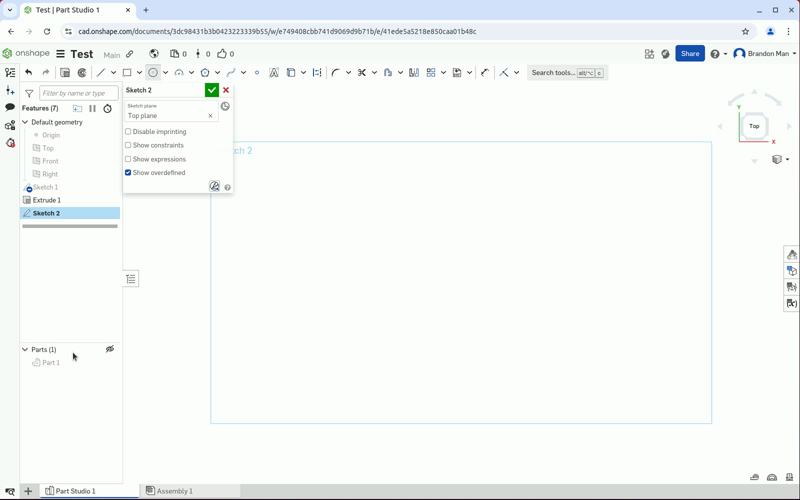
mouse_move(461, 282)
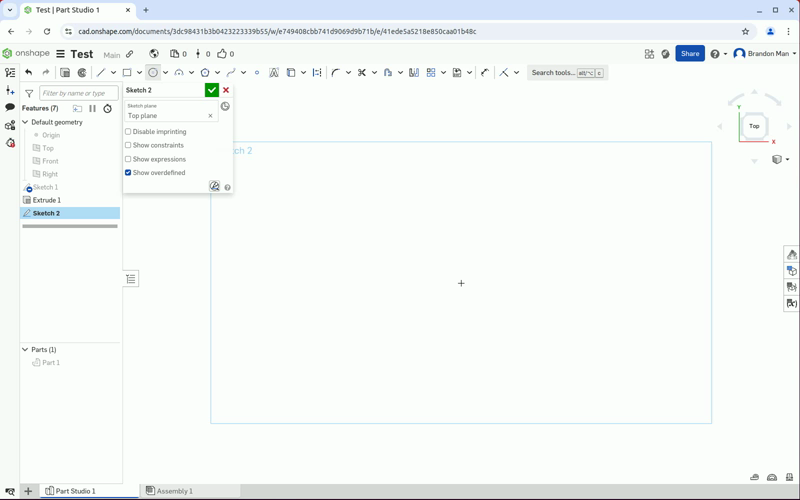
click(461, 282)
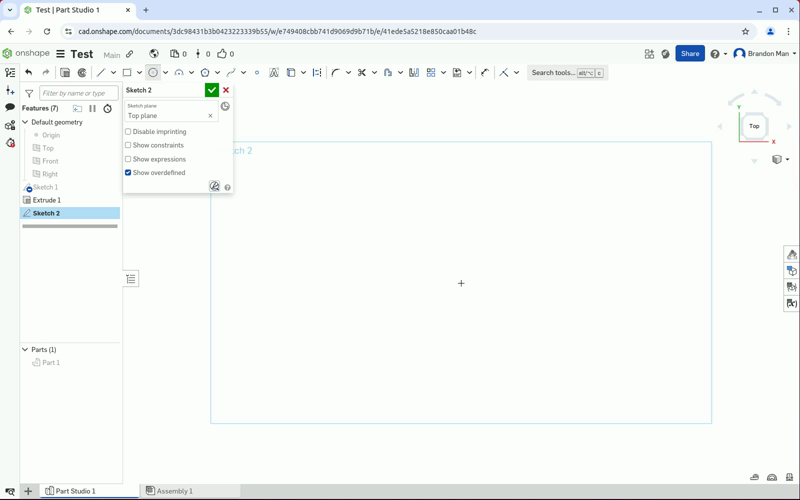
key_up(shift)
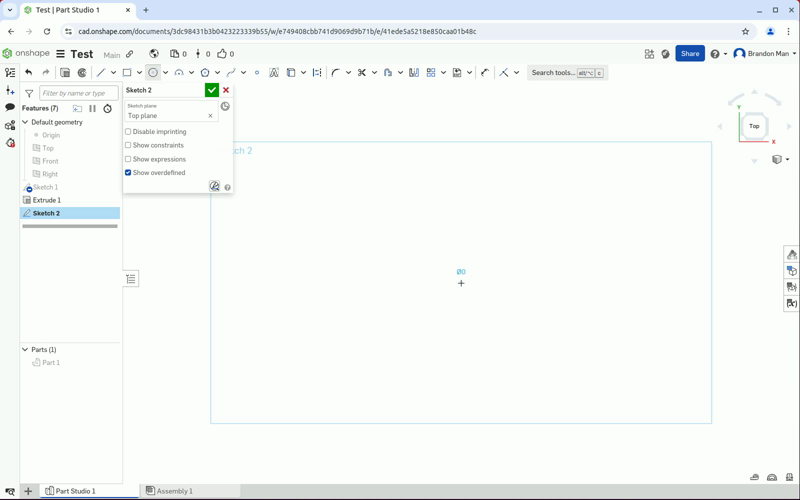
mouse_move(499, 282)
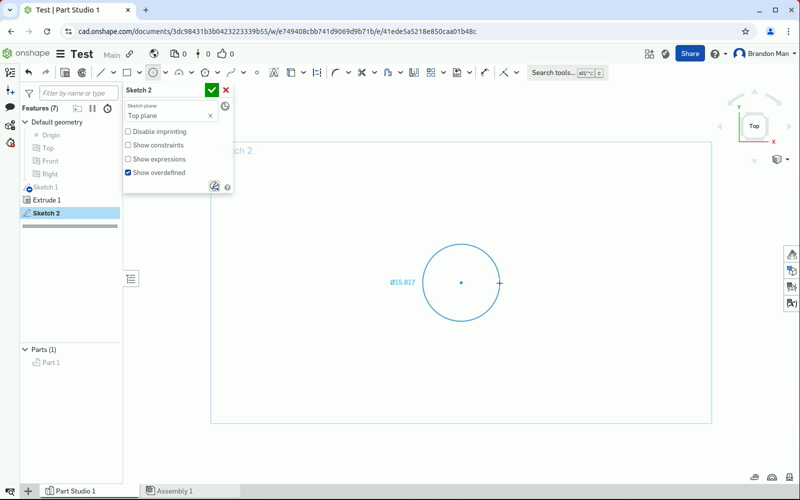
click(499, 282)
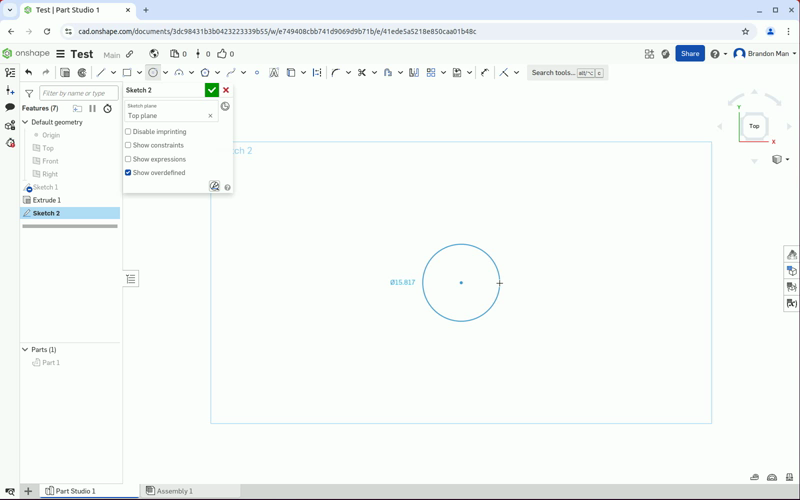
key(esc)
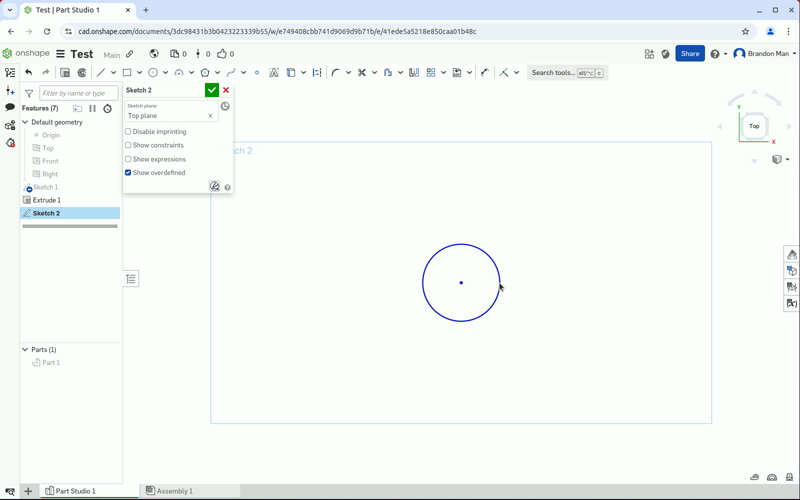
key(c)
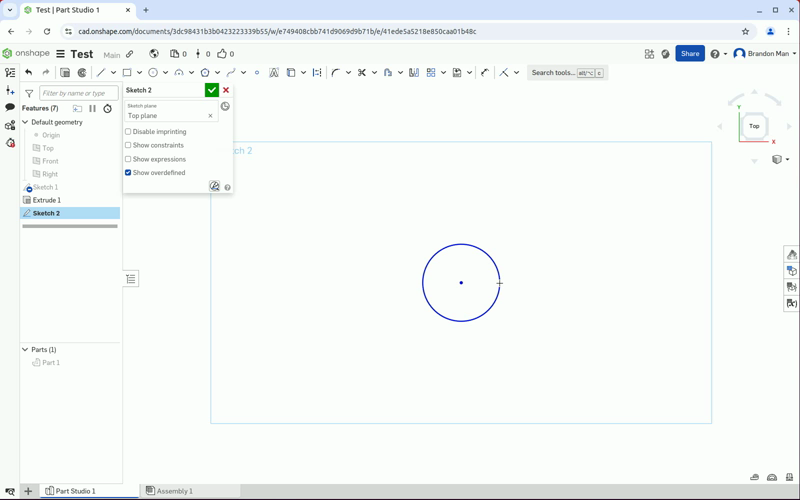
key_down(shift)
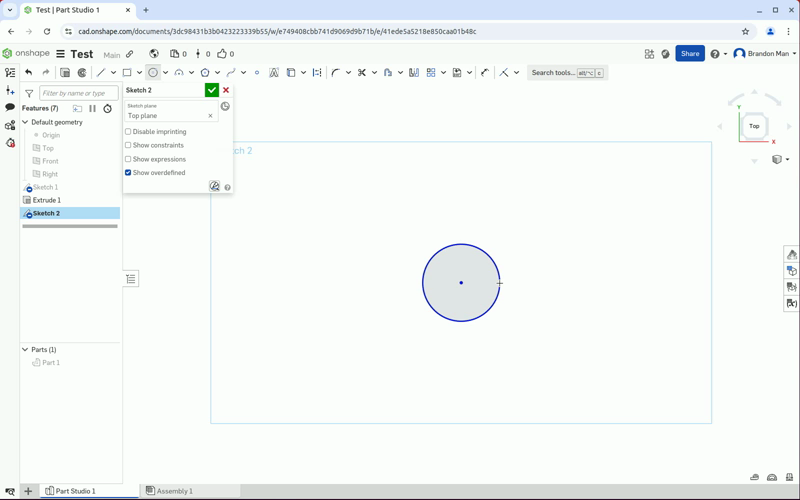
mouse_move(461, 282)
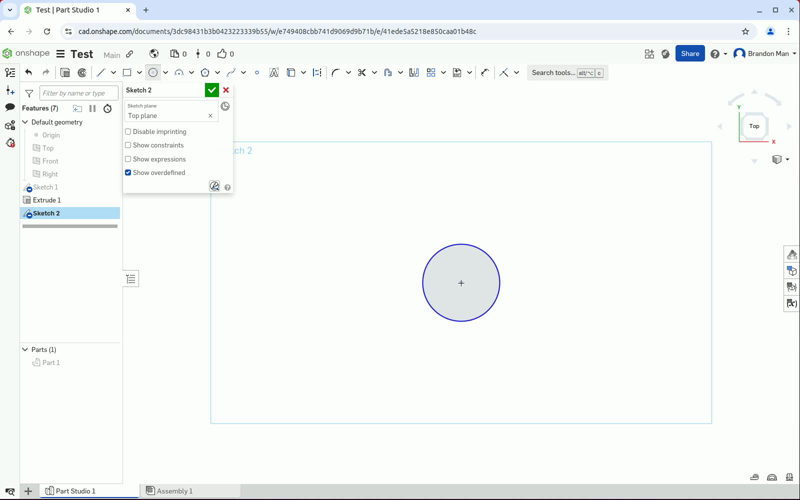
click(461, 282)
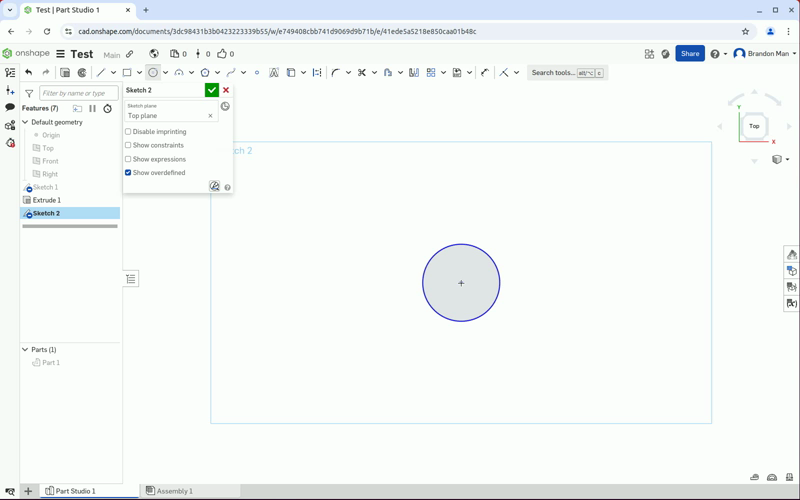
key_up(shift)
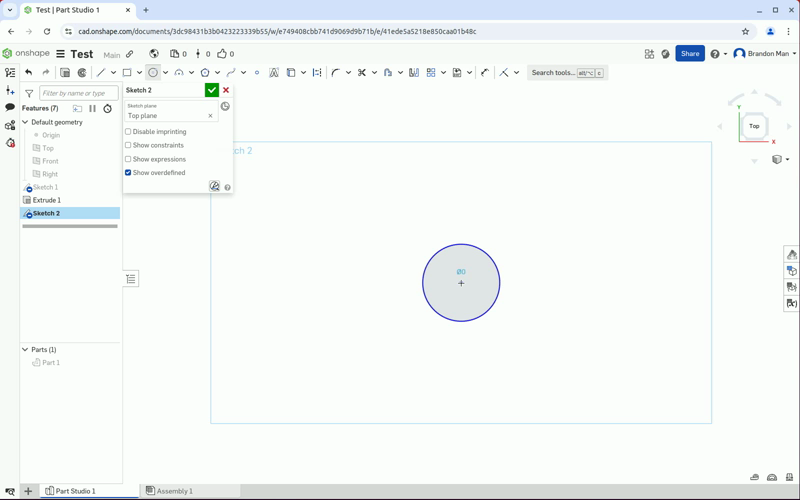
mouse_move(473, 282)
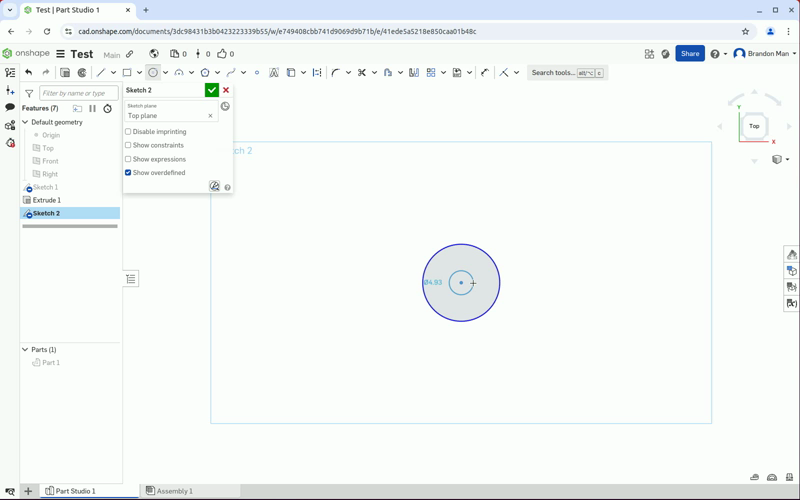
click(473, 282)
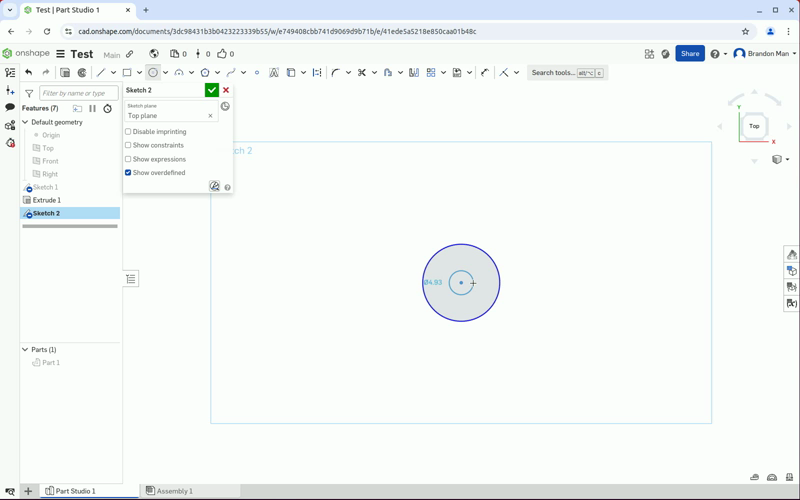
key(esc)
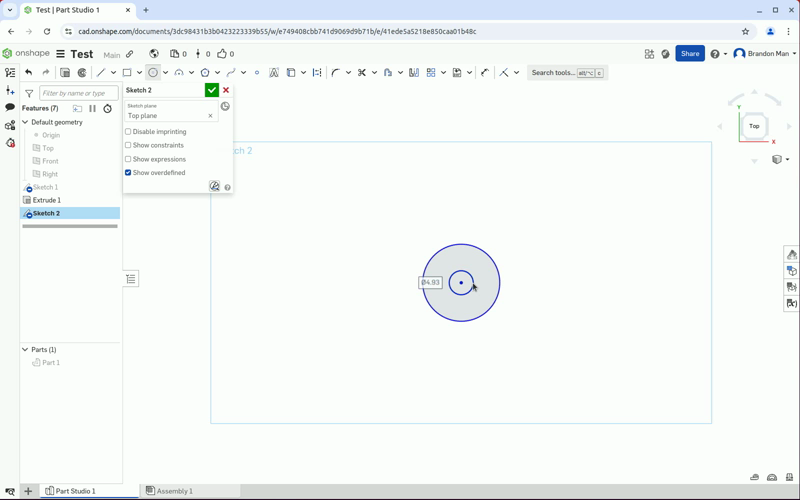
mouse_move(484, 285)
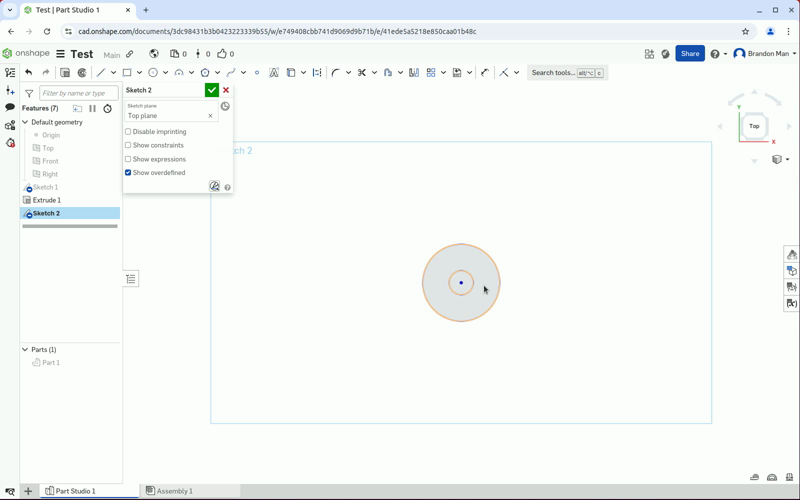
click(484, 285)
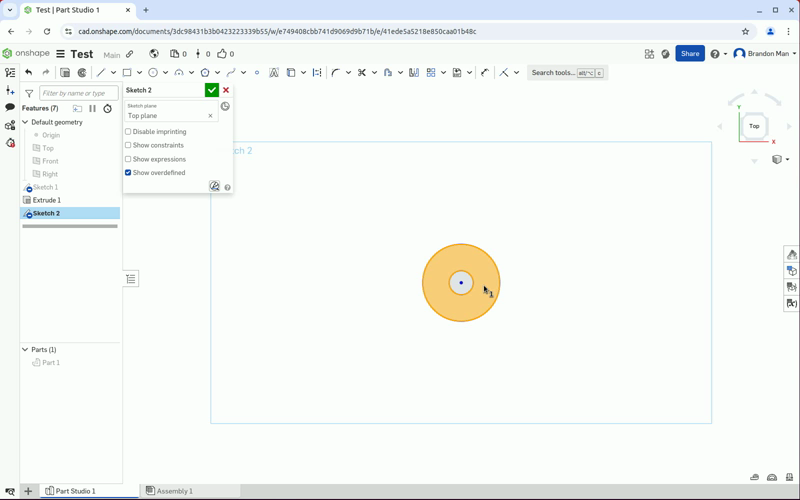
mouse_move(73, 352)
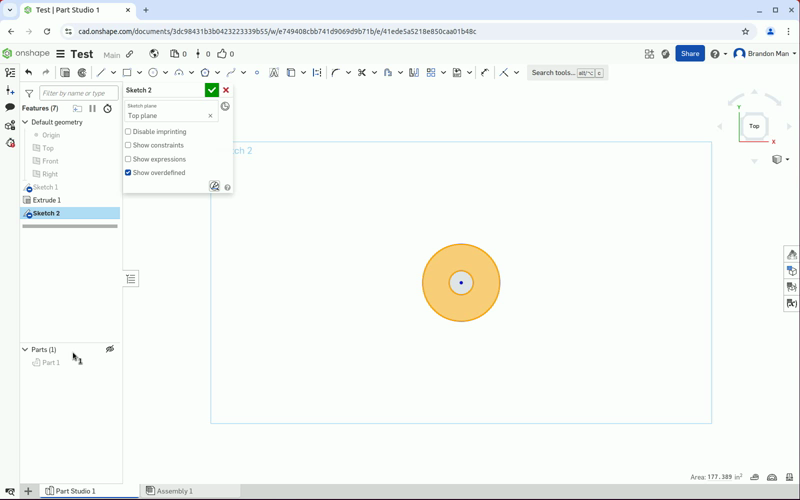
key(shift+y)
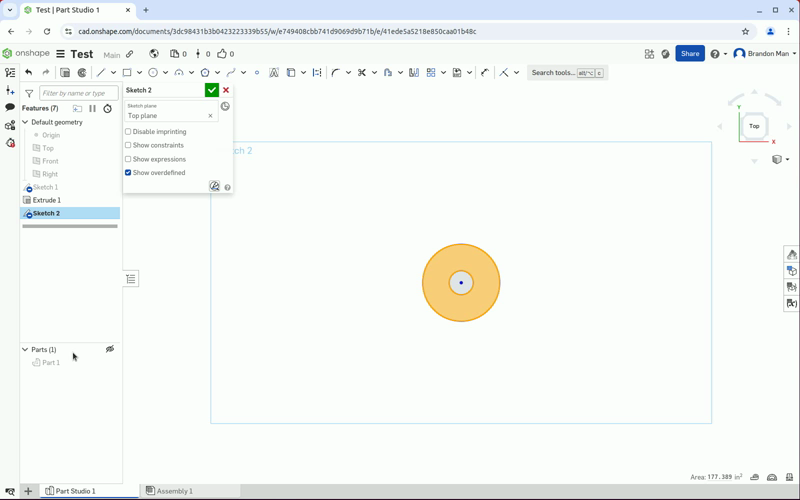
key(shift+e)
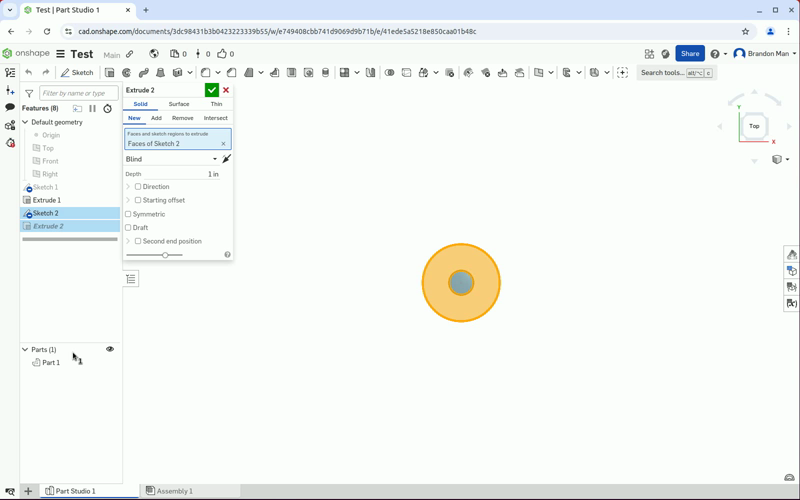
mouse_move(143, 106)
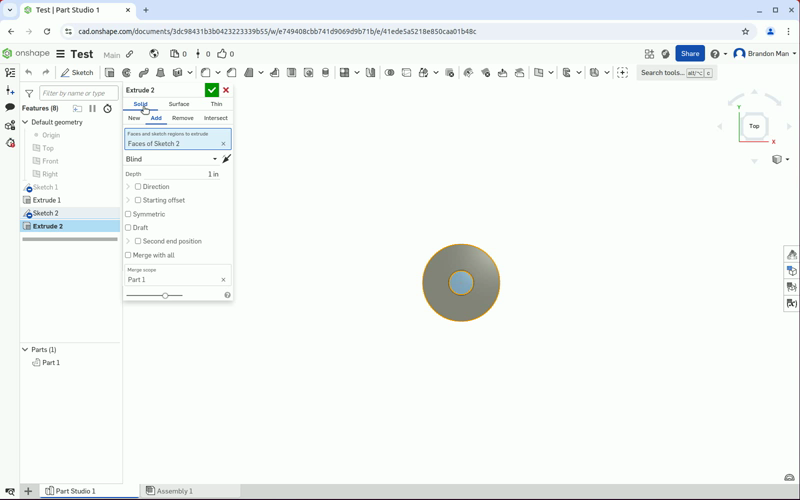
click(143, 106)
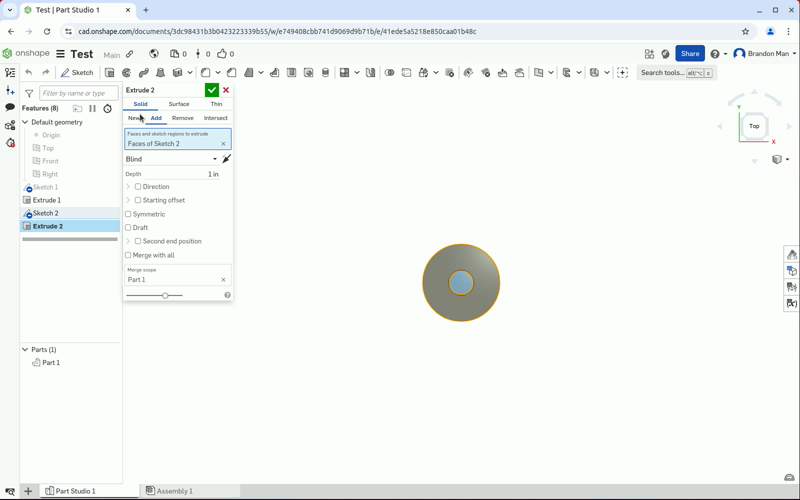
mouse_move(137, 120)
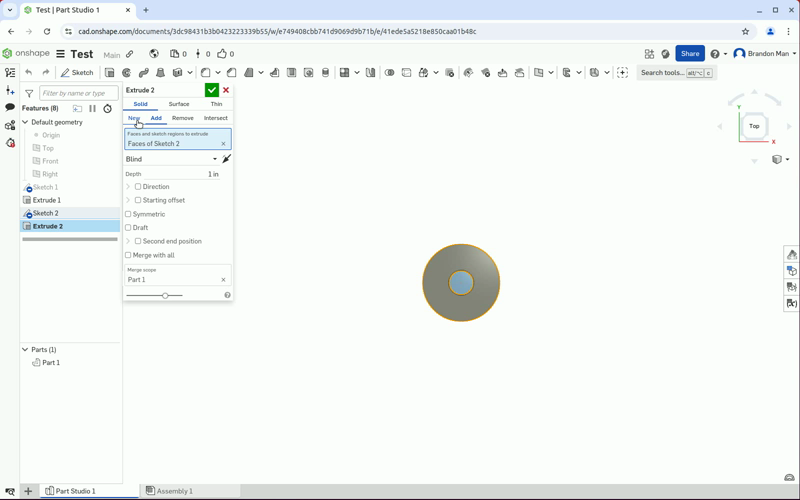
click(137, 120)
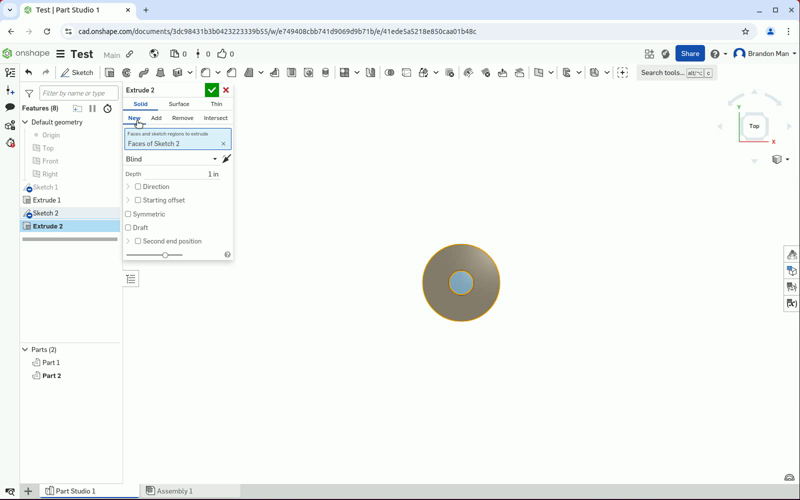
key(tab, 4)
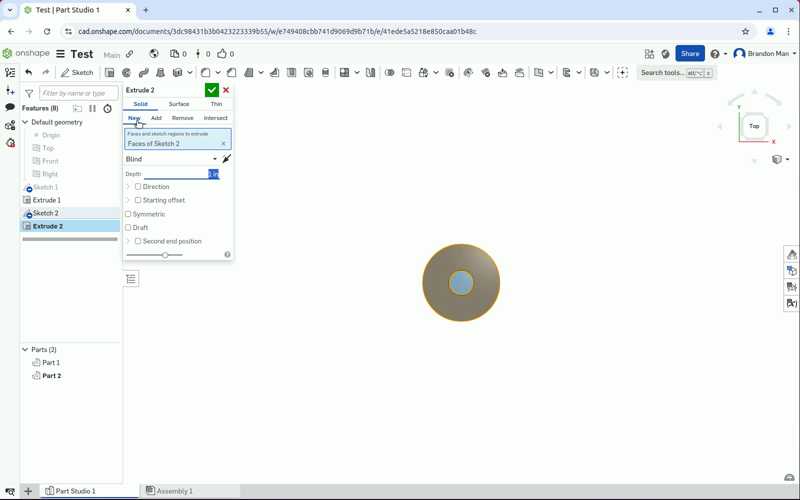
text(1.444)
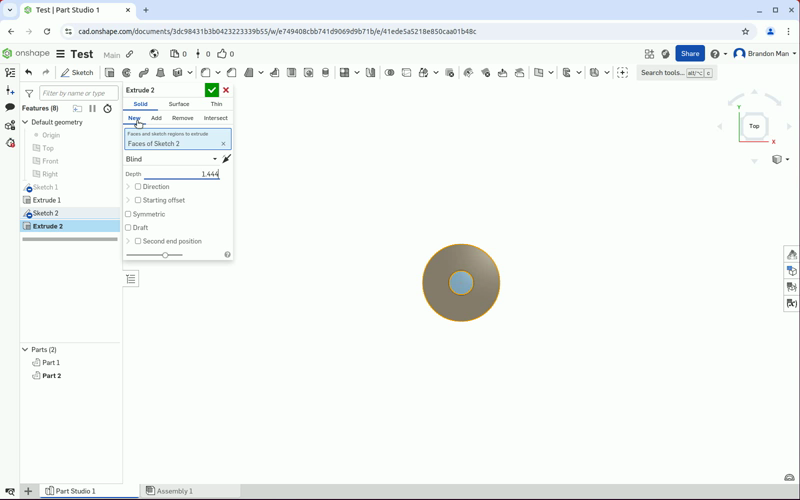
key(tab, 3)
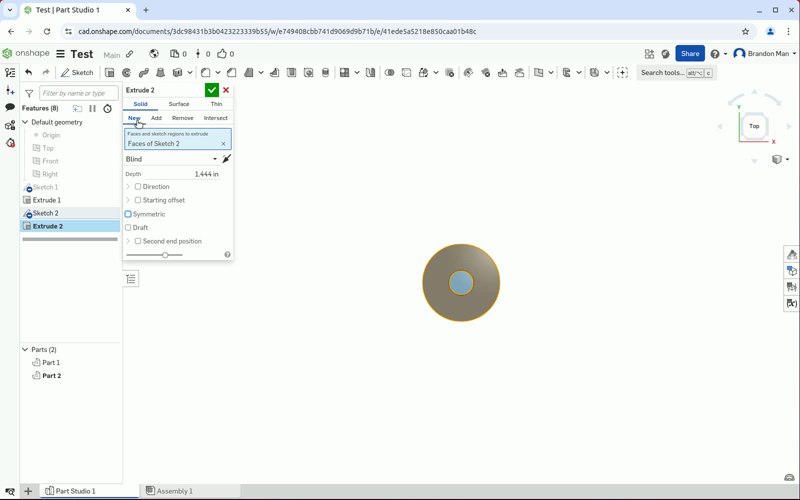
key(space)
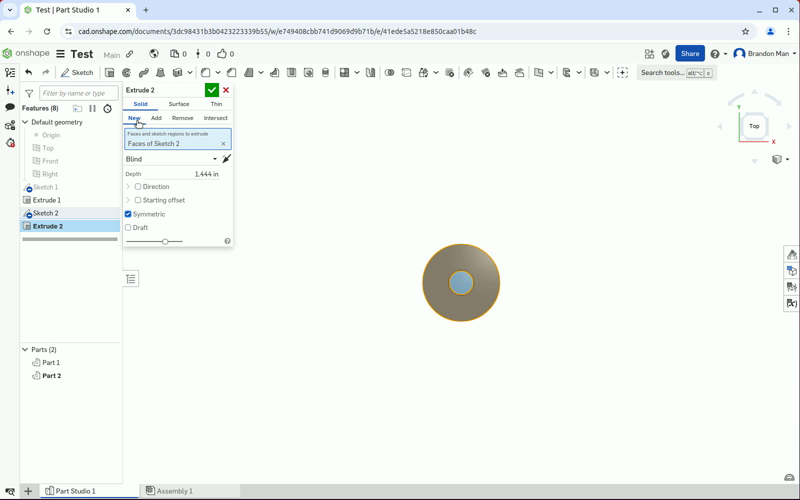
key(enter)
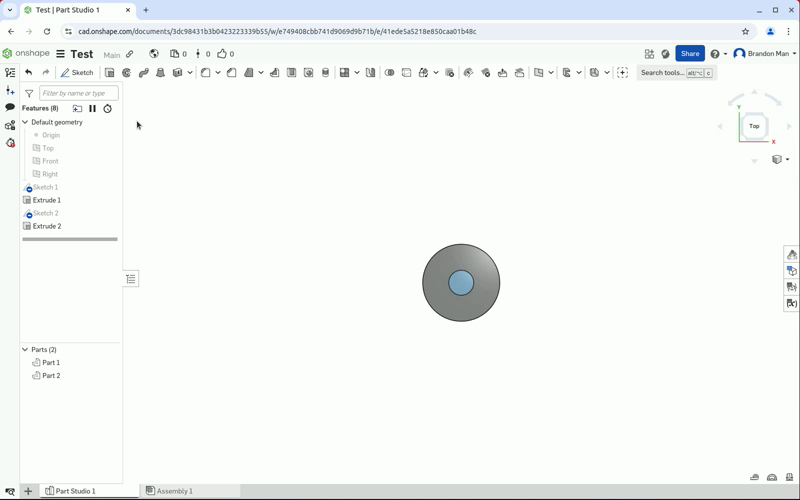
key(shift+h)
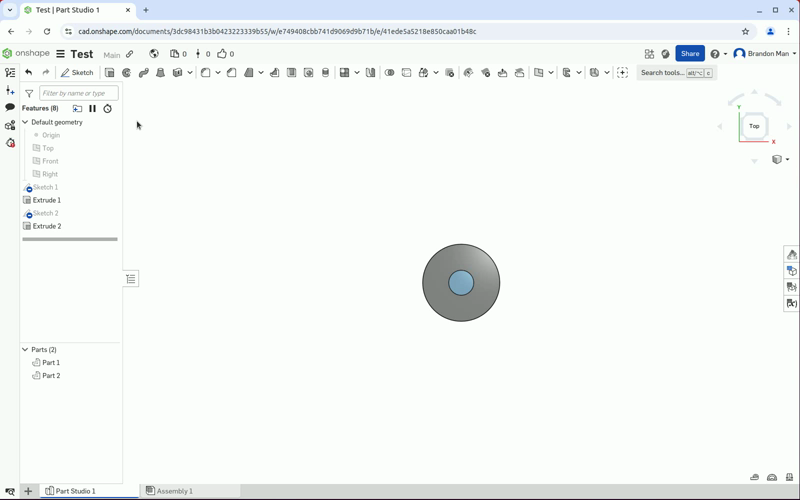
key(shift+h)
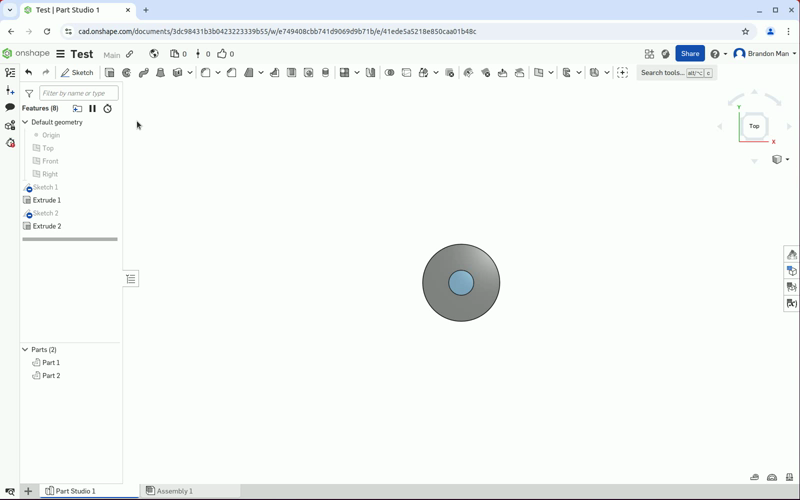
mouse_move(73, 189)
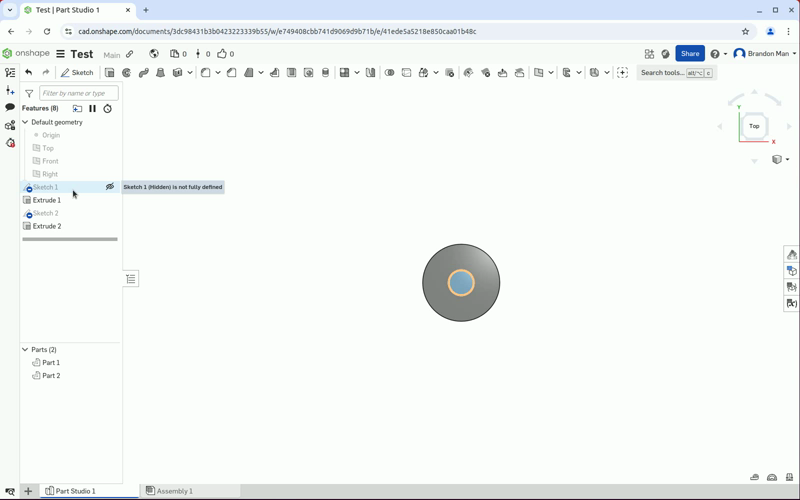
click(73, 189)
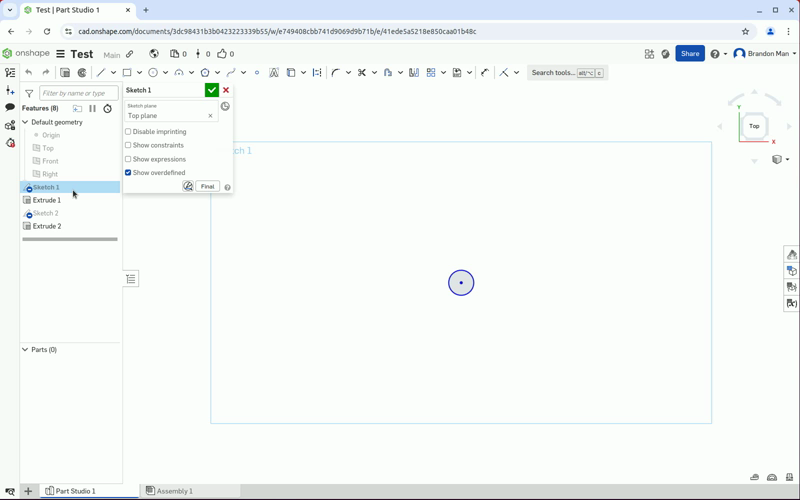
mouse_move(229, 92)
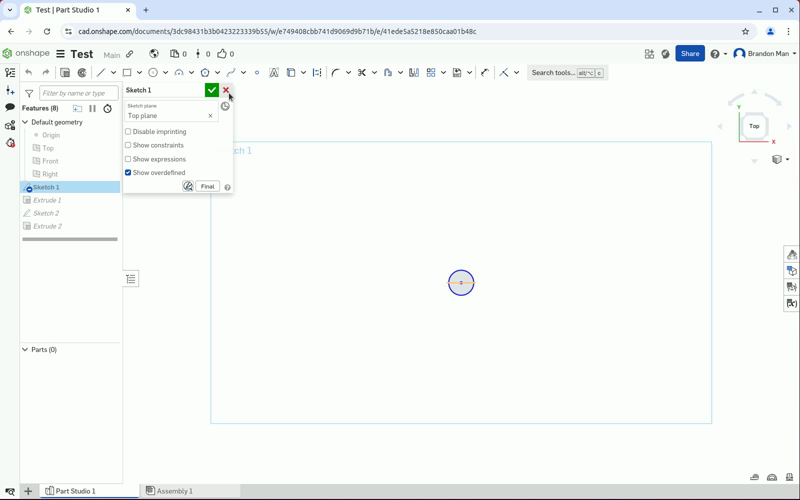
click(229, 92)
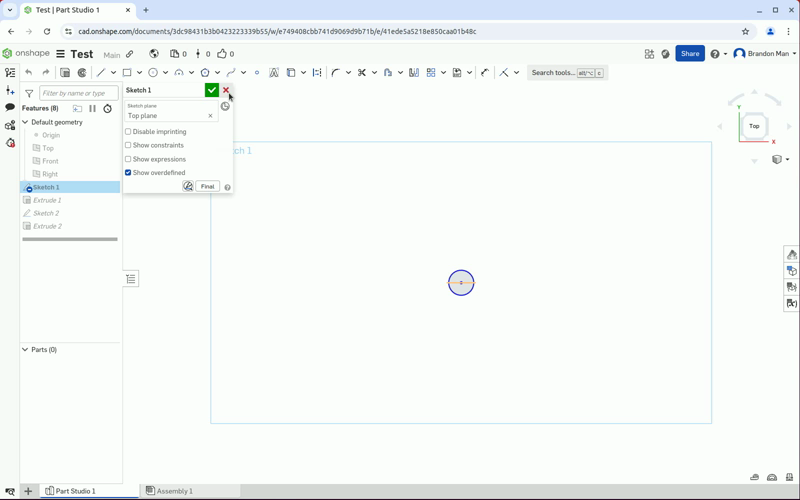
key(shift+s)
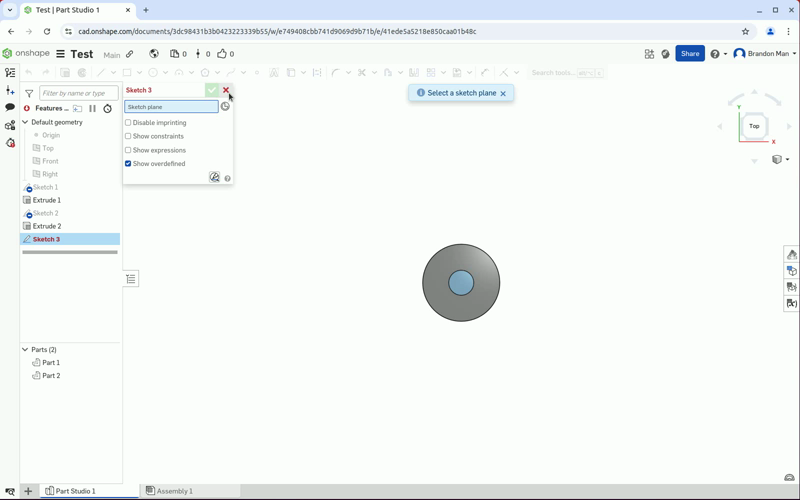
mouse_move(73, 150)
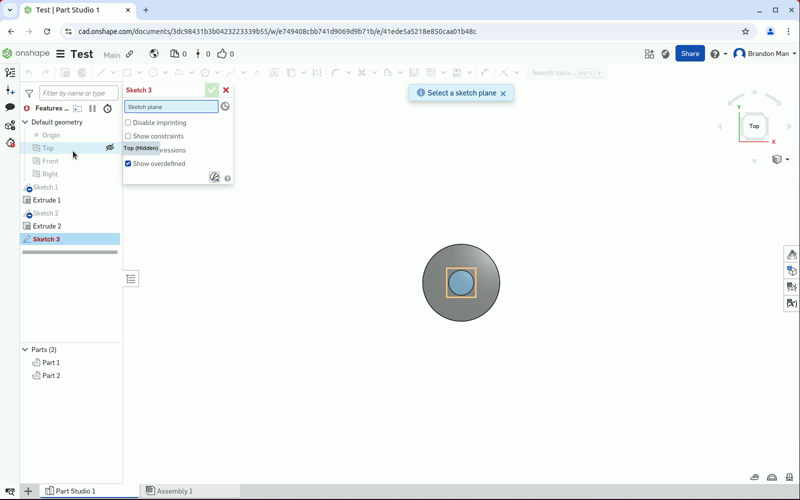
click(73, 150)
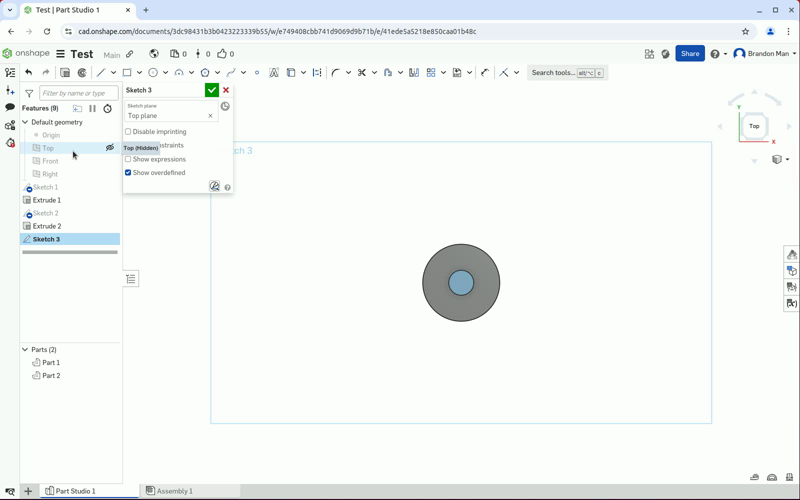
mouse_move(73, 352)
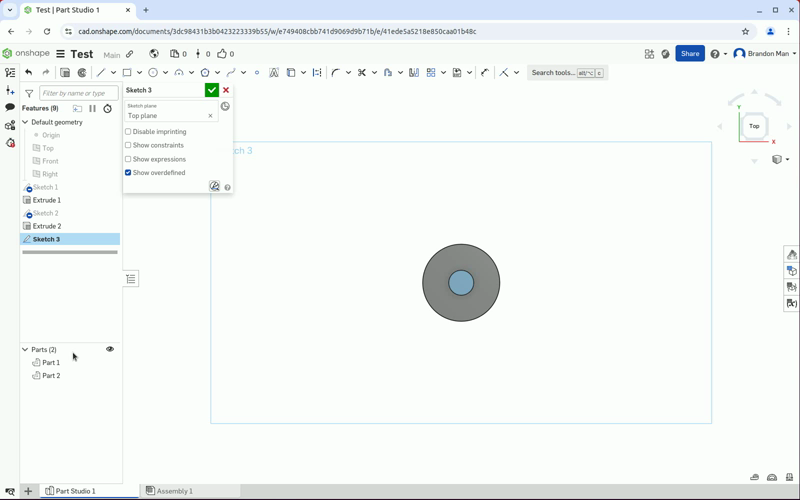
key(y)
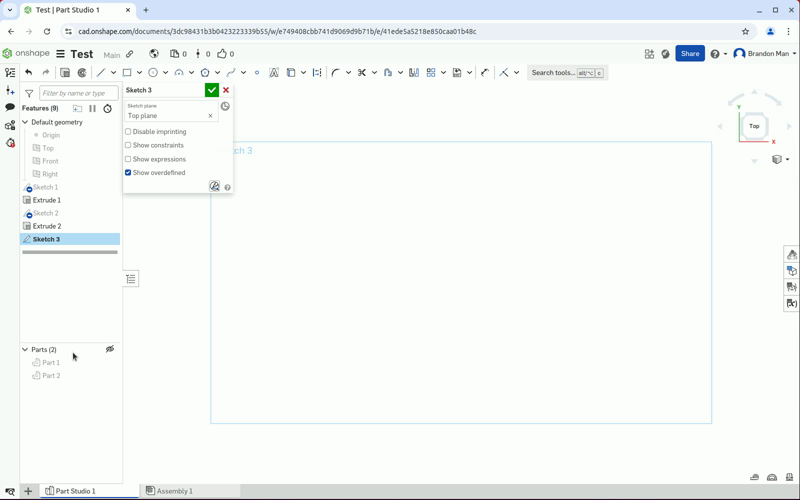
key(c)
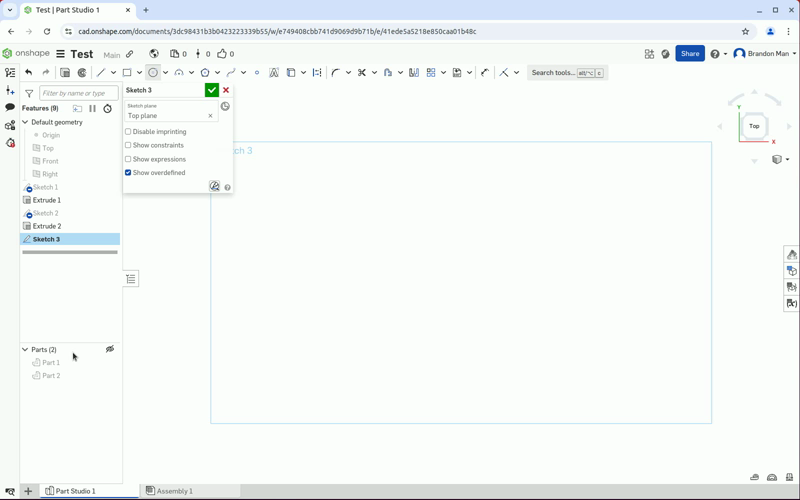
key_down(shift)
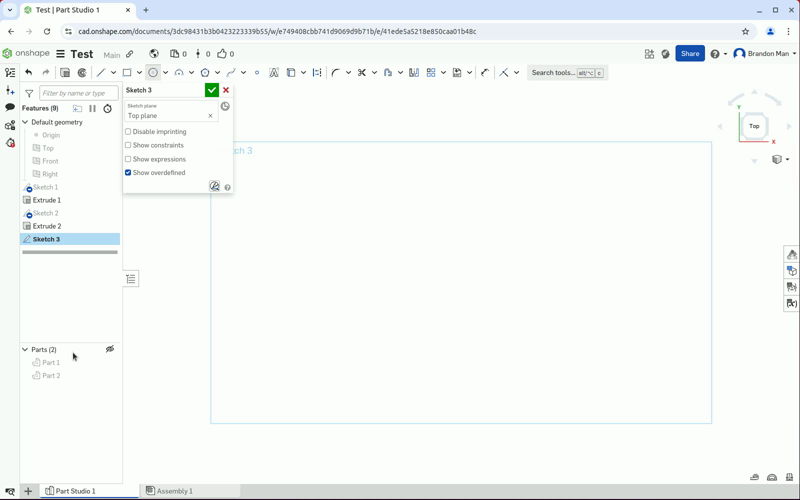
mouse_move(461, 282)
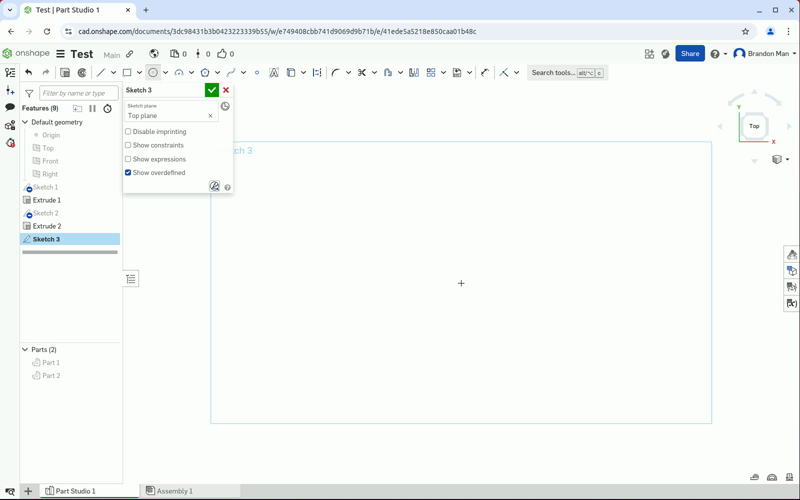
click(461, 282)
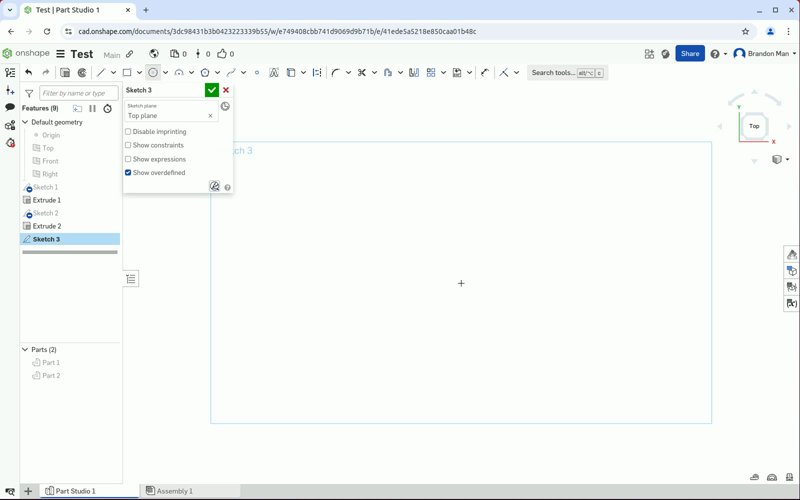
key_up(shift)
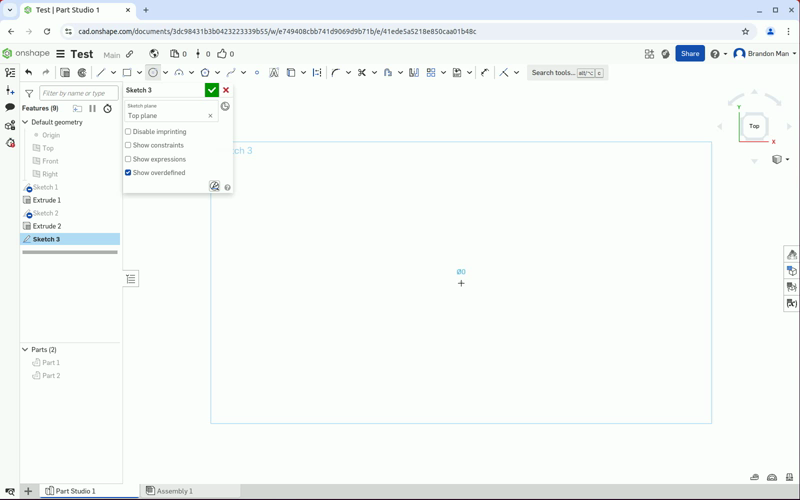
mouse_move(499, 282)
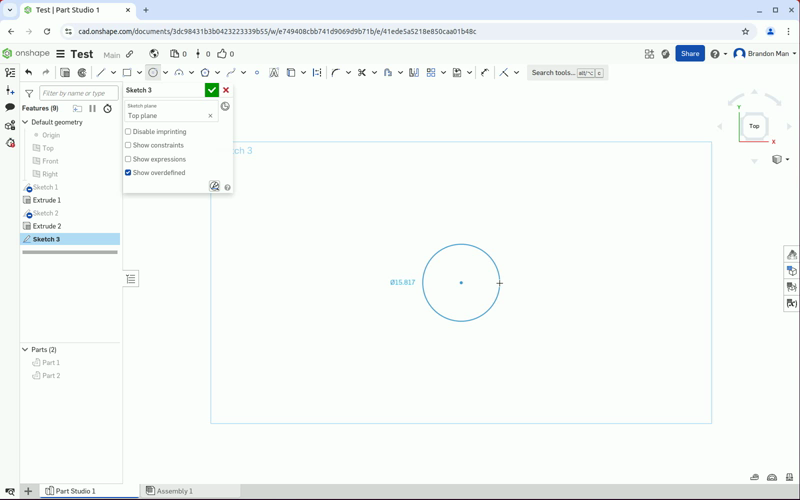
click(499, 282)
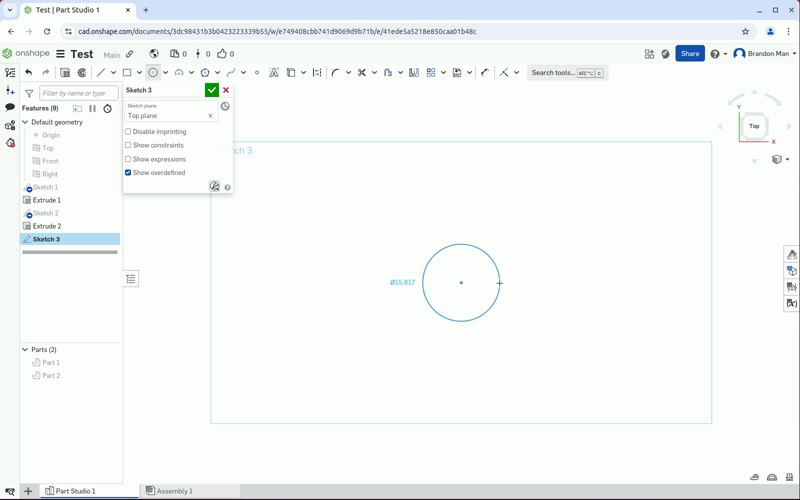
key(esc)
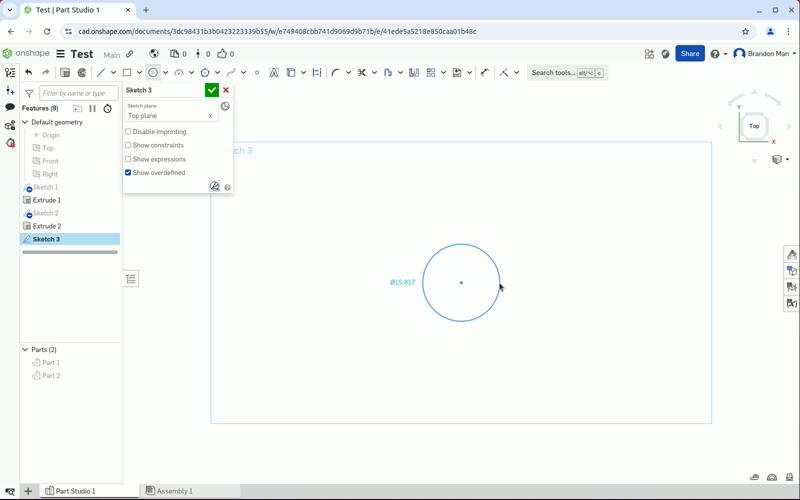
key(c)
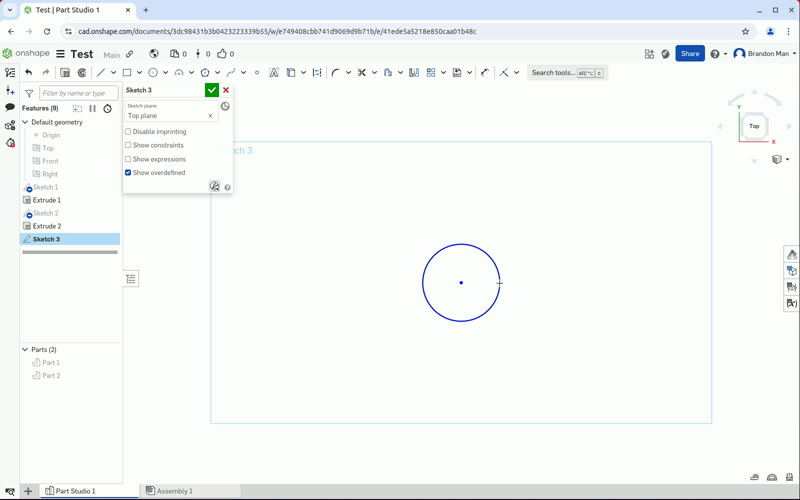
key_down(shift)
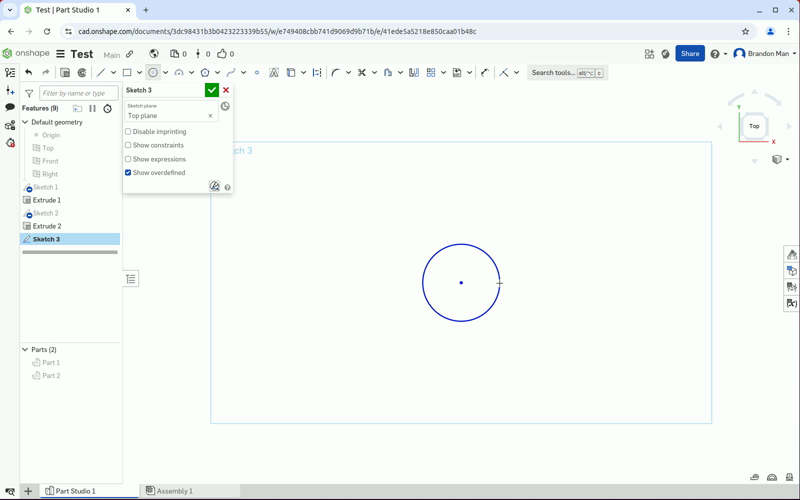
mouse_move(461, 282)
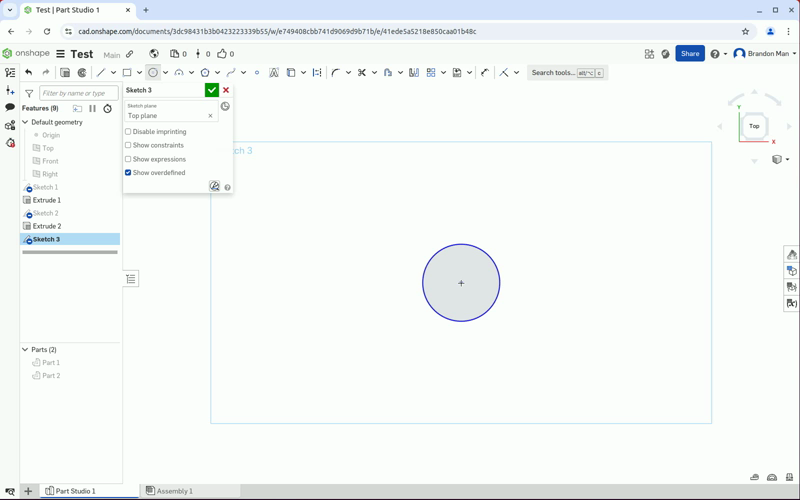
click(461, 282)
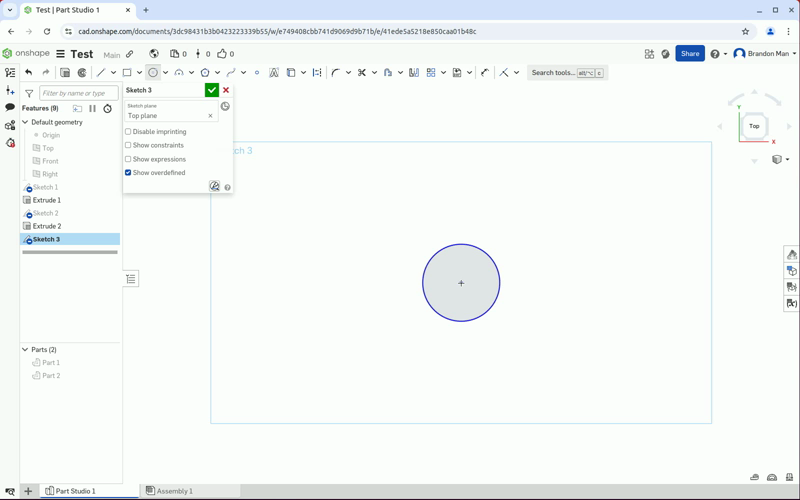
key_up(shift)
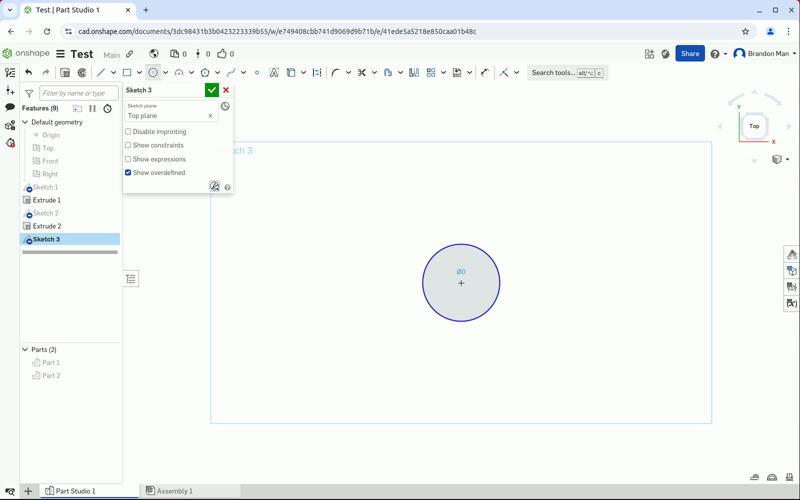
mouse_move(473, 282)
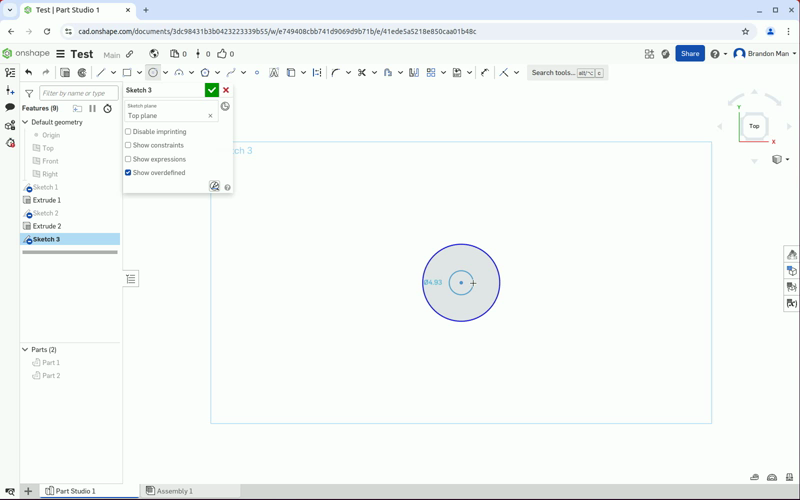
click(473, 282)
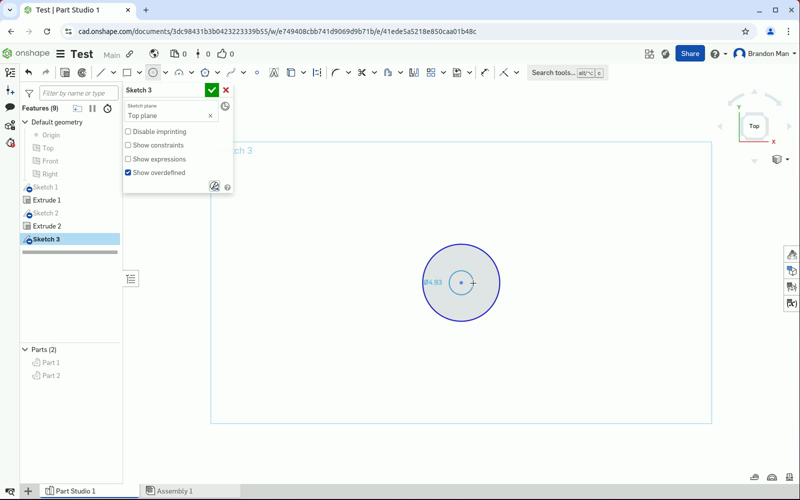
key(esc)
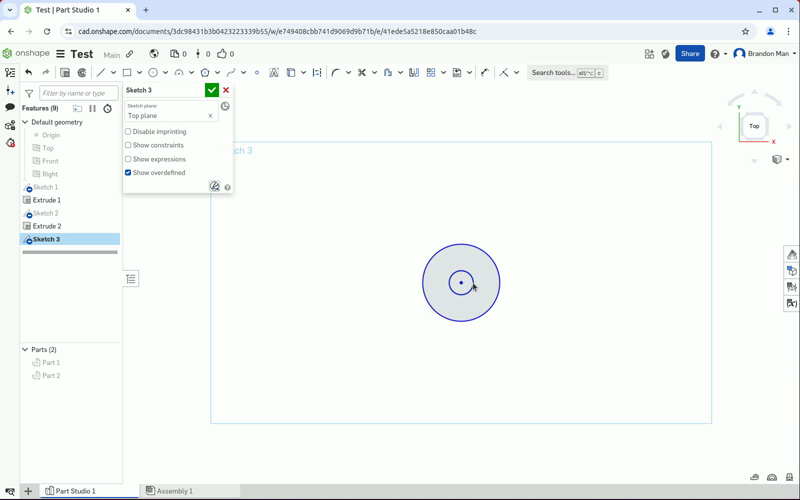
mouse_move(491, 265)
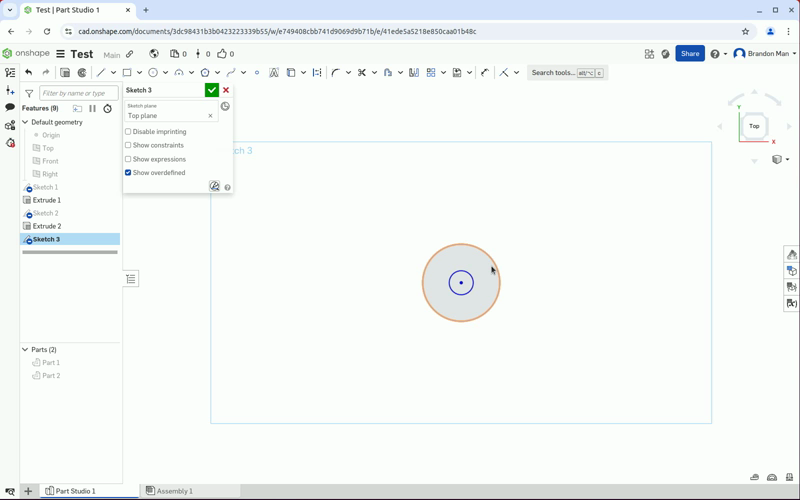
click(491, 265)
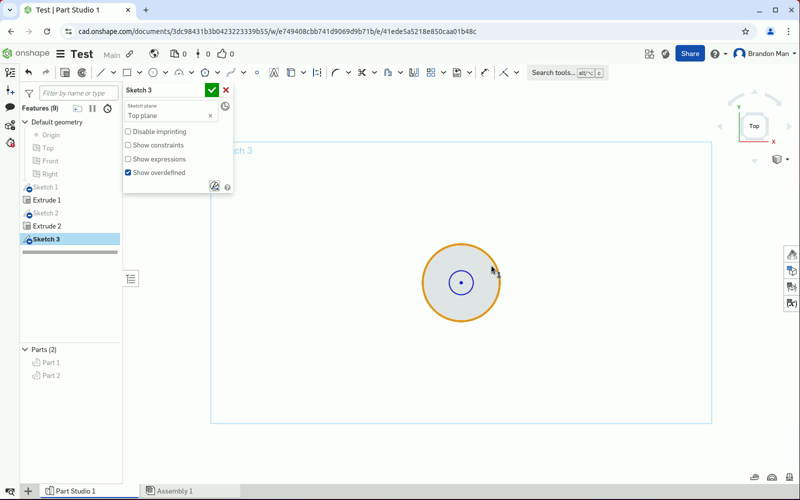
mouse_move(73, 352)
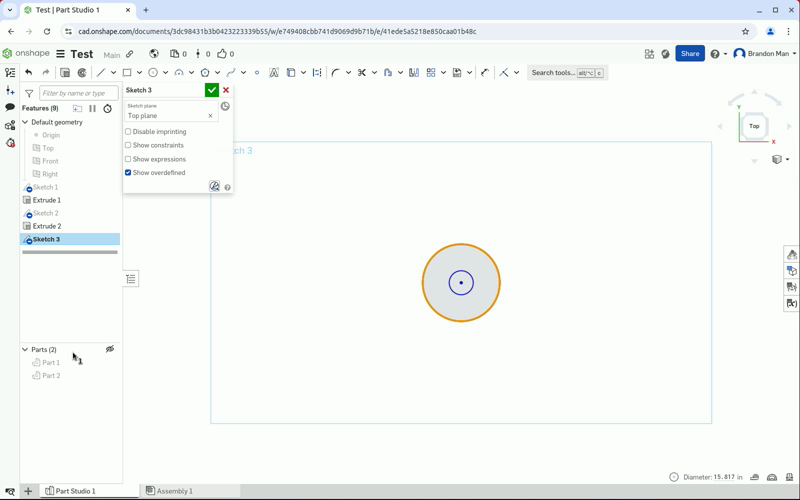
key(shift+y)
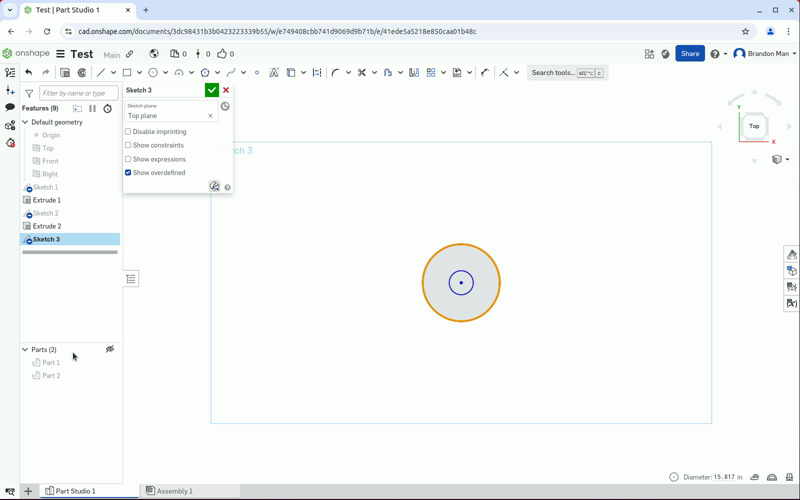
key(shift+e)
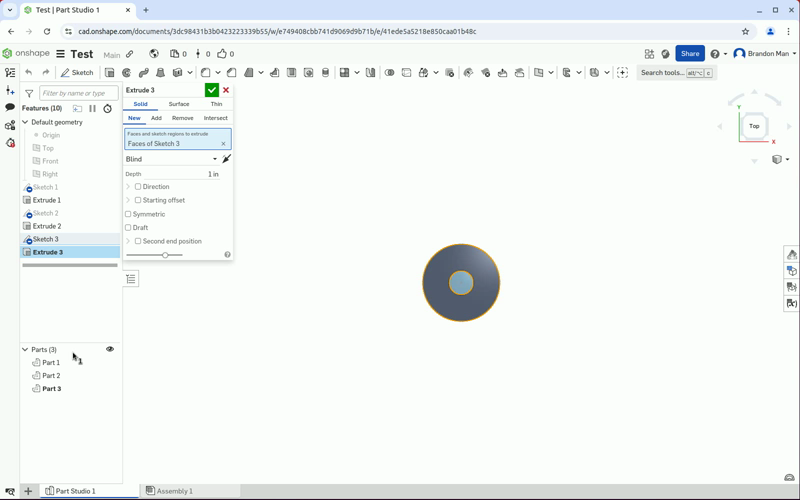
mouse_move(143, 106)
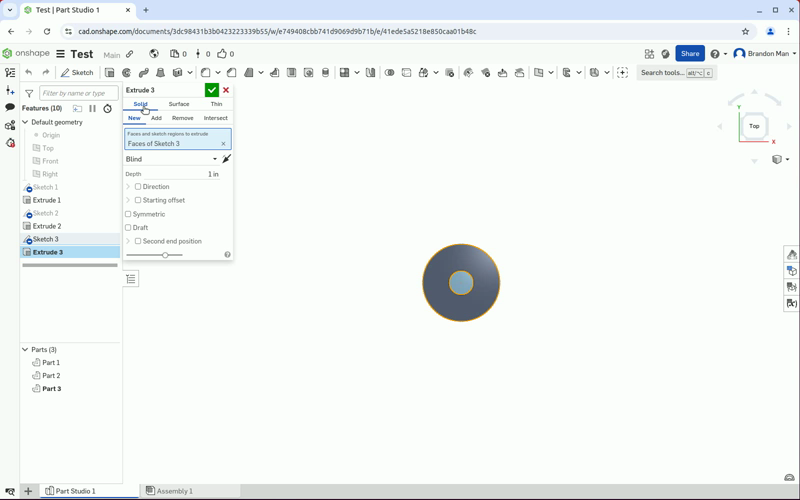
click(143, 106)
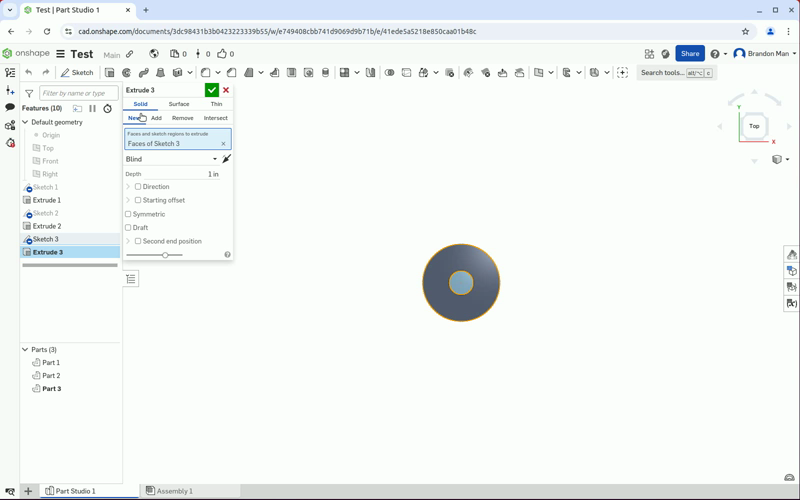
mouse_move(137, 120)
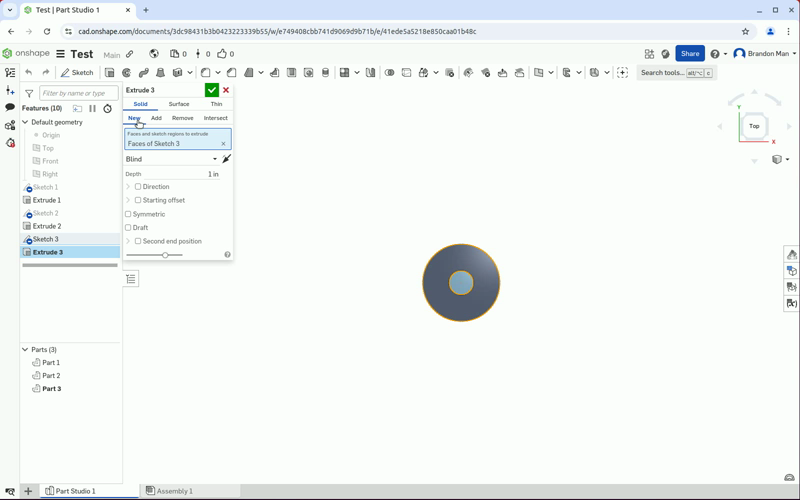
click(137, 120)
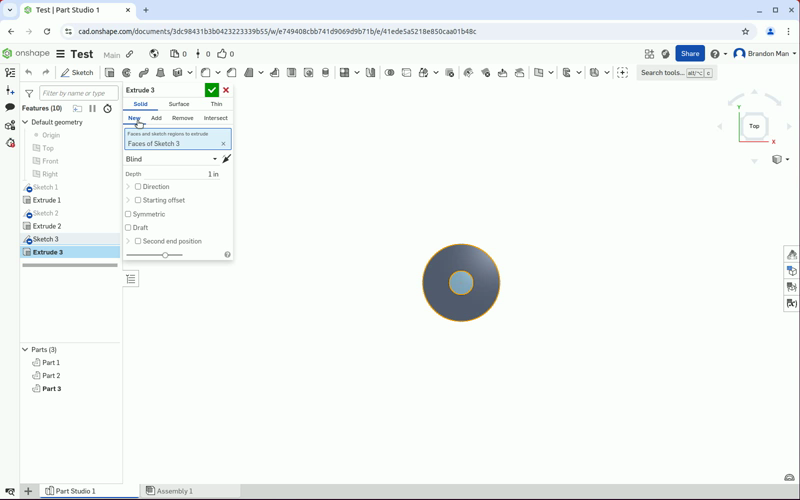
key(tab, 4)
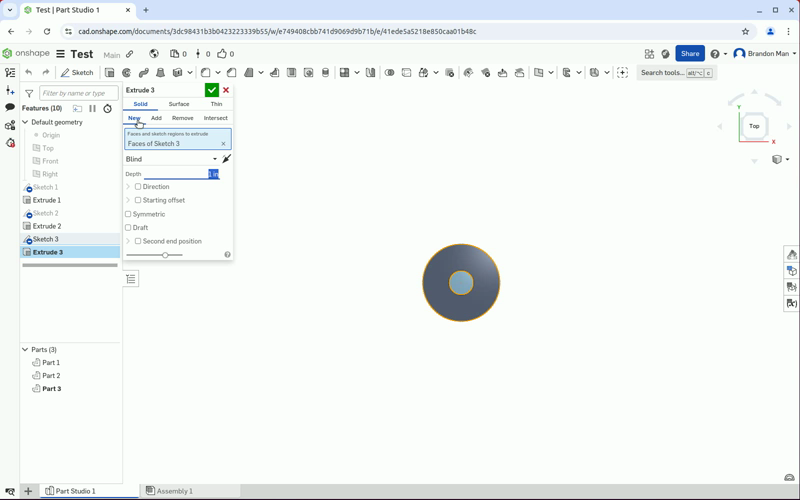
text(1.444)
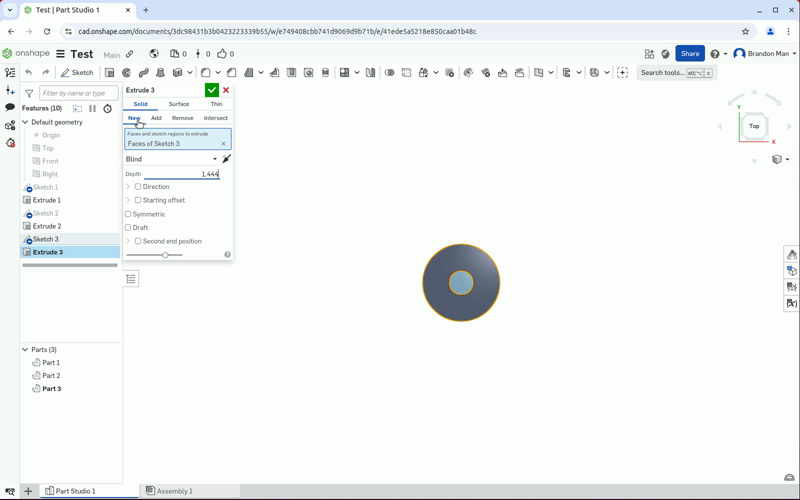
key(tab, 3)
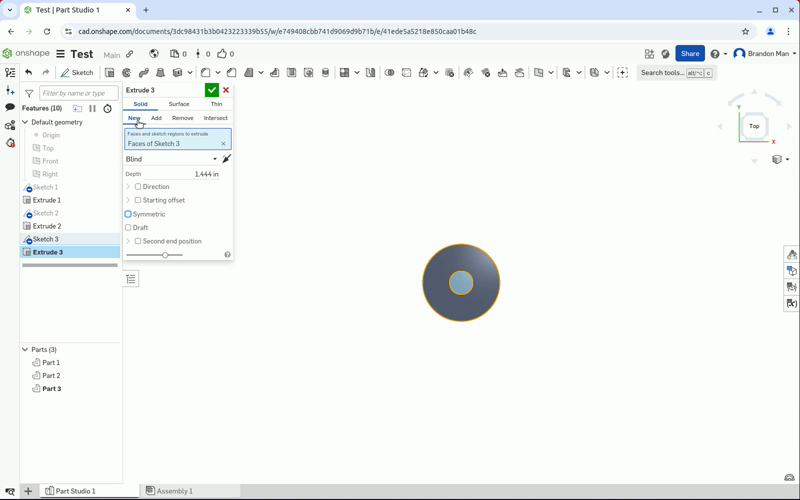
key(space)
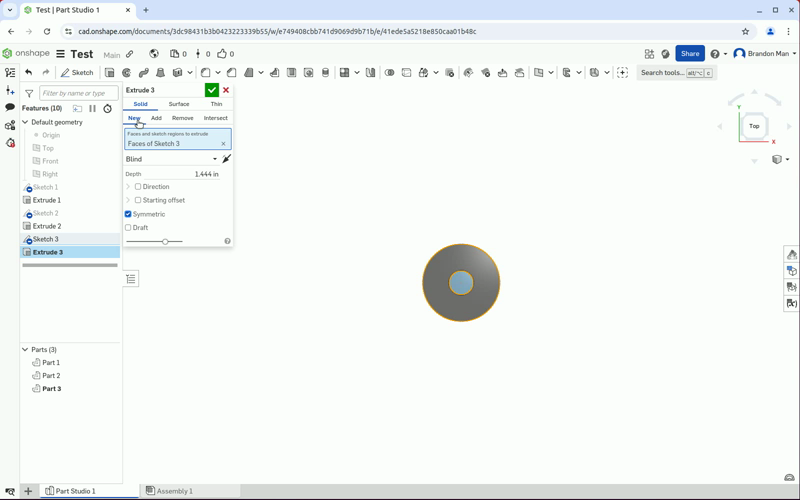
key(enter)
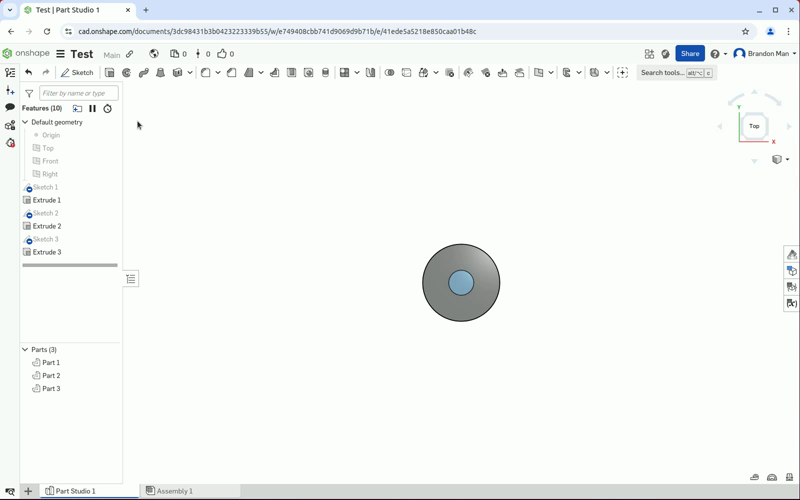
key(shift+h)
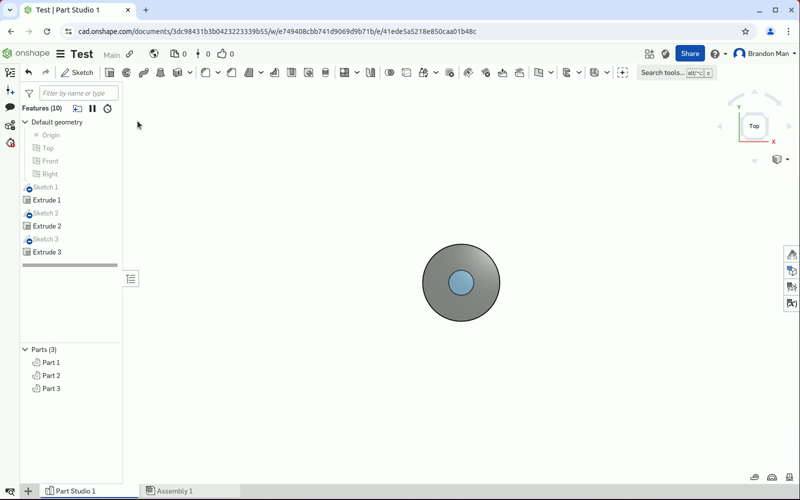
key(shift+h)
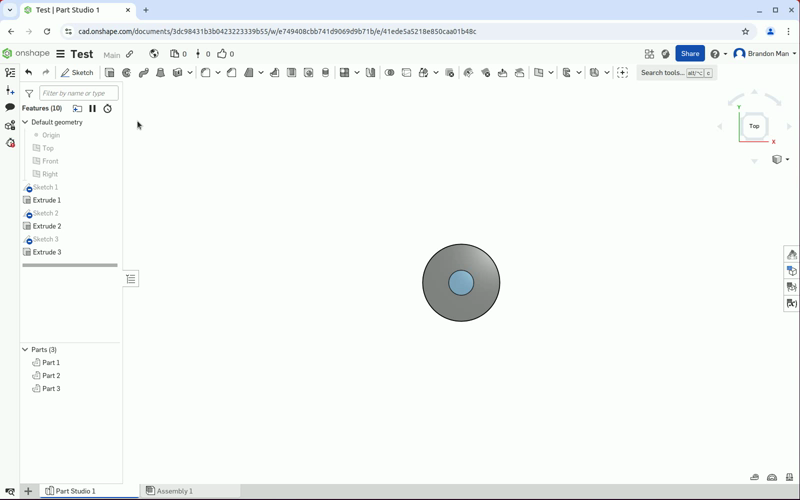
mouse_move(73, 189)
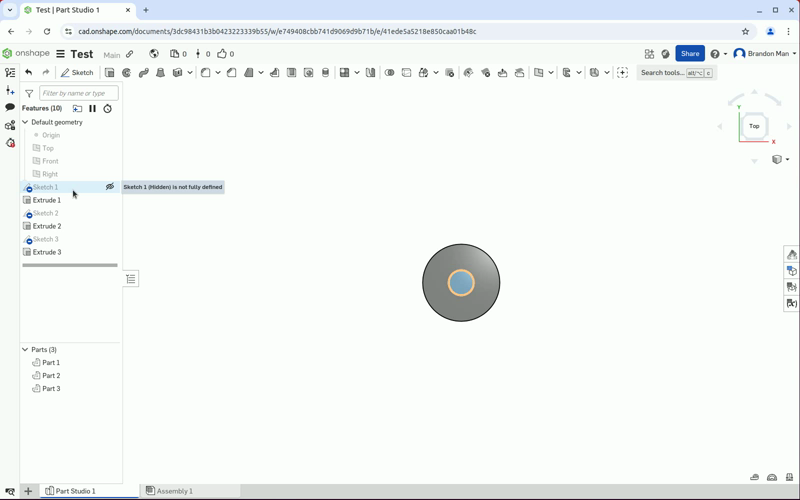
click(73, 189)
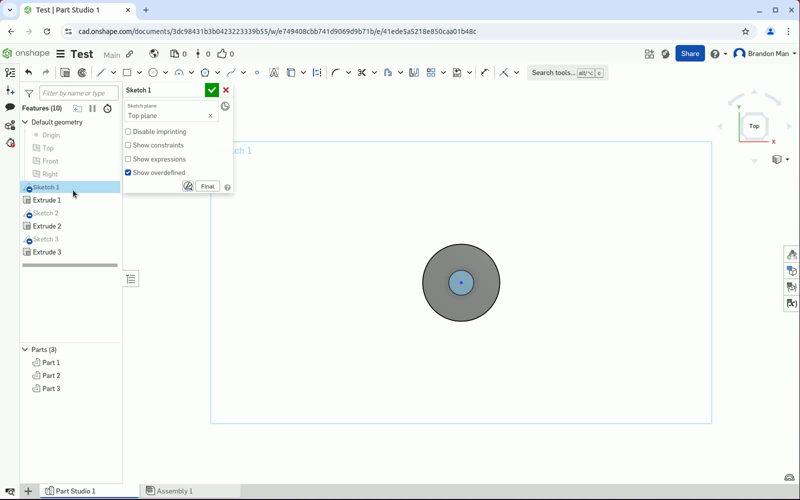
mouse_move(229, 92)
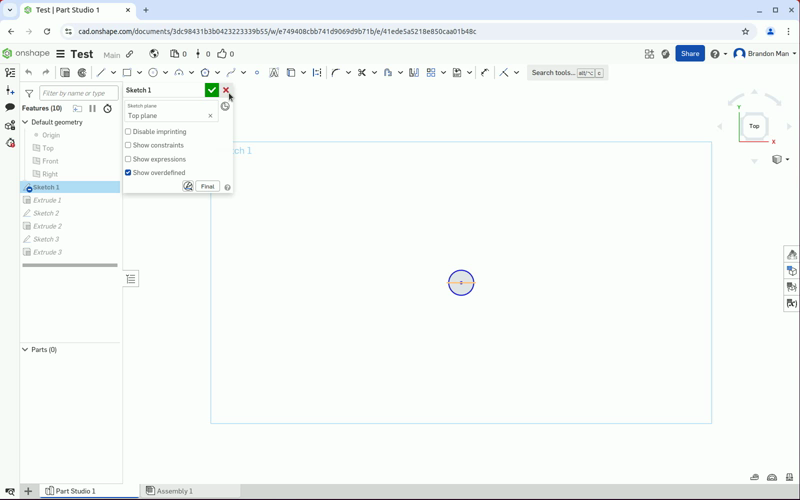
click(229, 92)
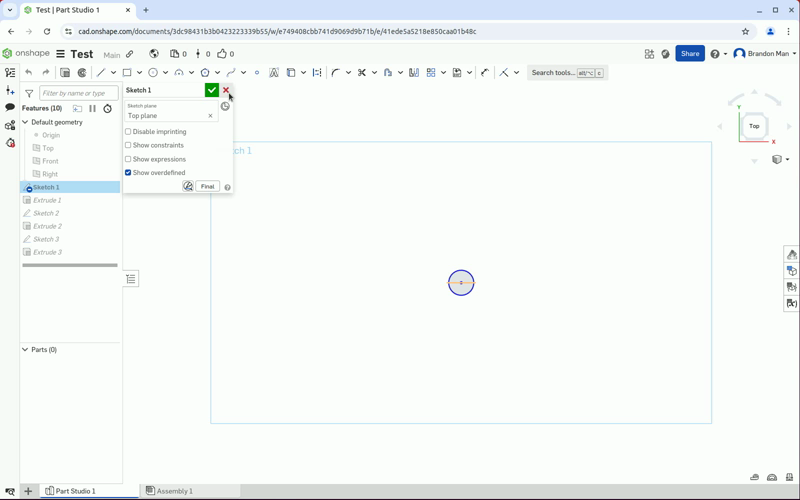
key(shift+s)
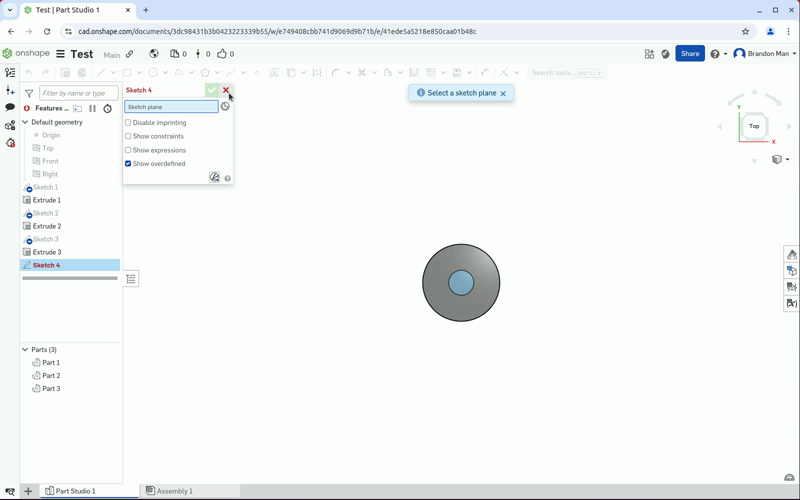
mouse_move(73, 150)
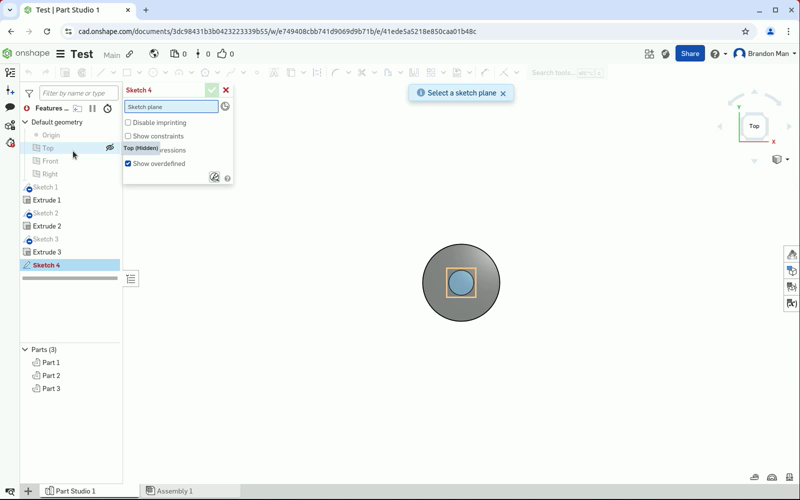
click(73, 150)
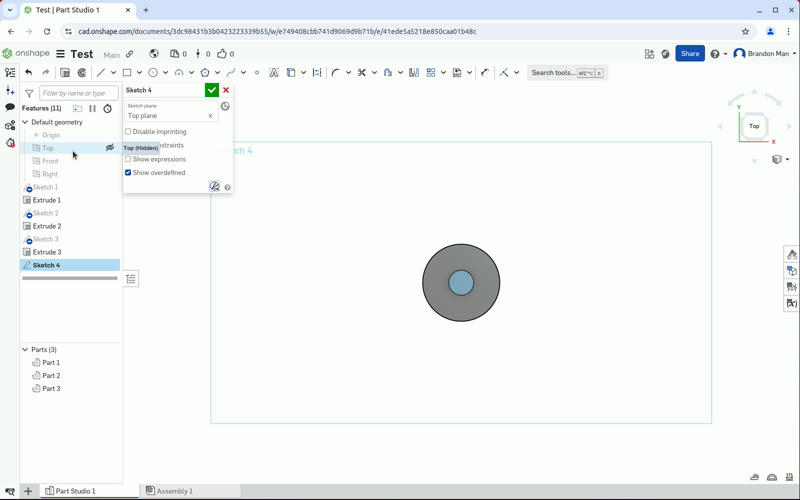
mouse_move(73, 352)
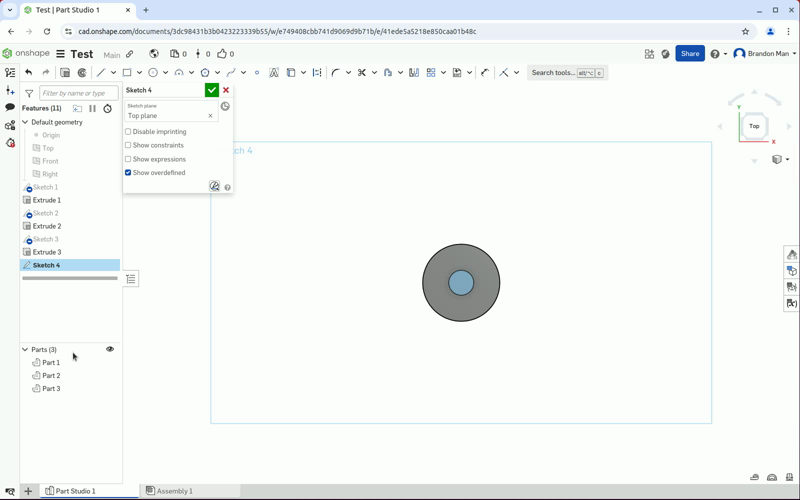
key(y)
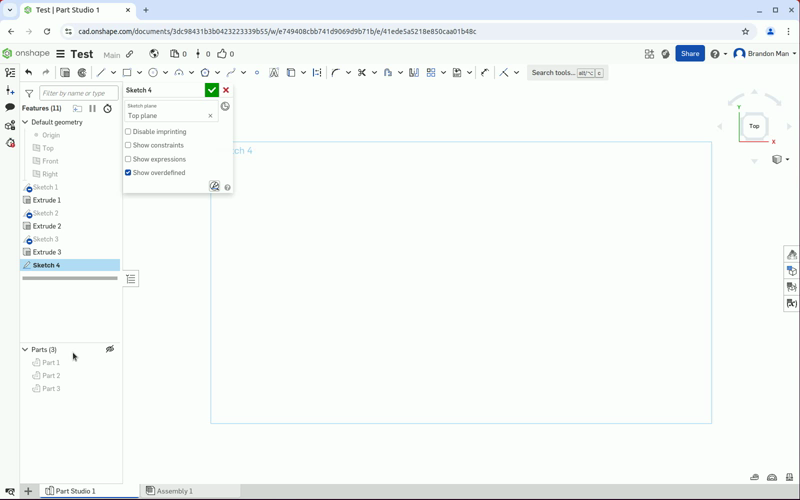
key(c)
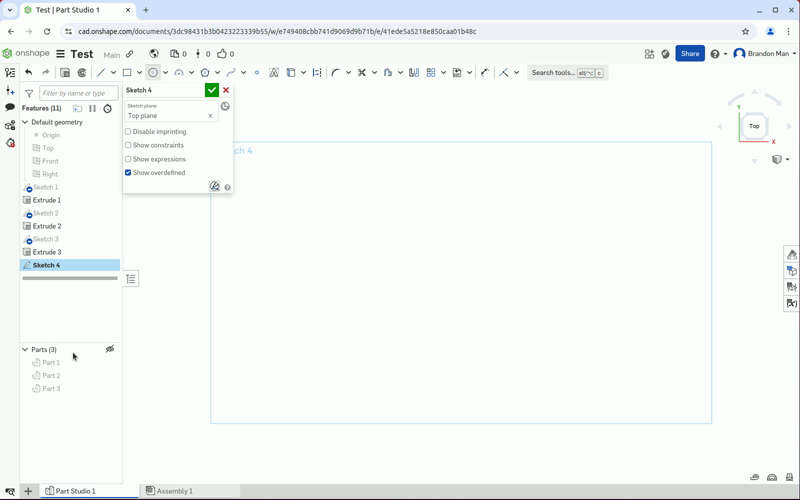
key_down(shift)
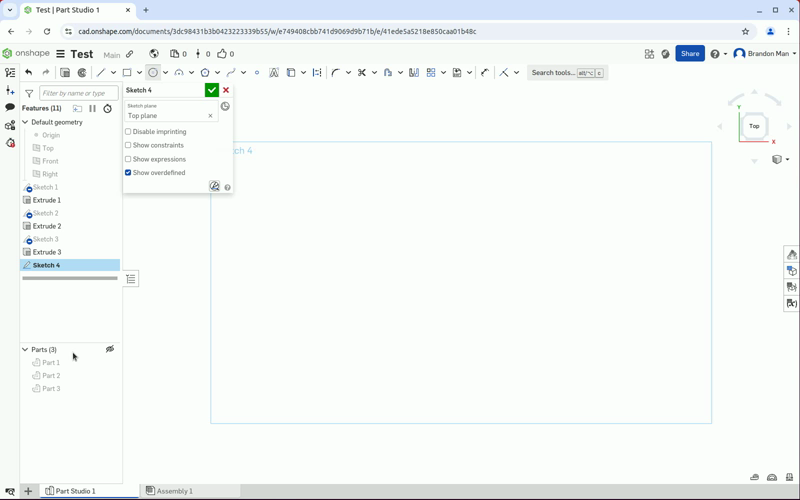
mouse_move(461, 282)
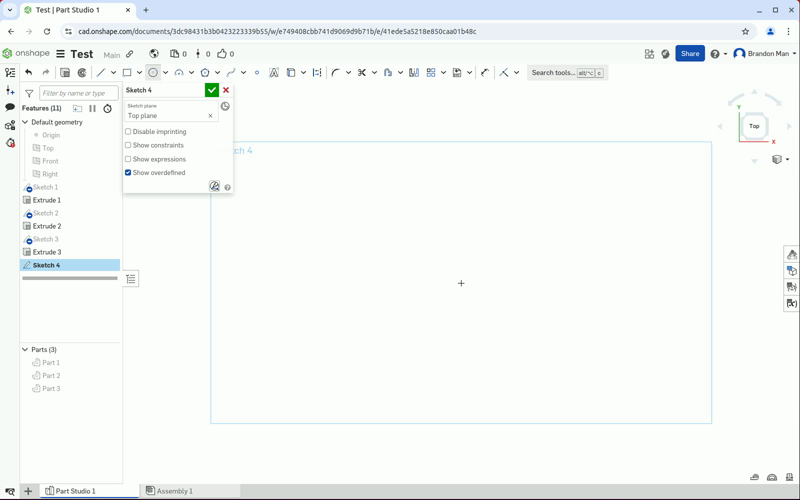
click(461, 282)
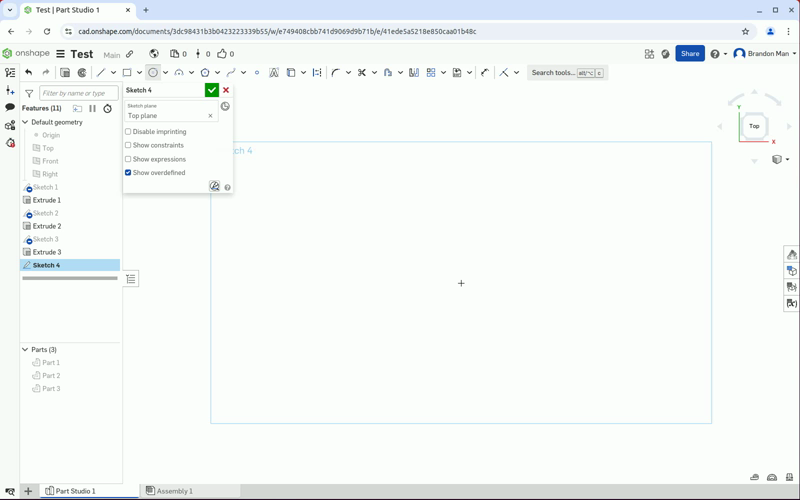
key_up(shift)
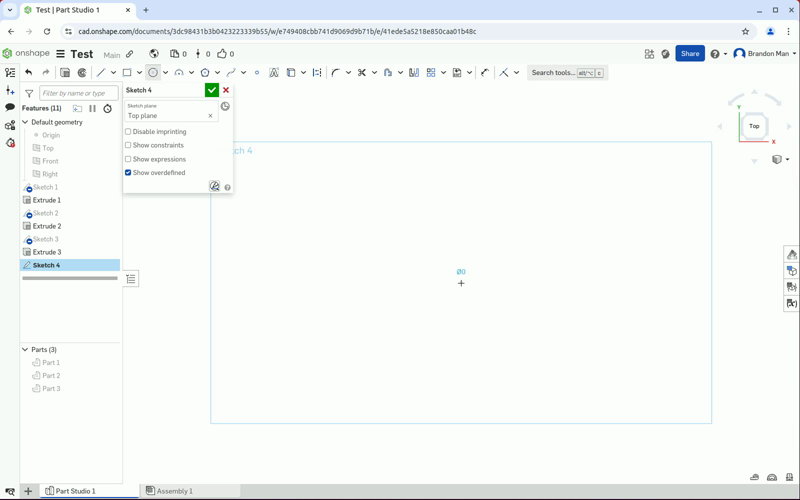
mouse_move(499, 282)
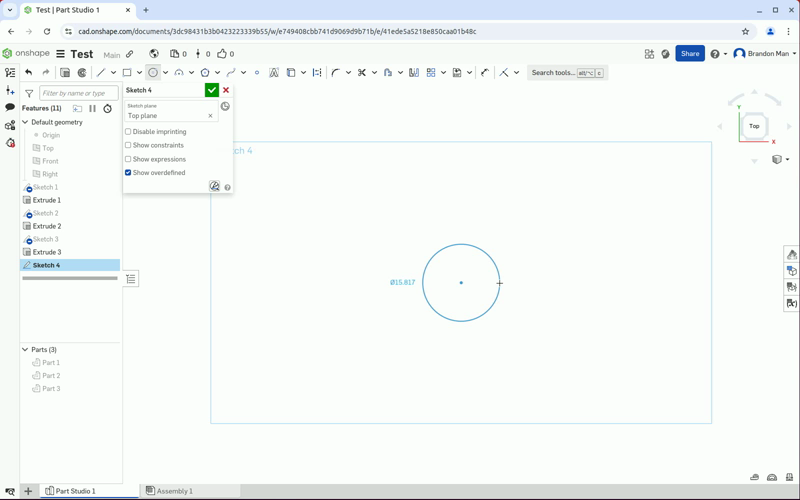
click(499, 282)
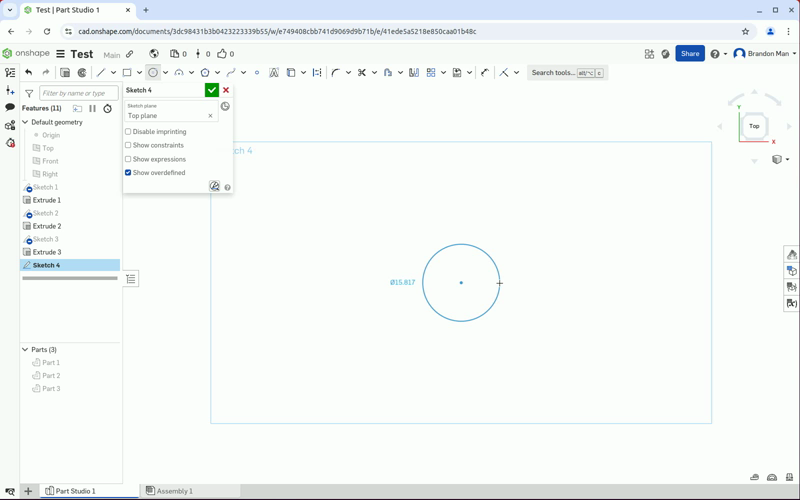
key(esc)
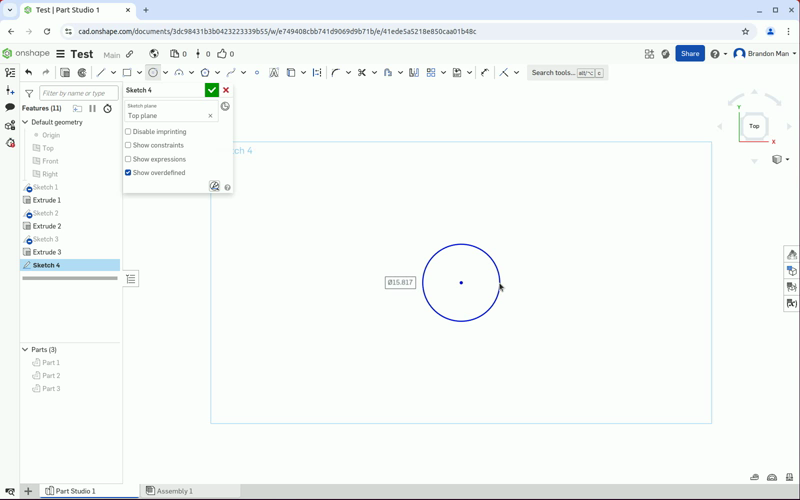
key(c)
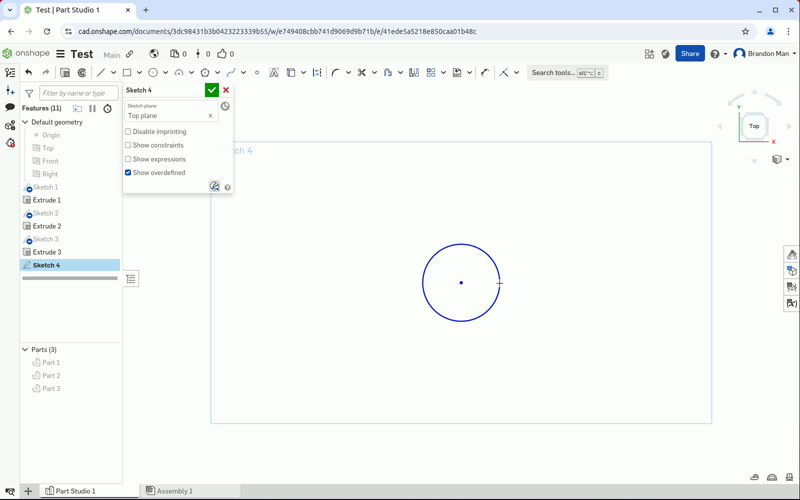
key_down(shift)
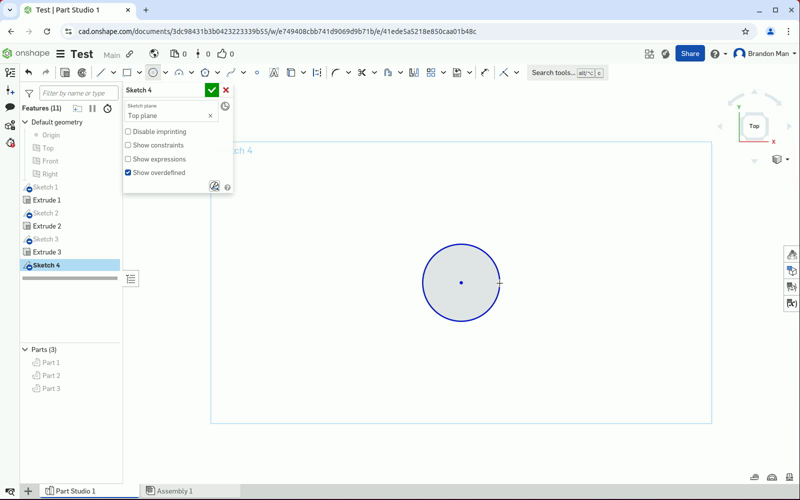
mouse_move(461, 282)
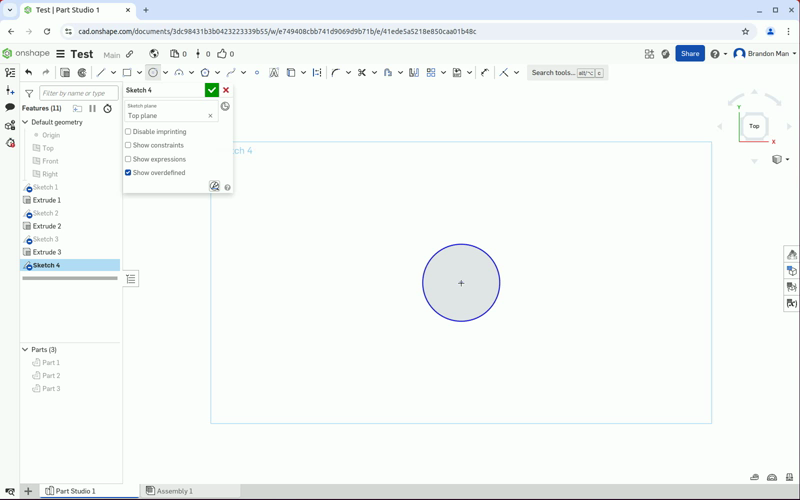
click(461, 282)
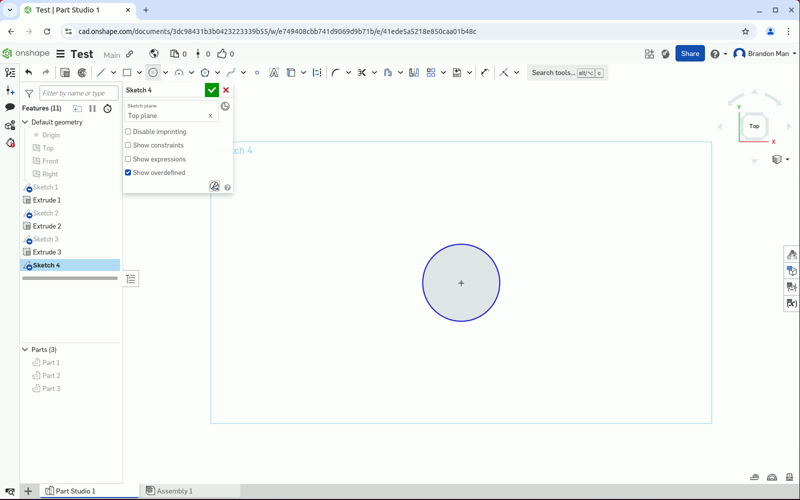
key_up(shift)
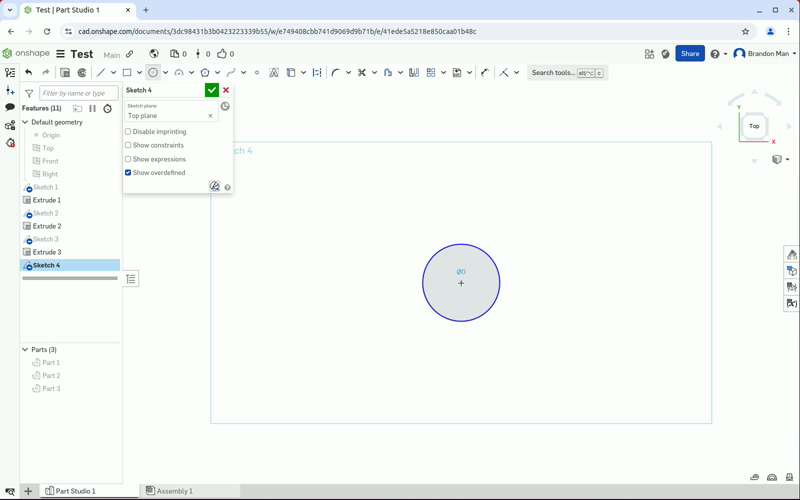
mouse_move(473, 282)
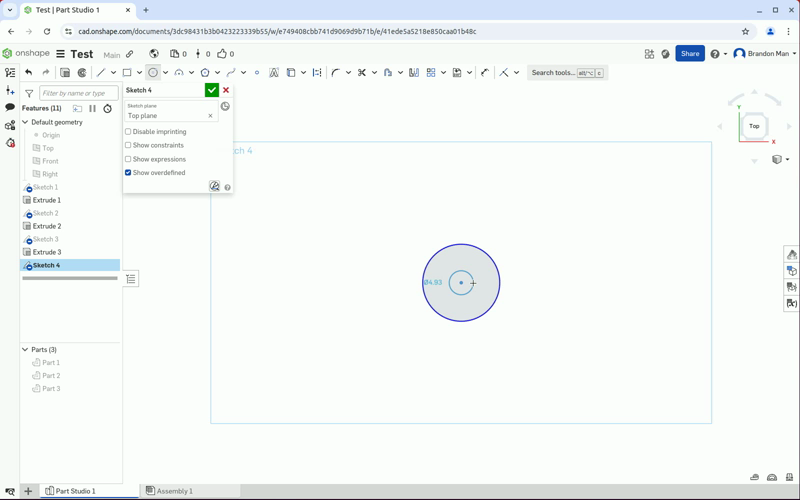
click(473, 282)
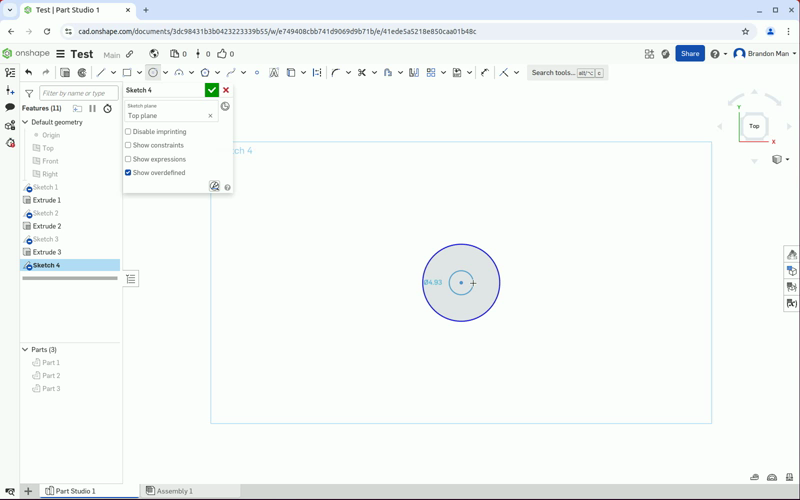
key(esc)
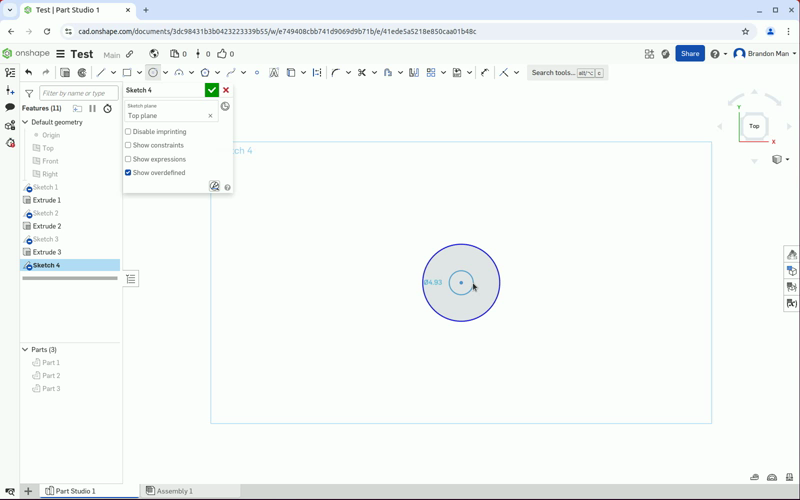
mouse_move(461, 262)
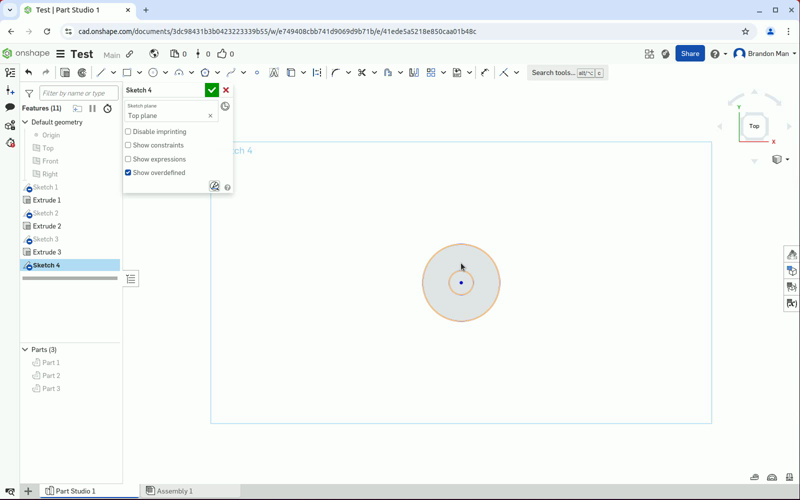
click(461, 262)
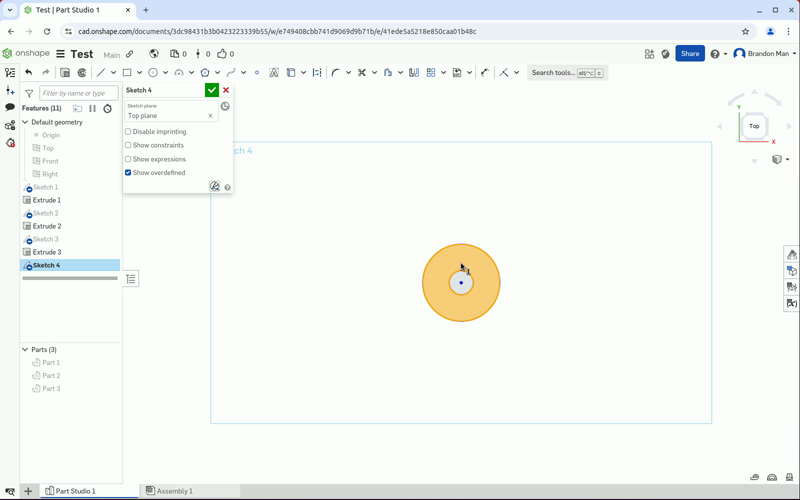
mouse_move(73, 352)
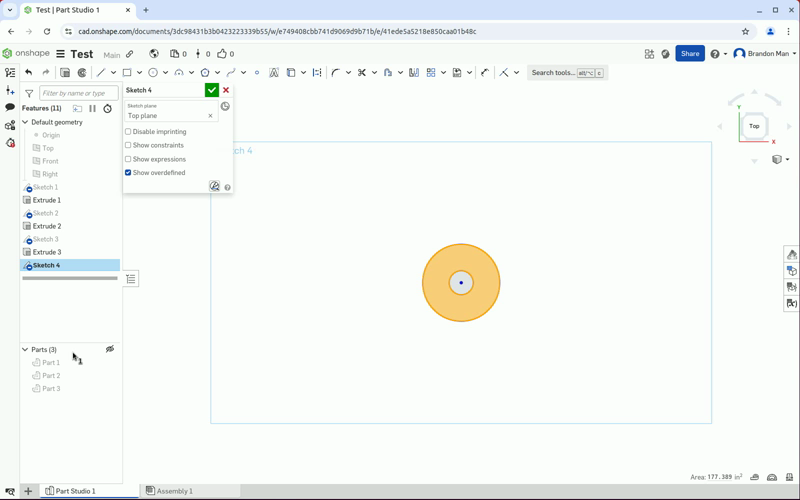
key(shift+y)
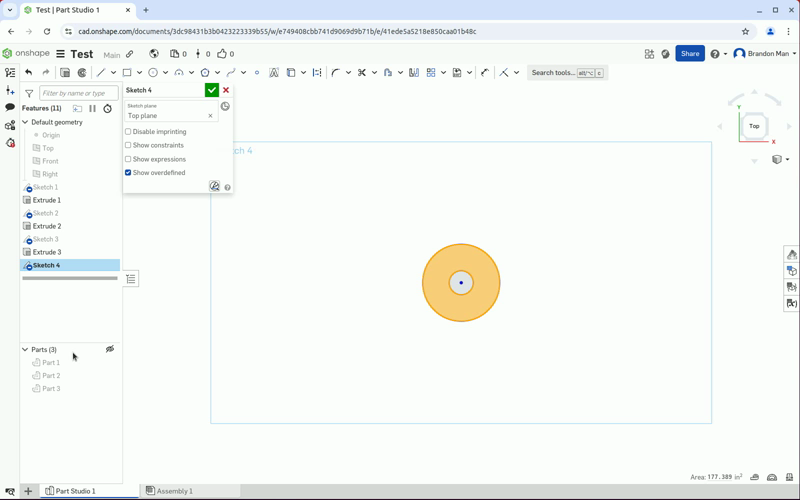
key(shift+e)
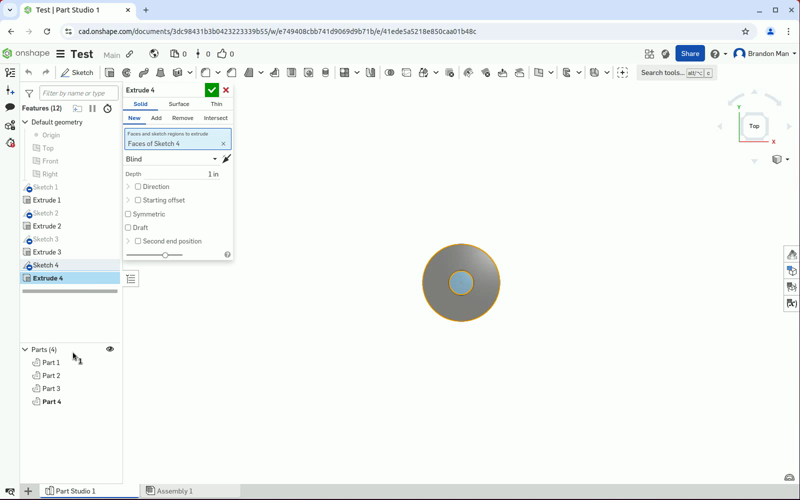
mouse_move(143, 106)
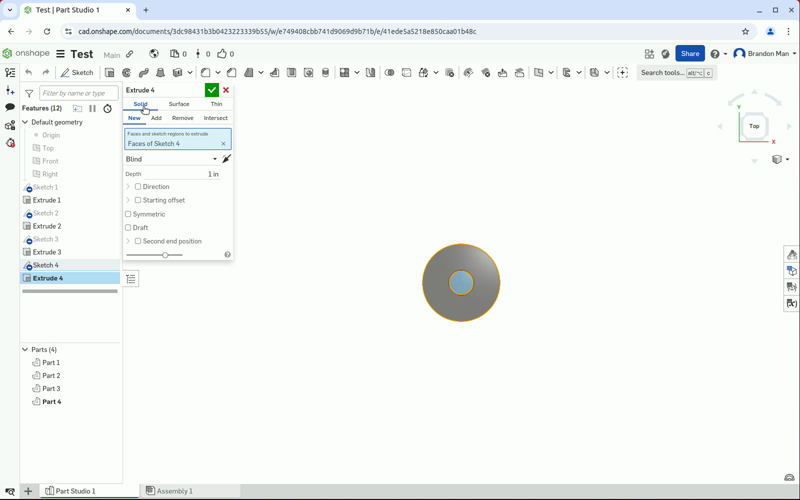
click(143, 106)
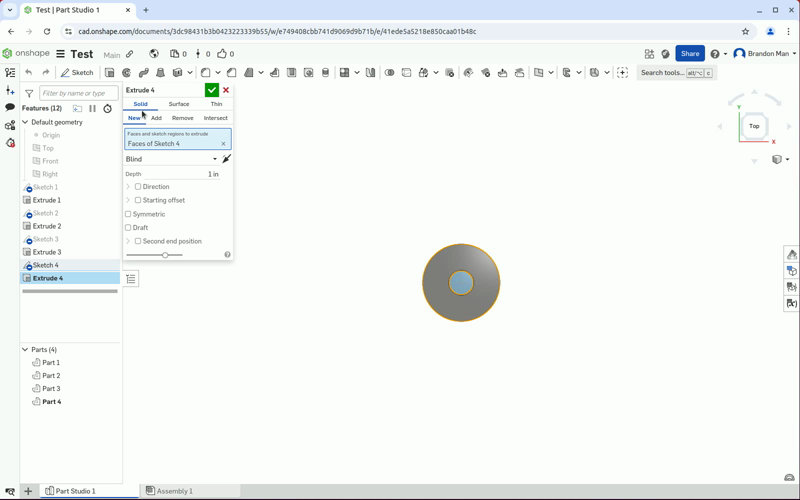
mouse_move(137, 120)
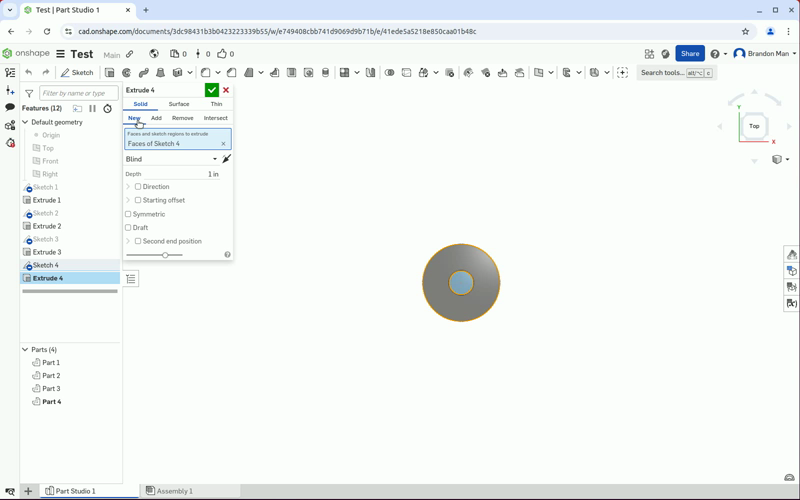
click(137, 120)
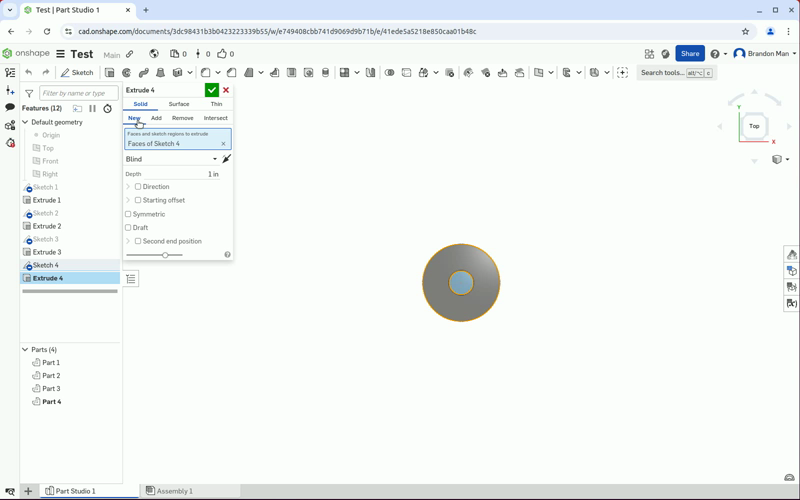
key(tab, 4)
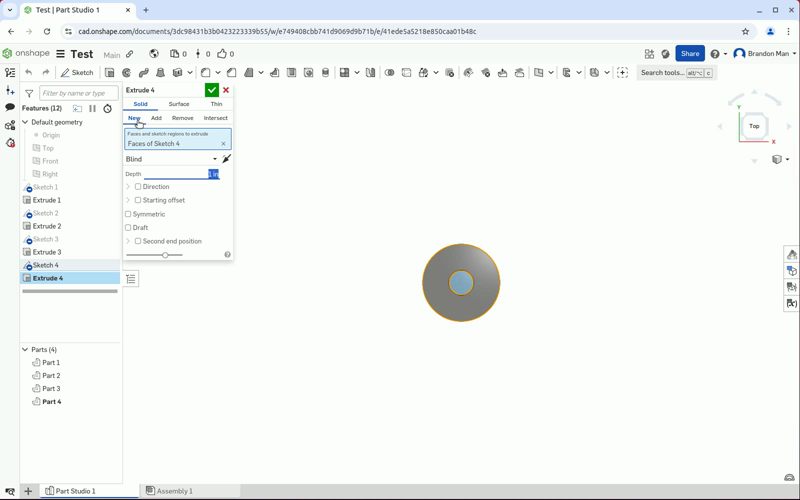
text(1.444)
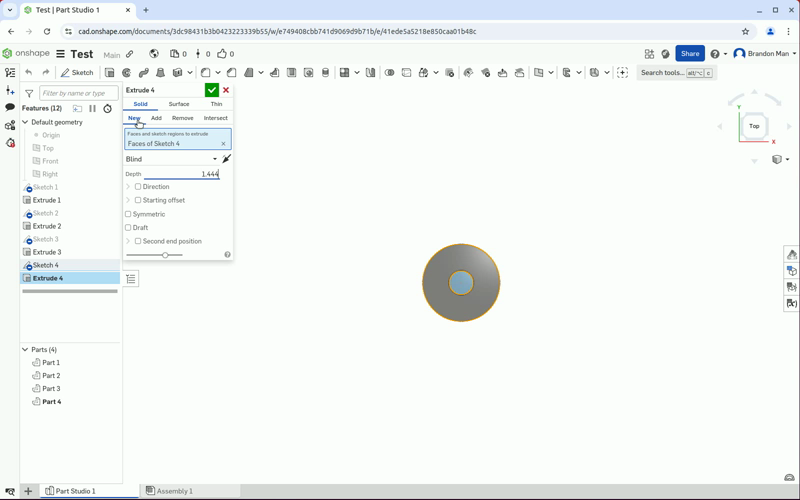
key(tab, 3)
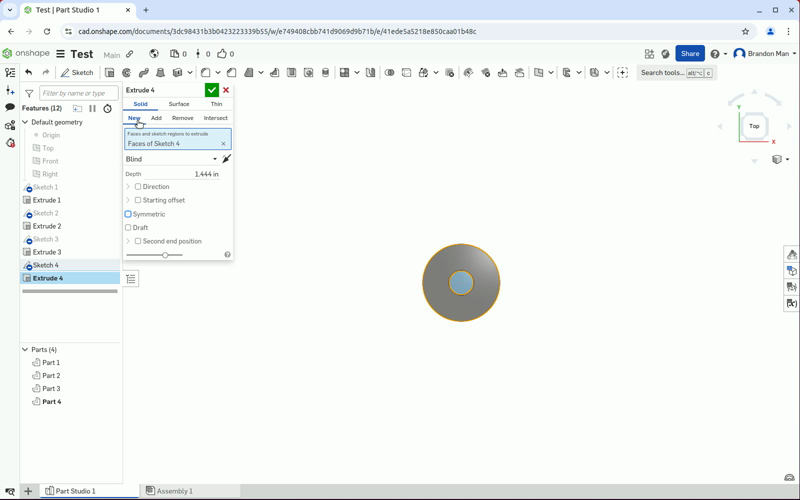
key(space)
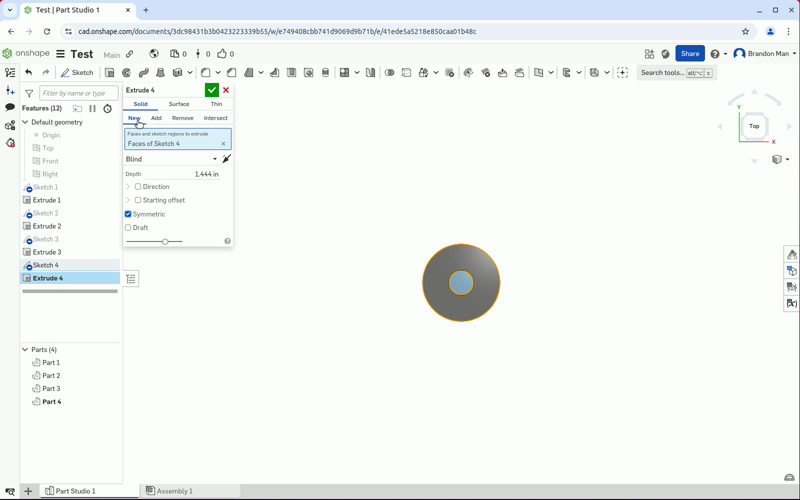
key(enter)
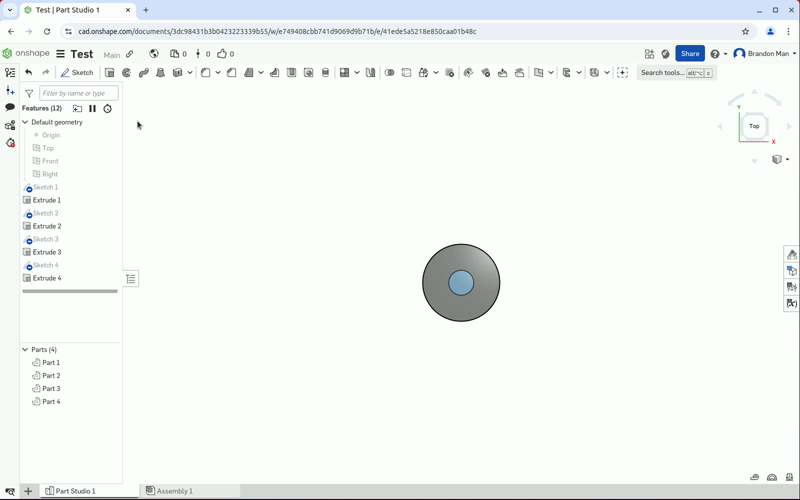
key(shift+h)
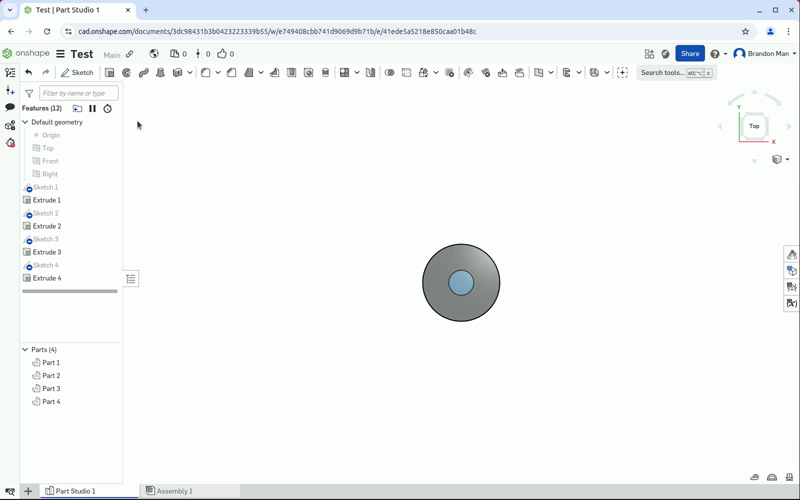
key(shift+h)
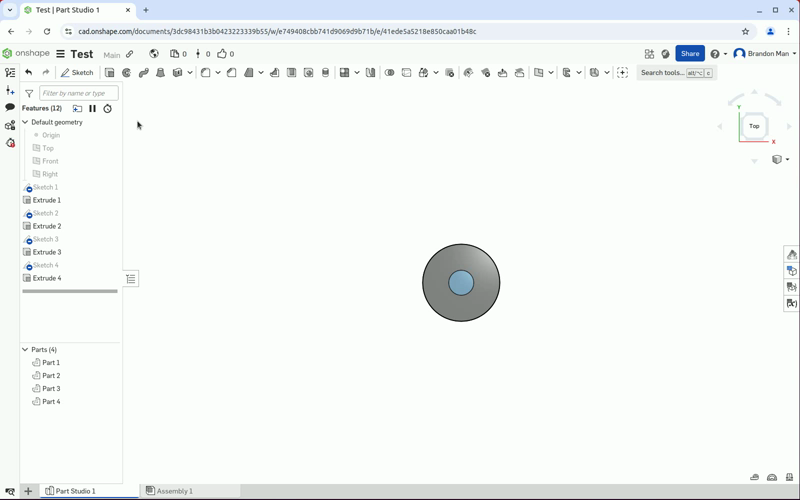
mouse_move(73, 189)
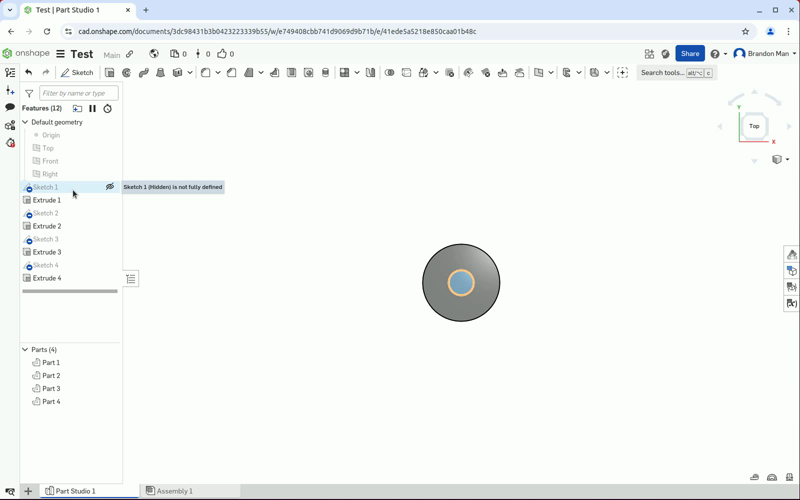
click(73, 189)
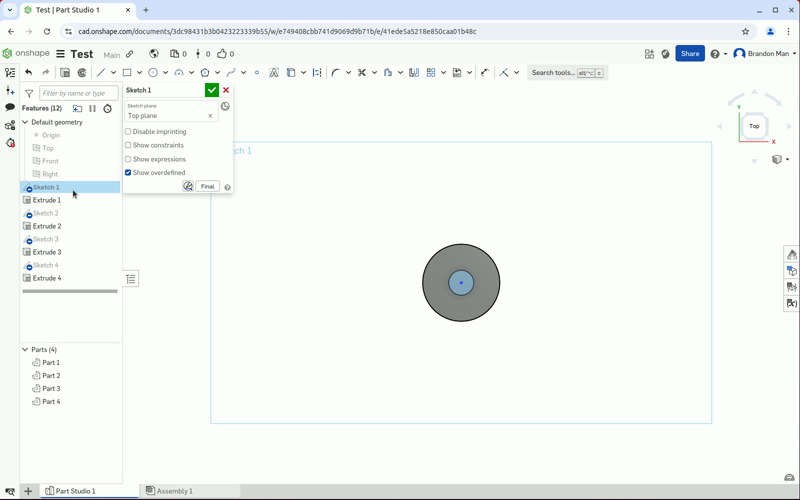
mouse_move(229, 92)
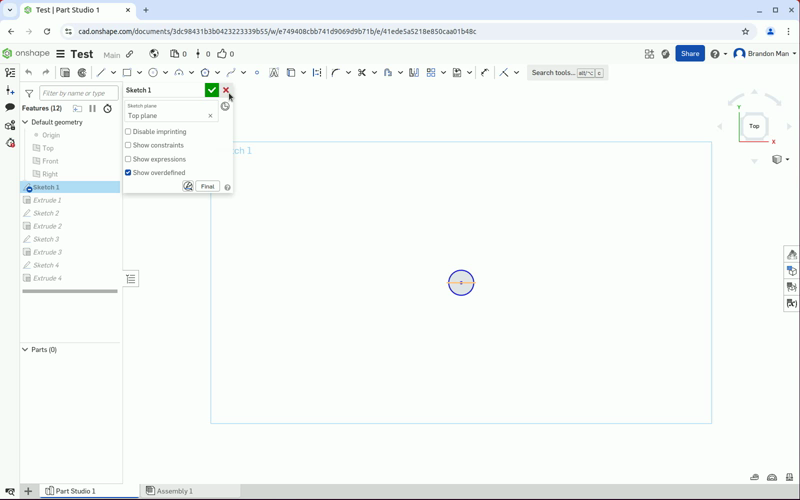
click(229, 92)
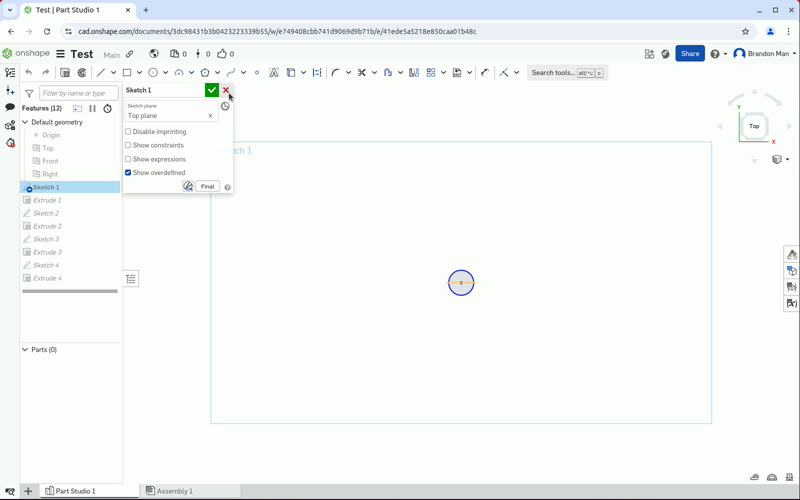
key(shift+s)
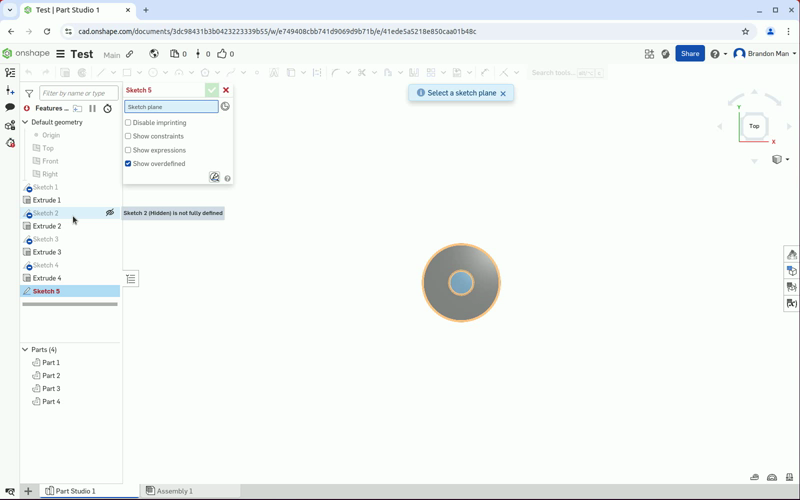
scroll(3)
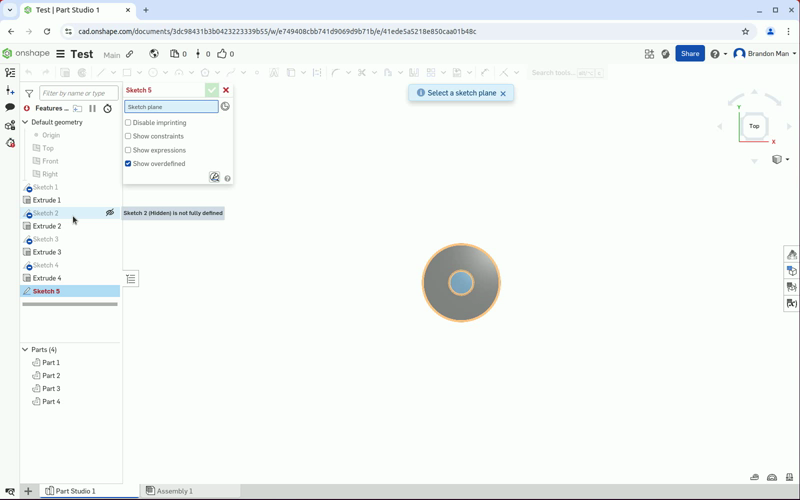
mouse_move(73, 150)
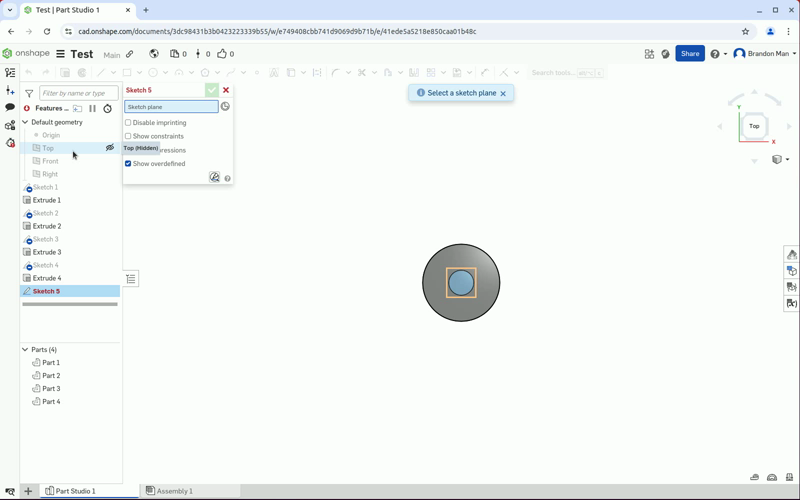
click(73, 150)
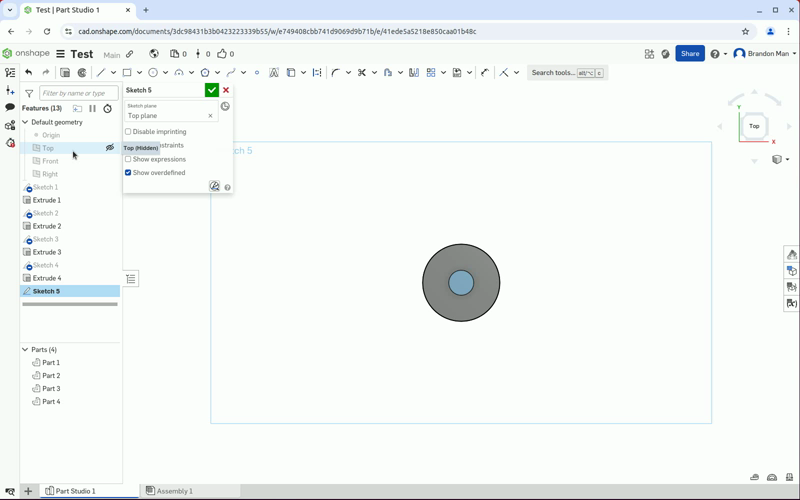
mouse_move(73, 352)
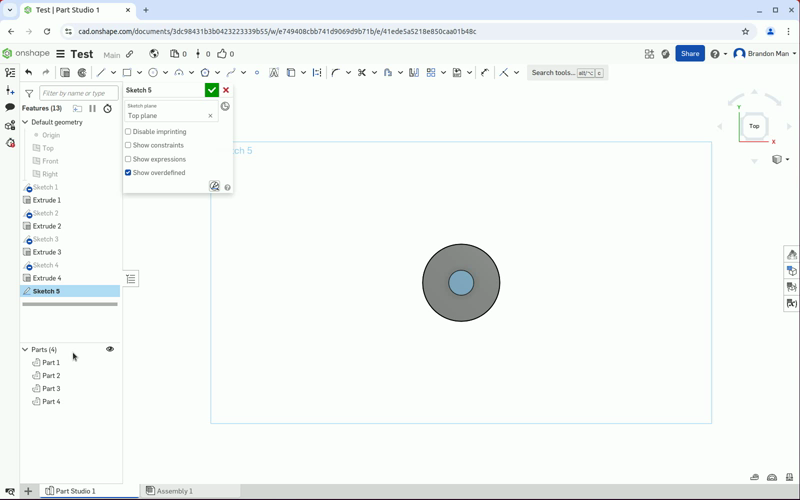
key(y)
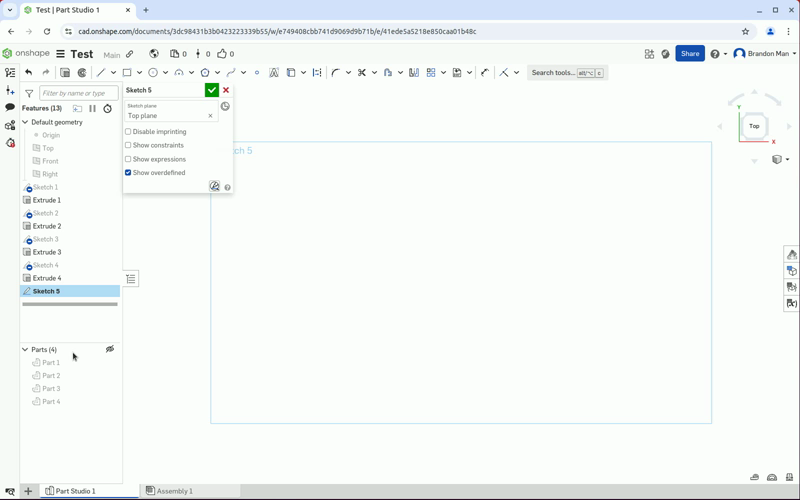
key(l)
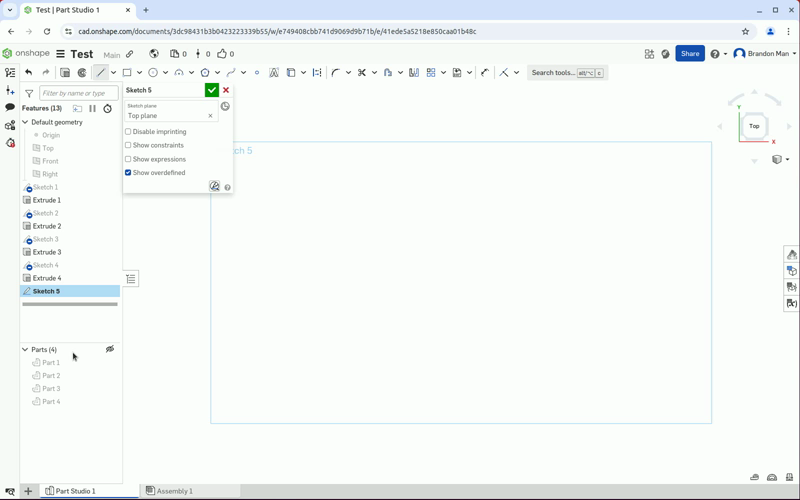
key_down(shift)
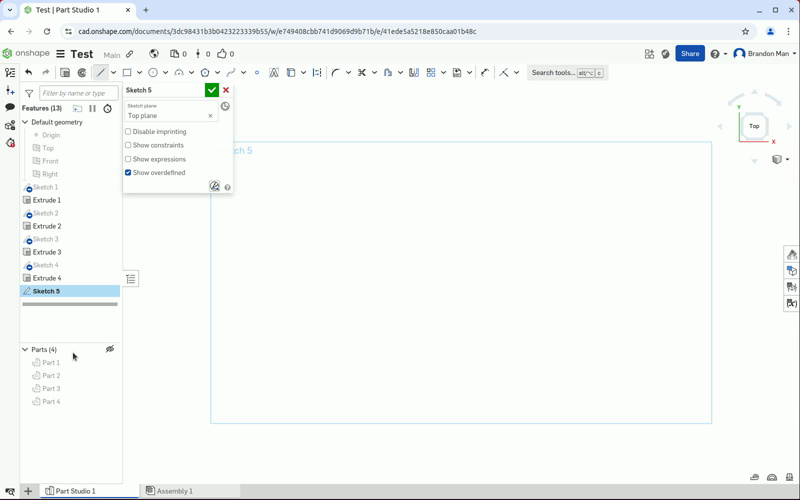
mouse_move(466, 320)
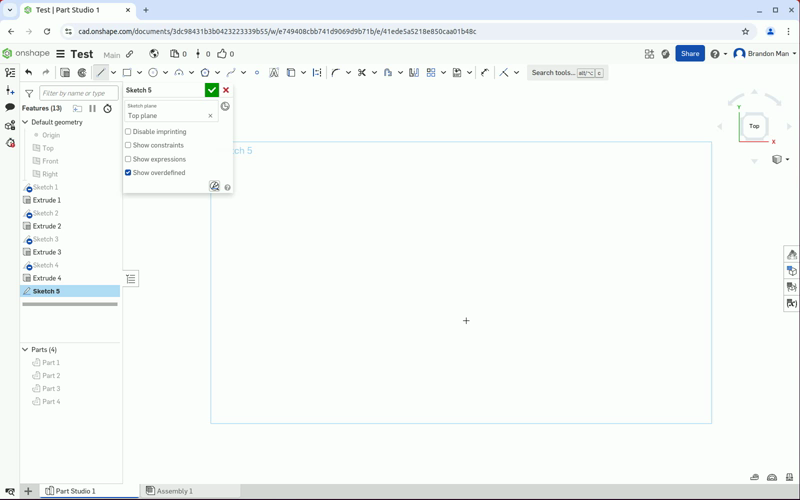
click(466, 320)
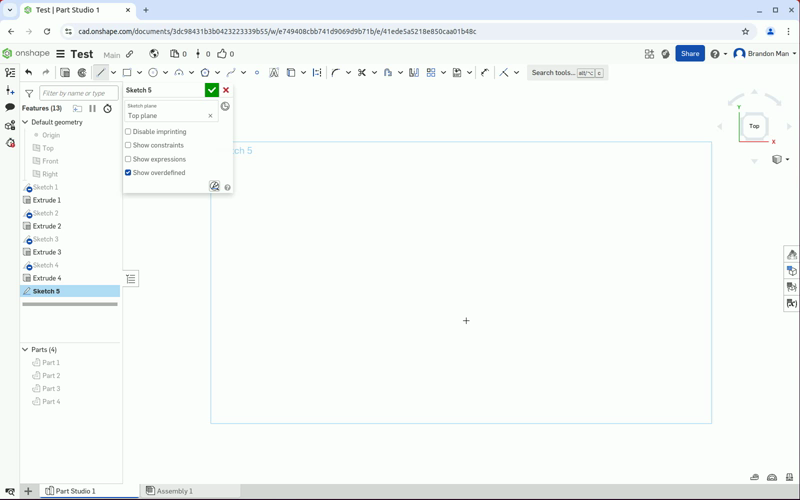
key_up(shift)
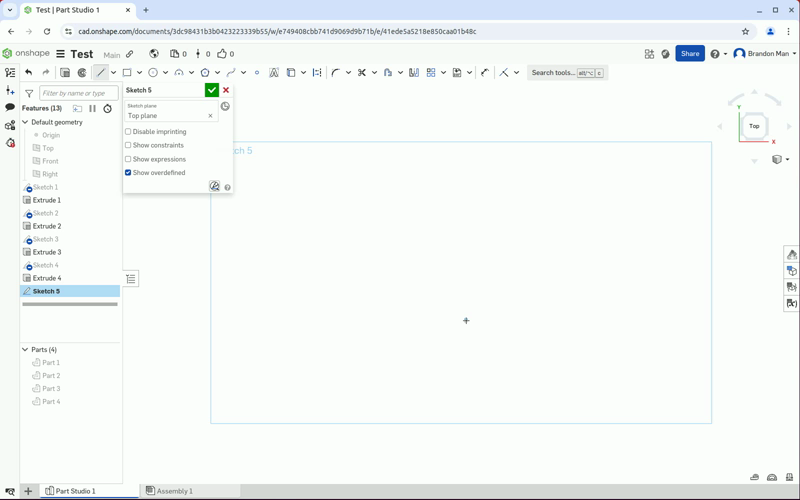
key_down(shift)
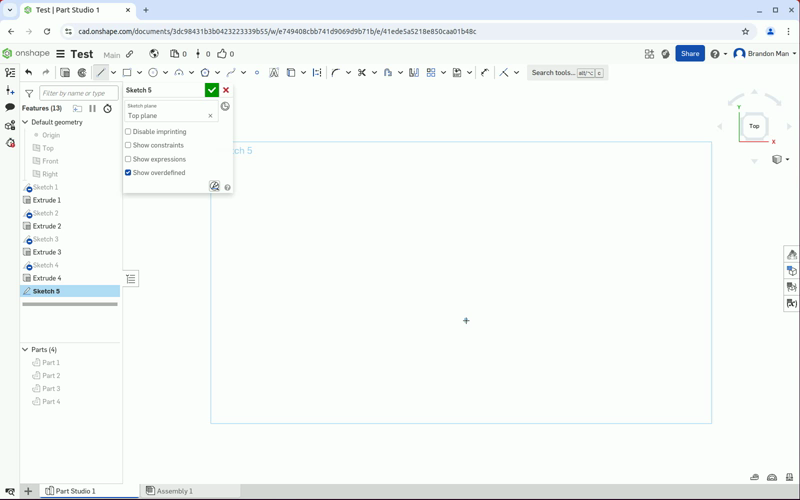
mouse_move(573, 302)
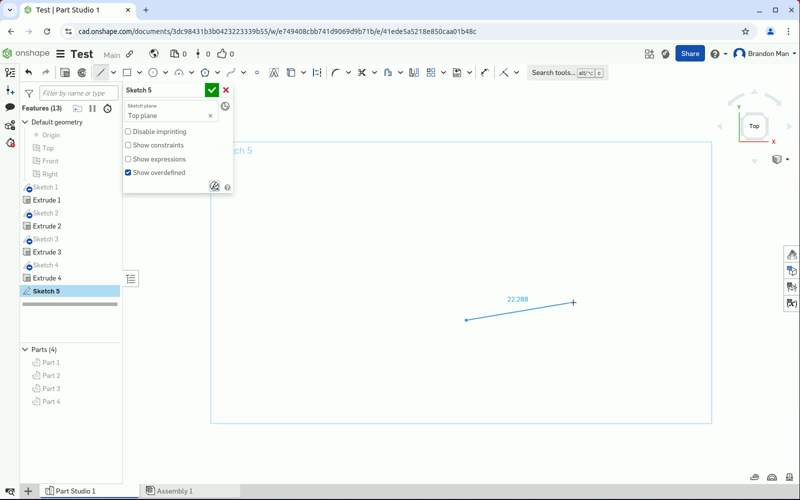
click(573, 302)
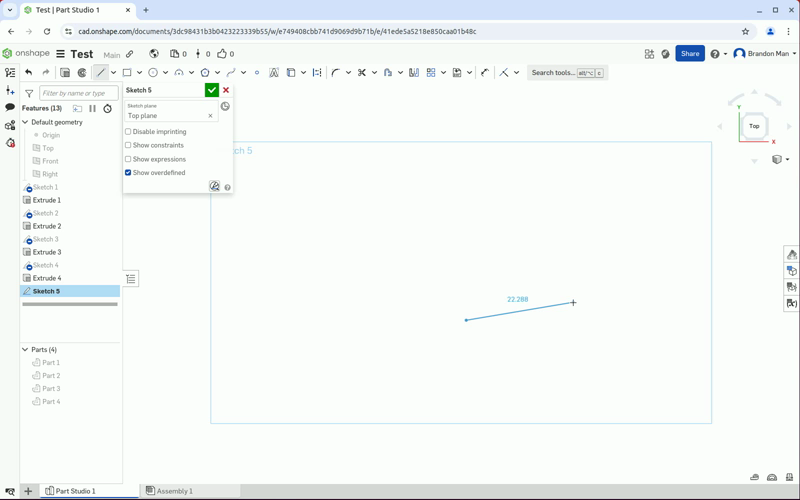
key_up(shift)
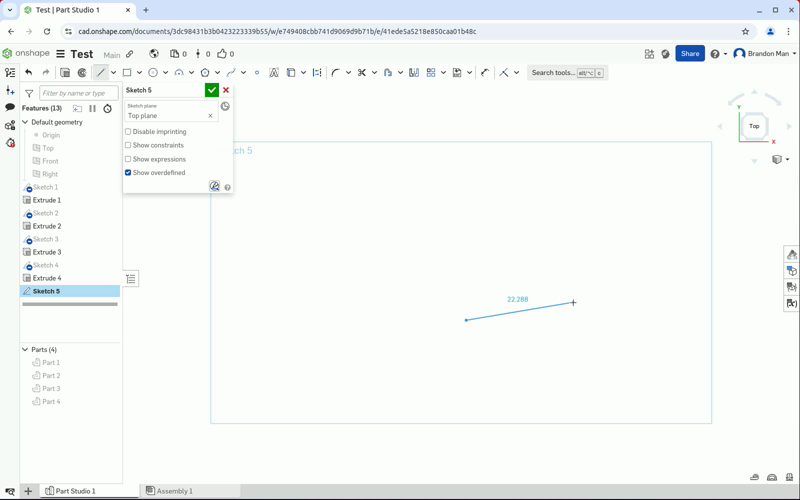
key_down(shift)
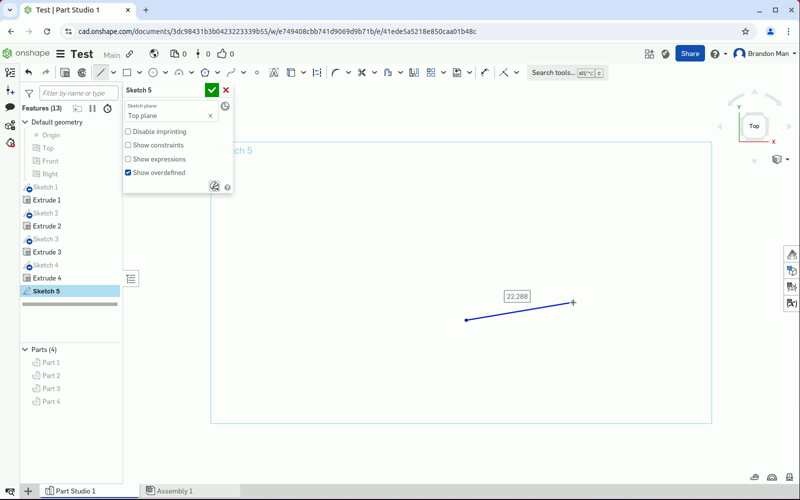
mouse_move(589, 302)
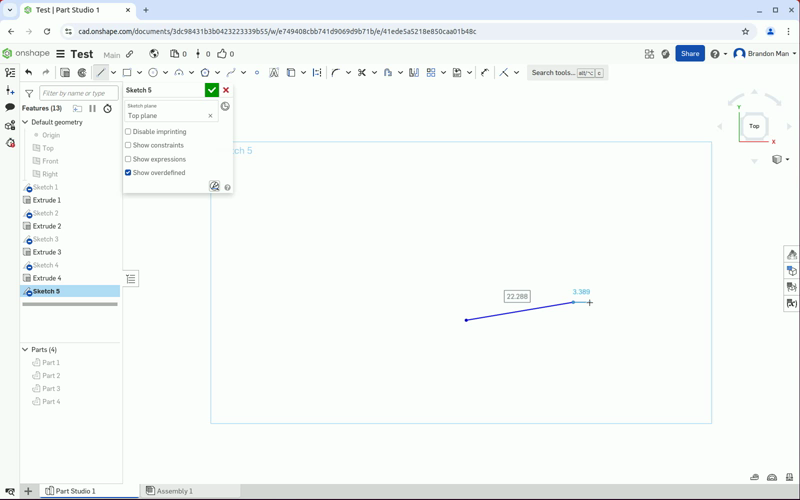
mouse_move(573, 264)
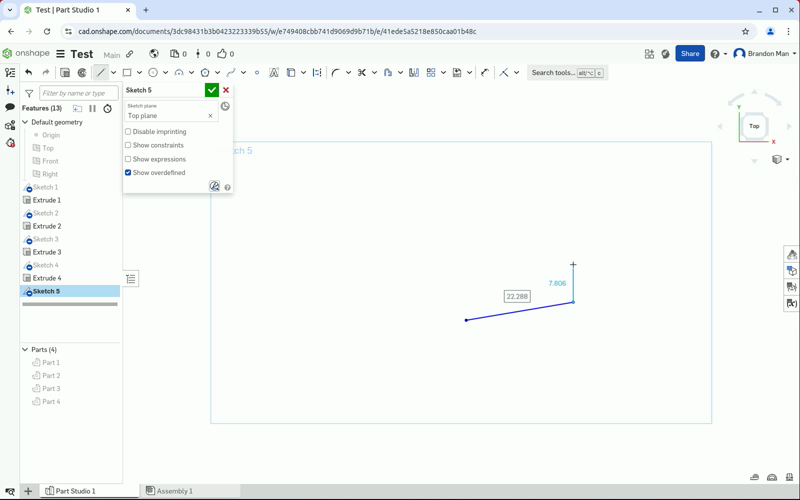
click(573, 264)
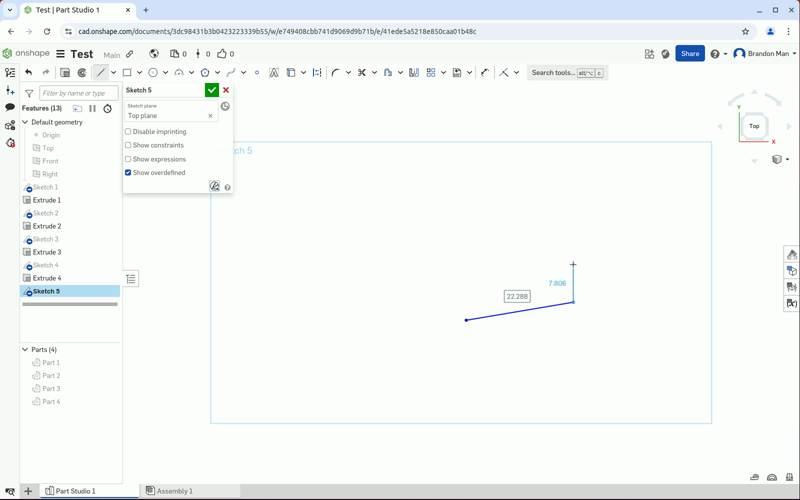
key_up(shift)
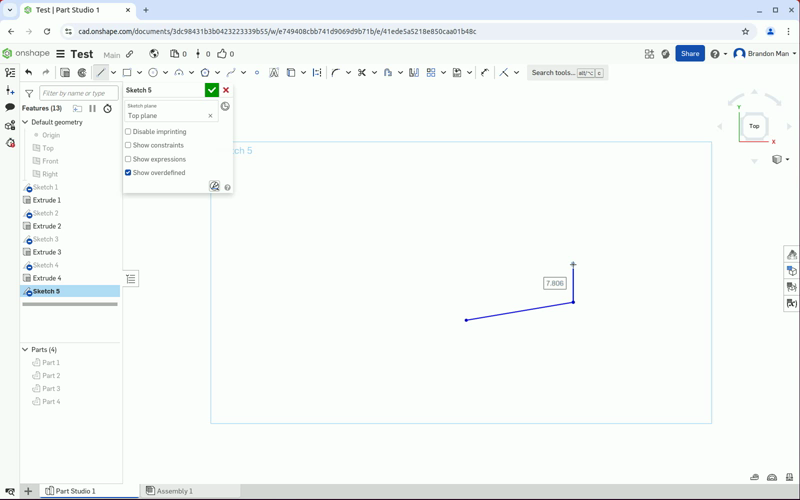
key_down(shift)
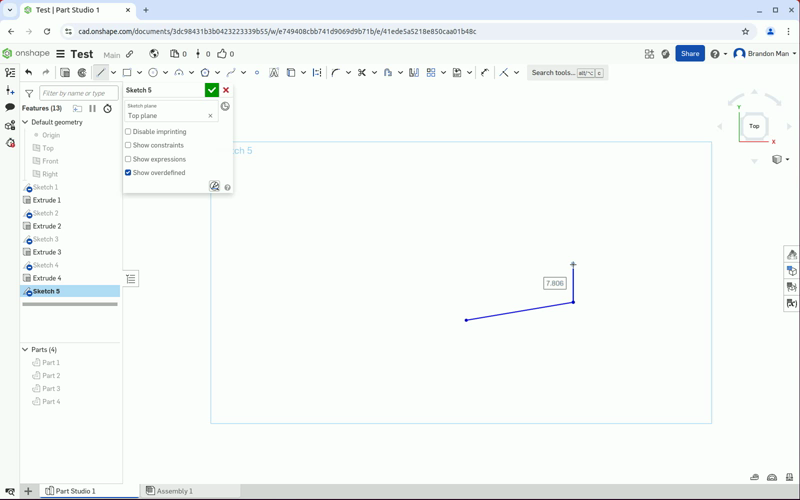
mouse_move(466, 246)
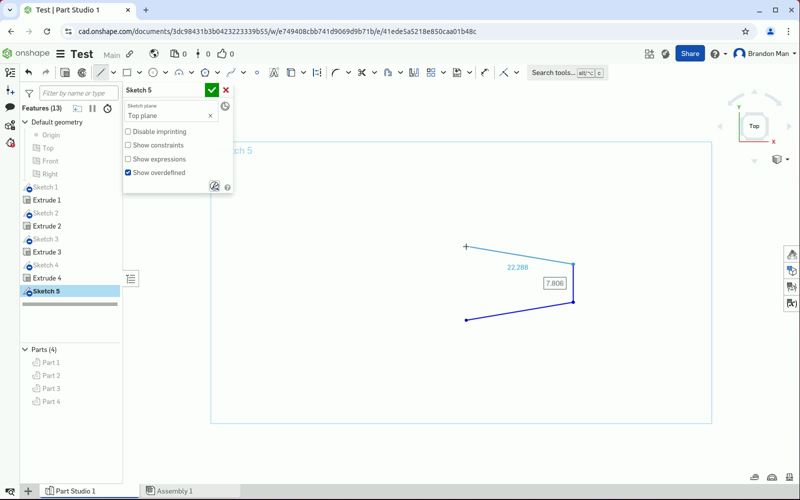
click(466, 246)
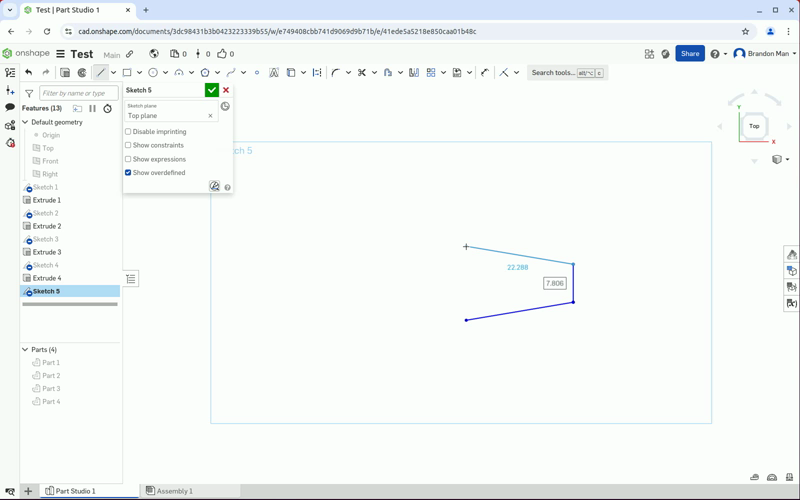
key_up(shift)
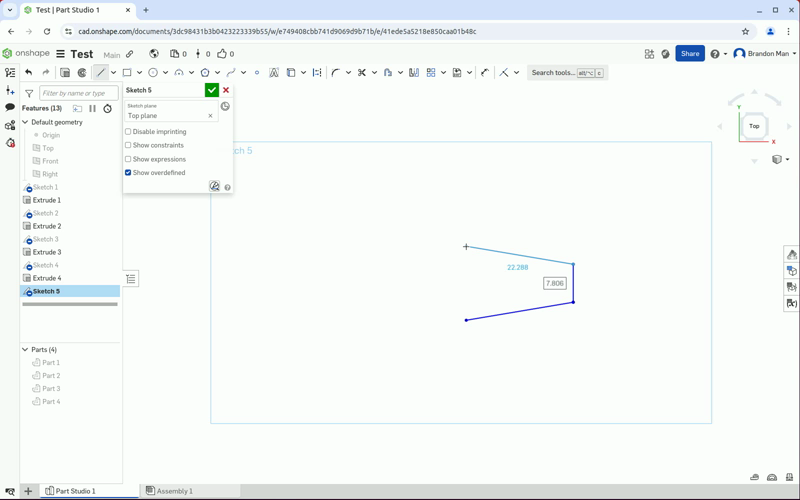
key(esc)
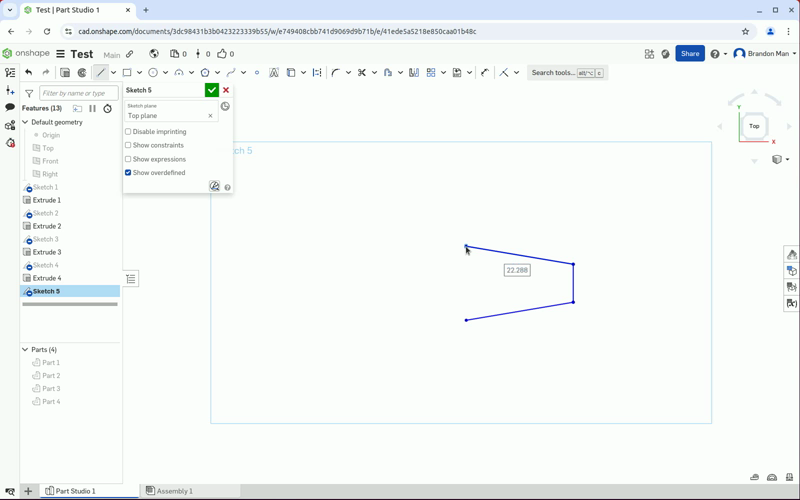
key(a)
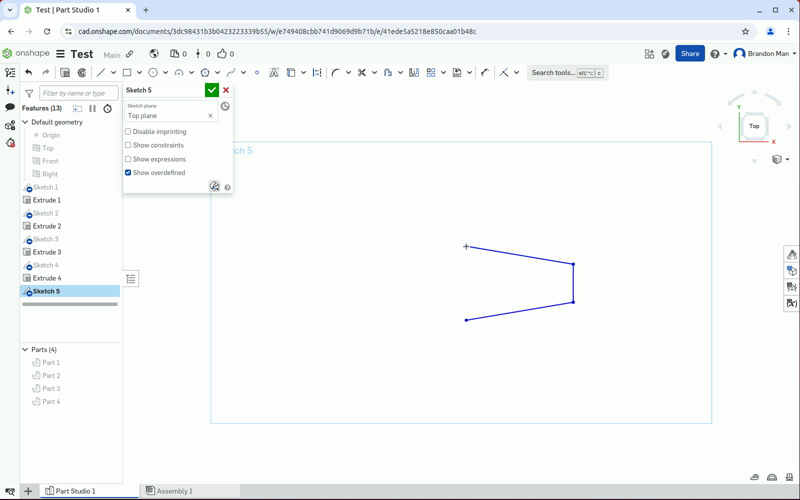
mouse_move(466, 246)
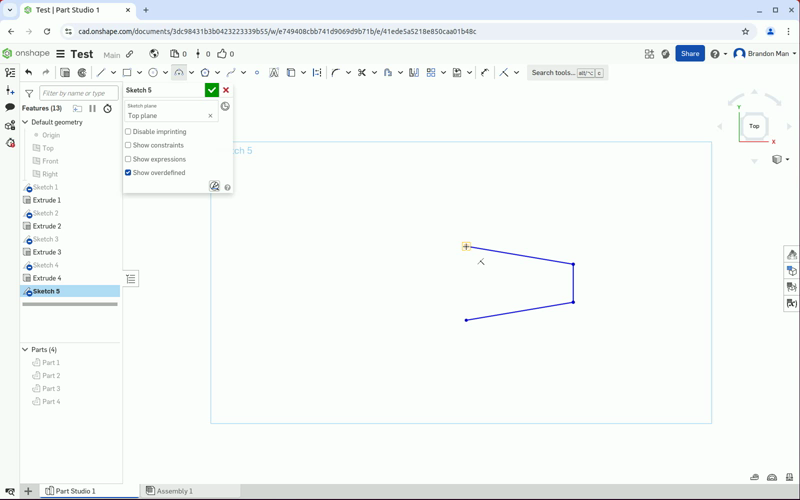
click(466, 246)
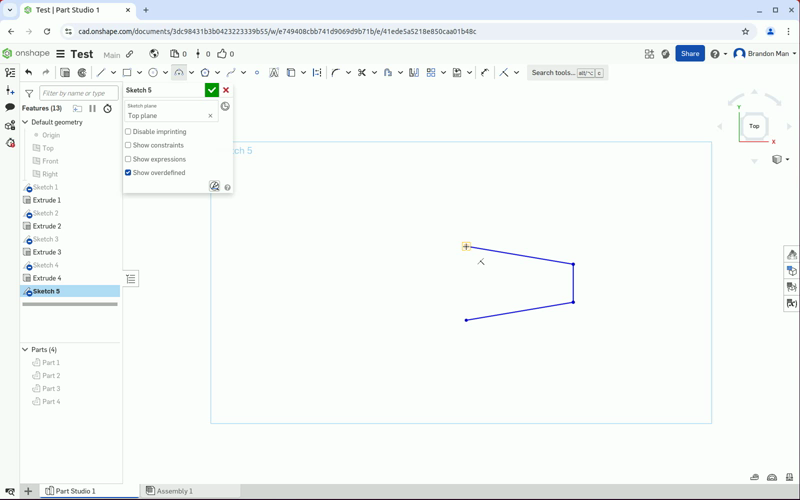
mouse_move(466, 320)
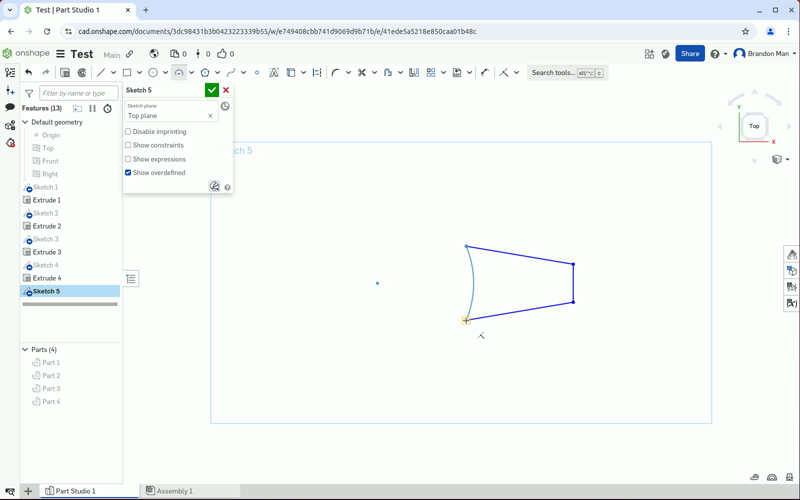
click(466, 320)
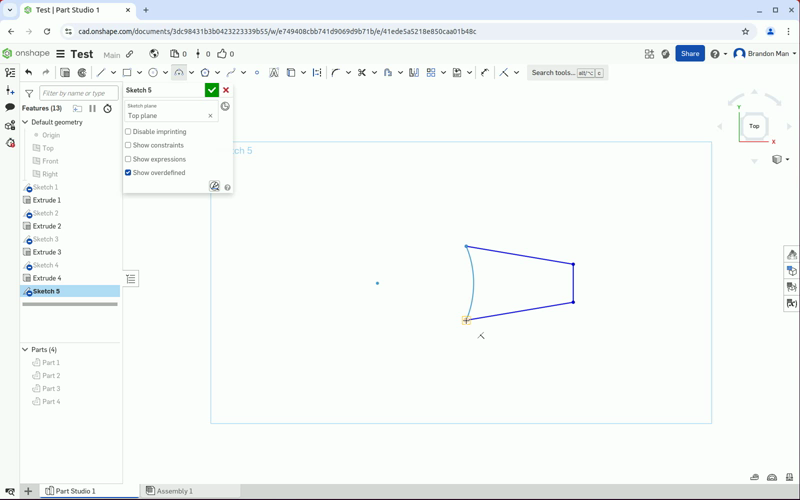
key_down(shift)
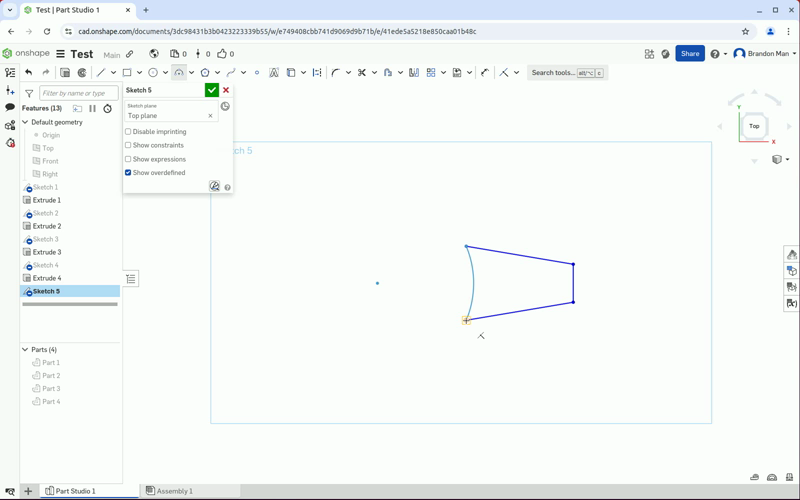
mouse_move(497, 283)
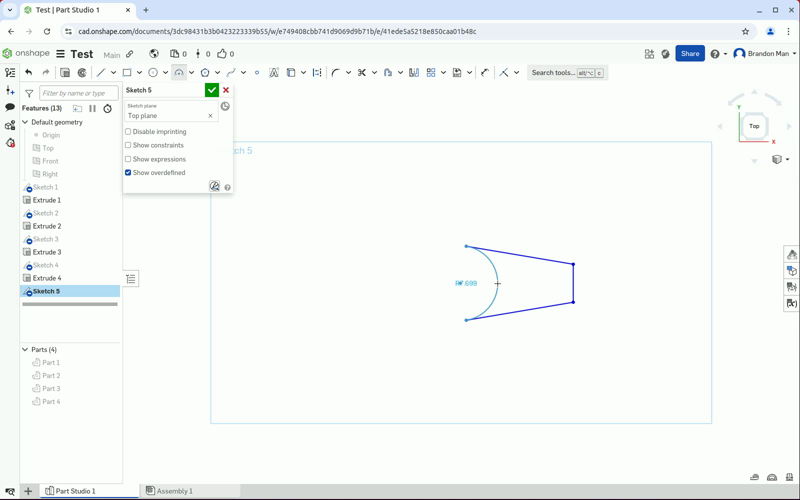
click(497, 283)
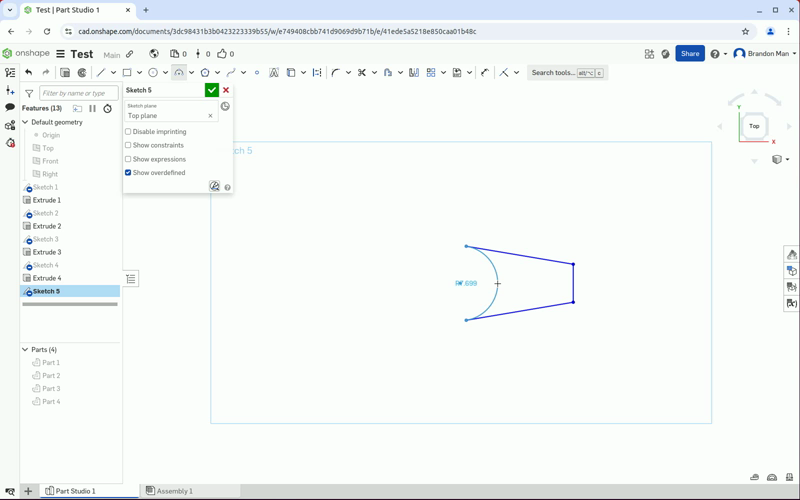
key_up(shift)
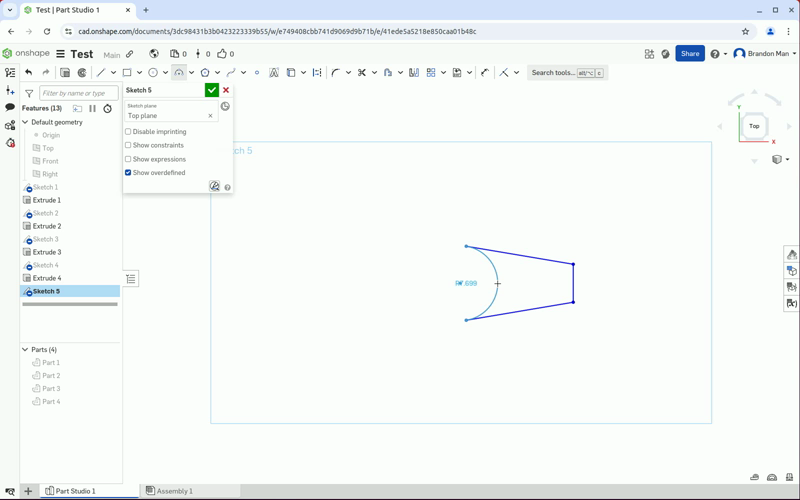
key(esc)
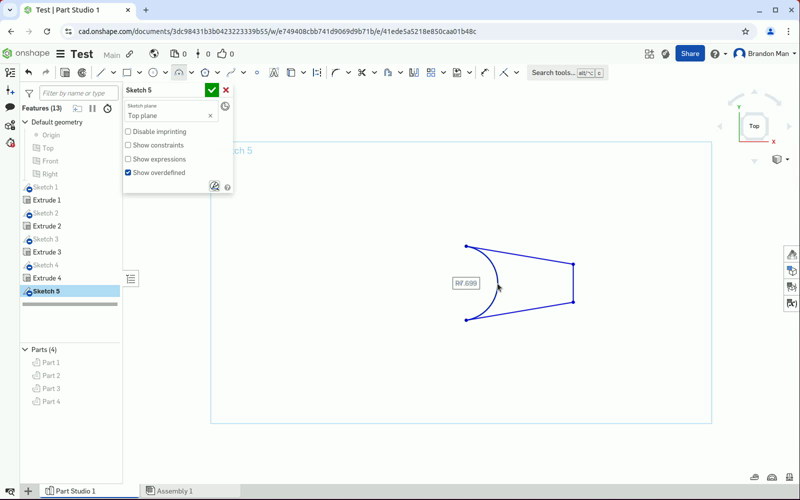
mouse_move(519, 303)
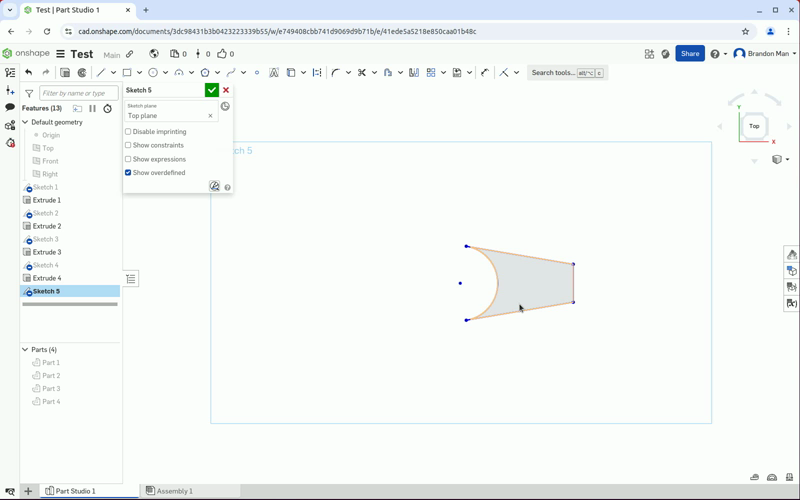
click(519, 303)
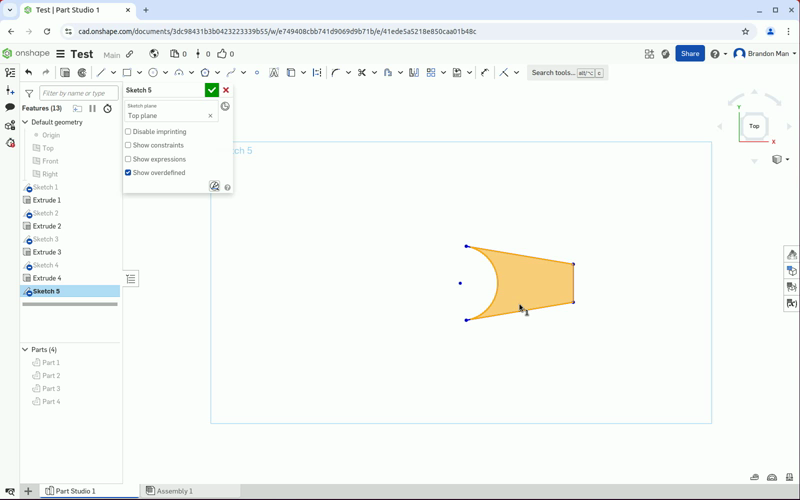
mouse_move(73, 352)
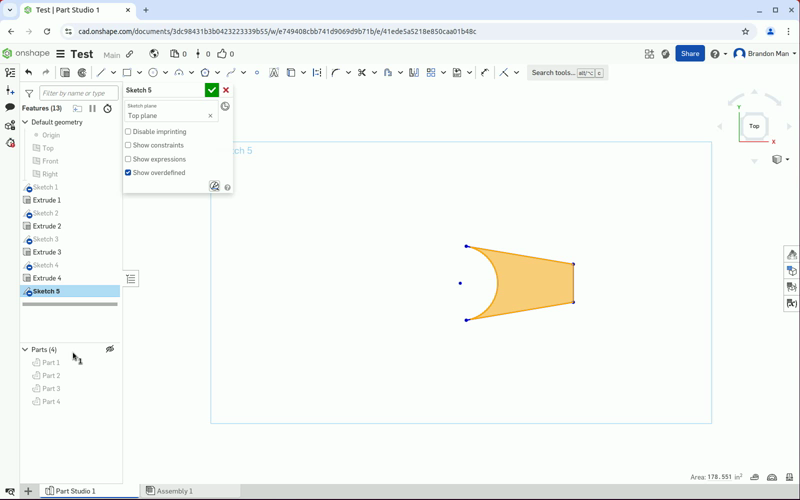
key(shift+y)
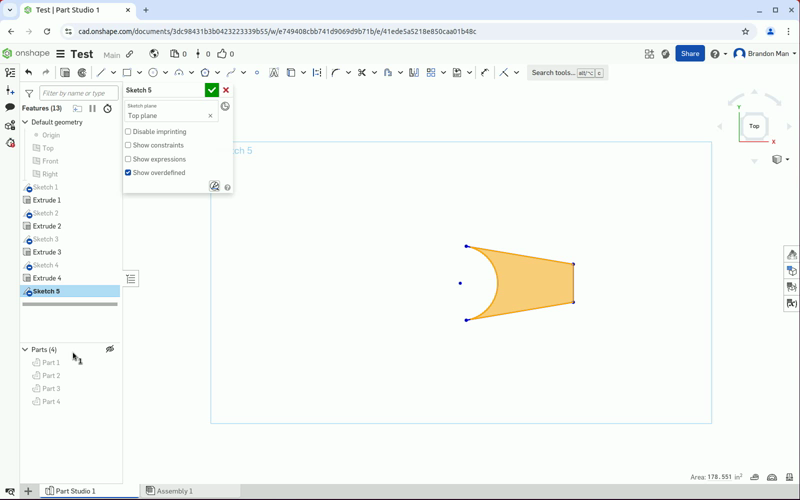
key(shift+e)
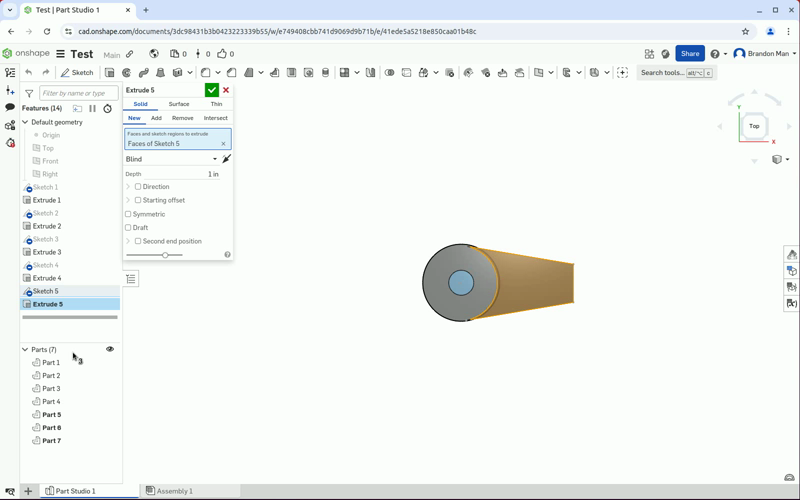
mouse_move(143, 106)
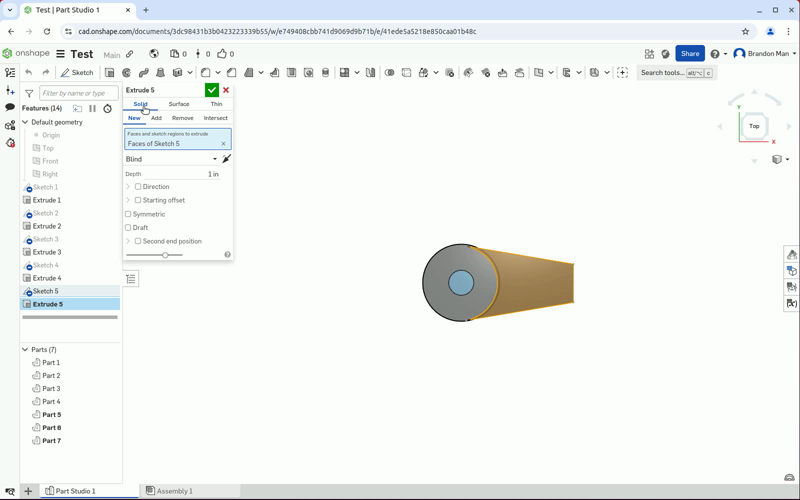
click(143, 106)
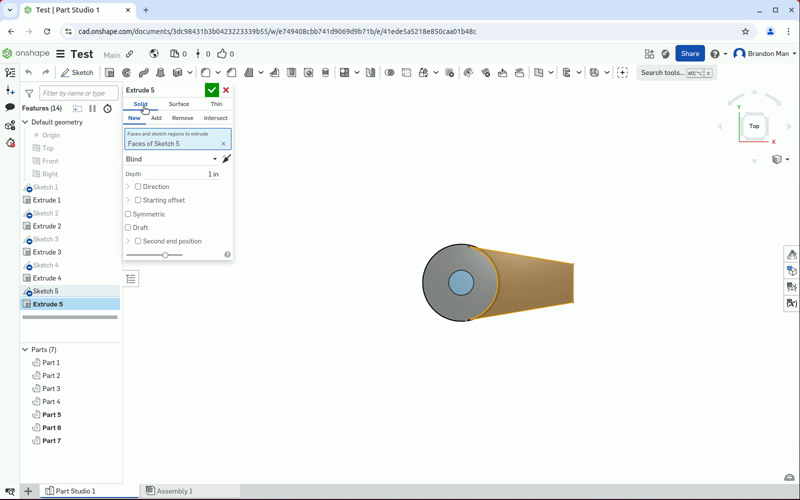
mouse_move(137, 120)
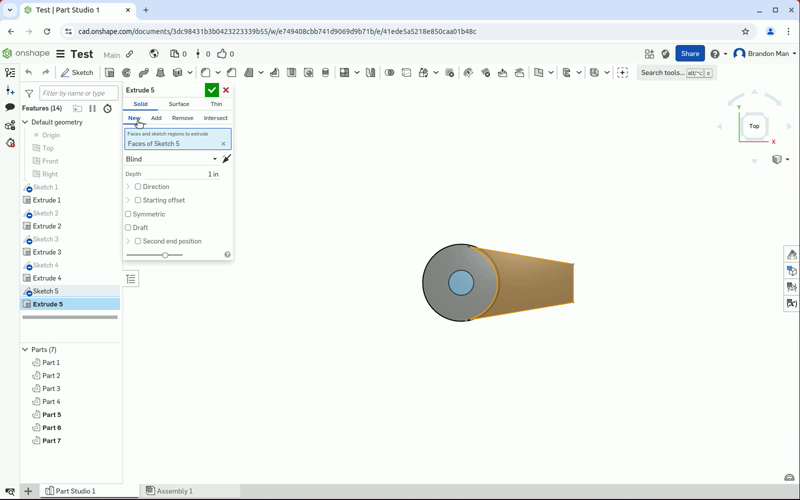
click(137, 120)
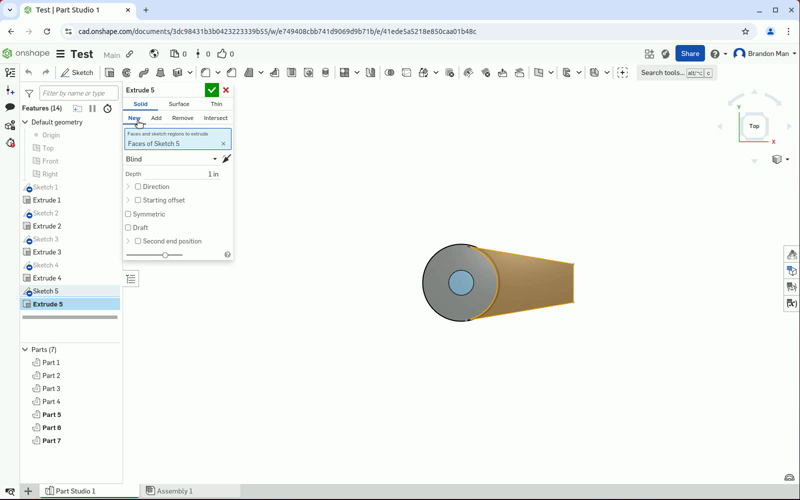
key(tab, 4)
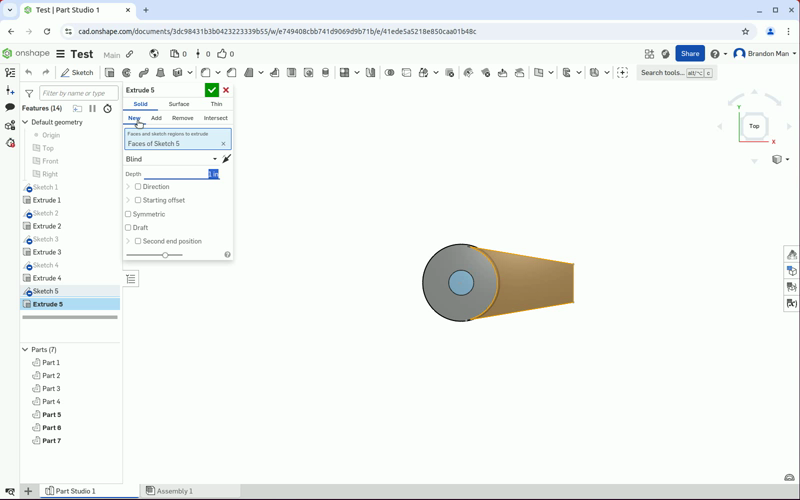
text(1.444)
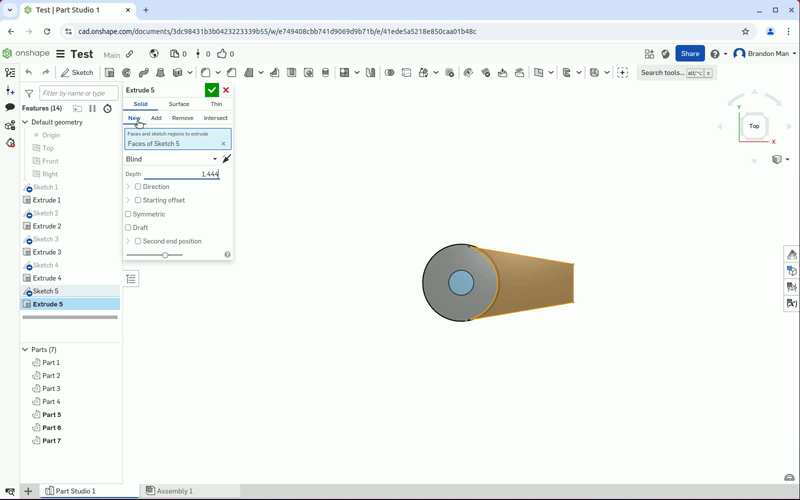
key(tab, 3)
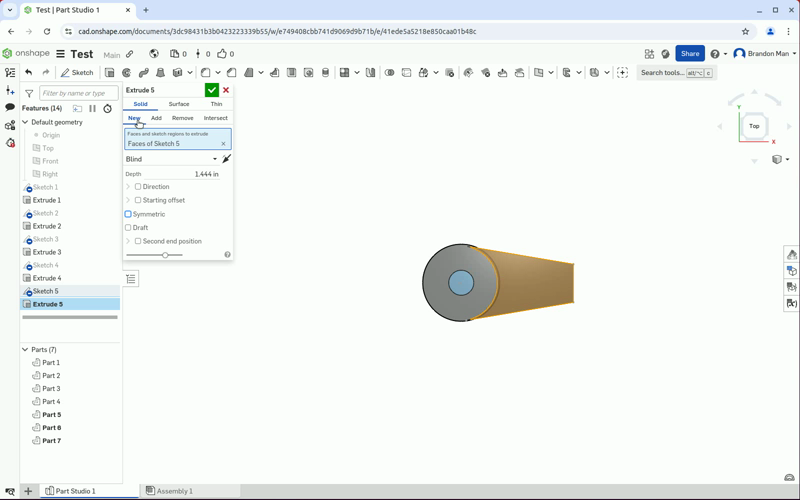
key(space)
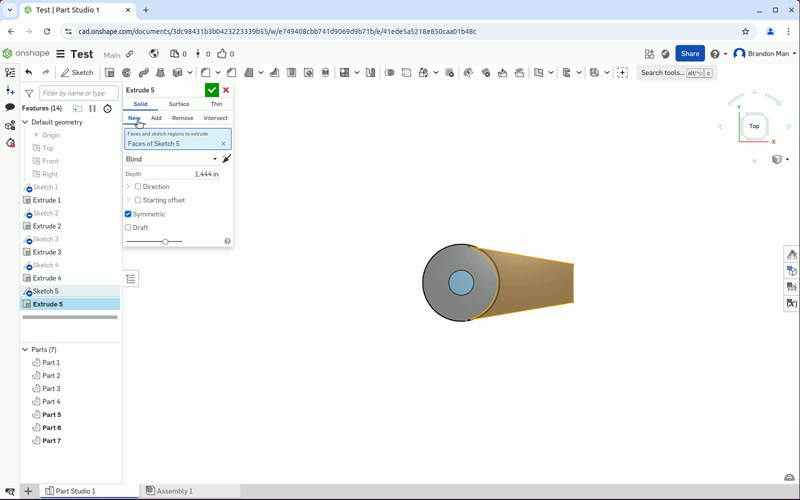
key(enter)
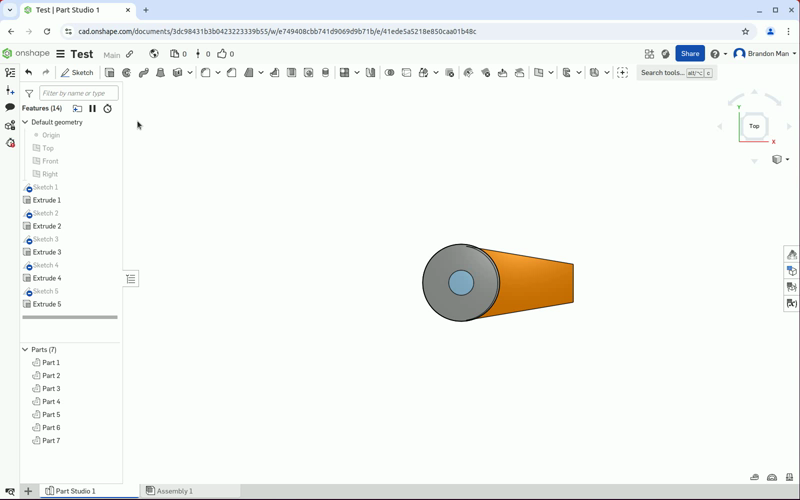
key(shift+h)
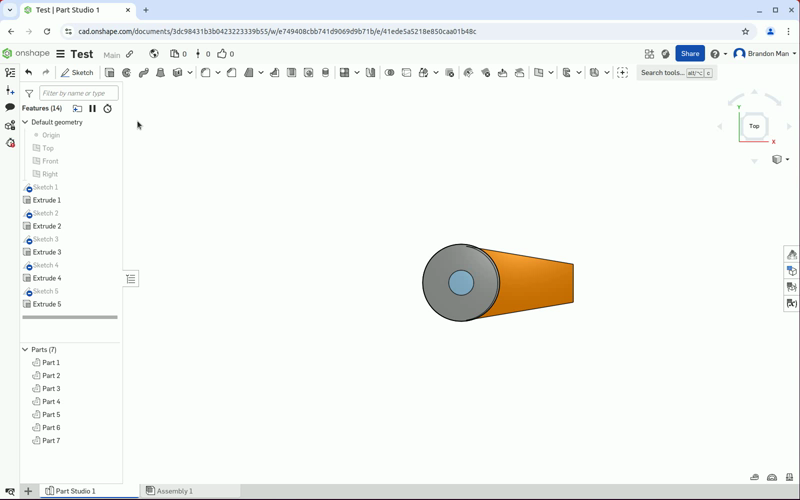
key(shift+h)
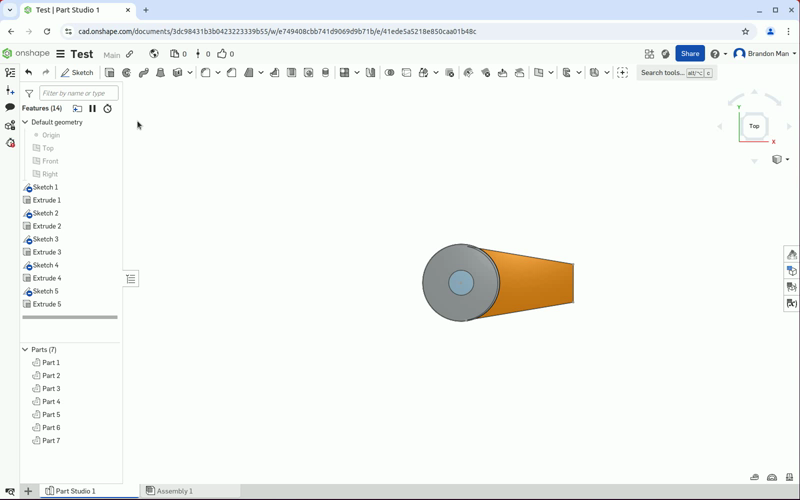
key(shift+7)
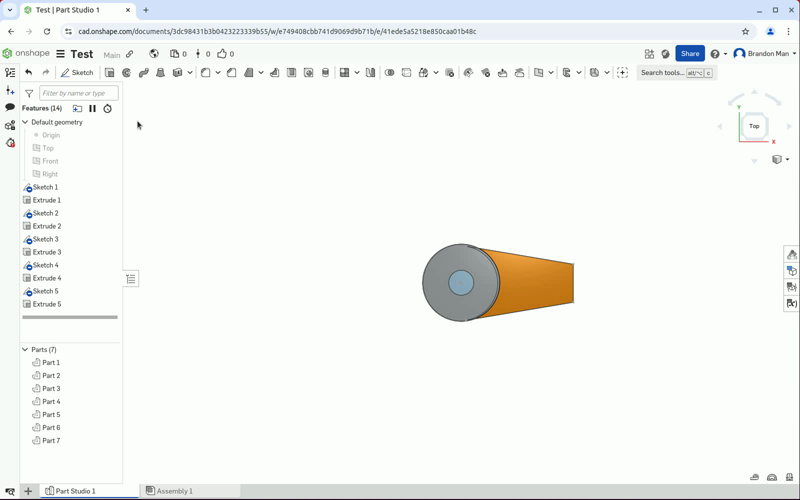
key(up, 3)
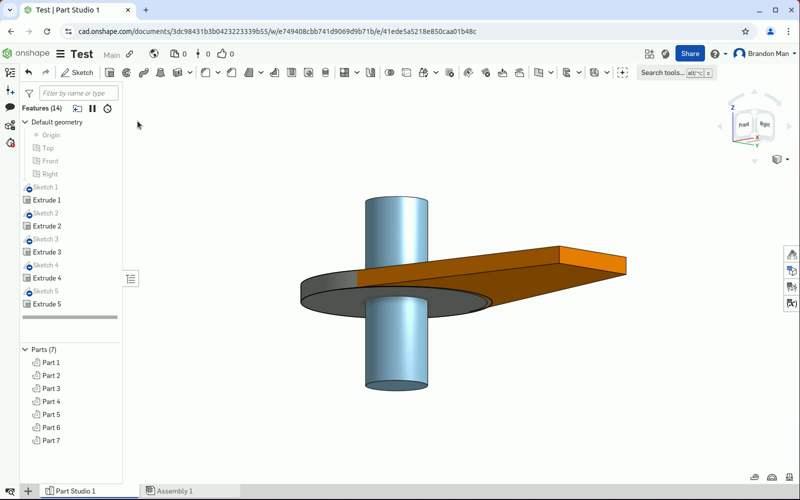
key(left, 3)
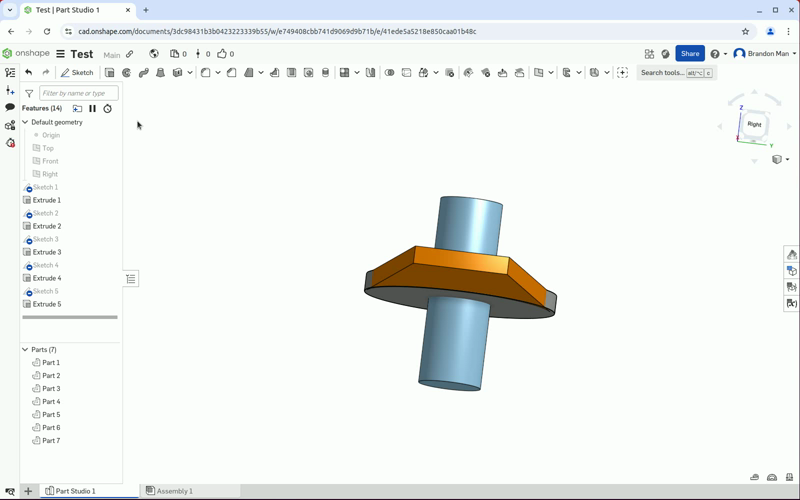
key(right, 3)
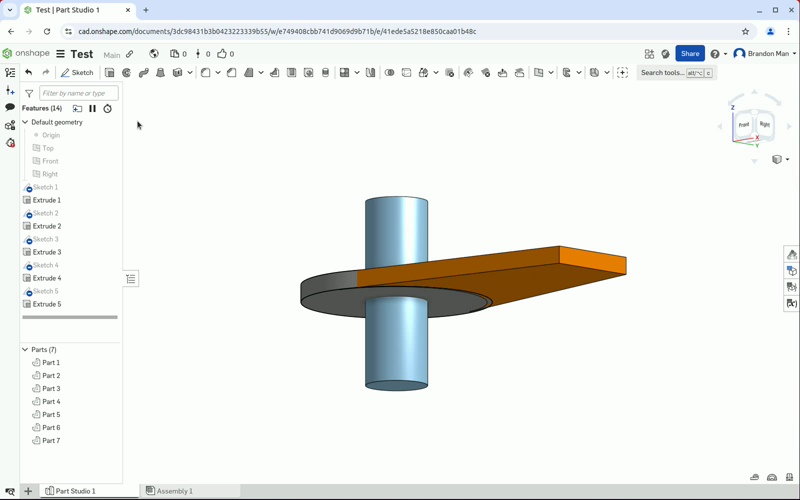
key(down, 3)
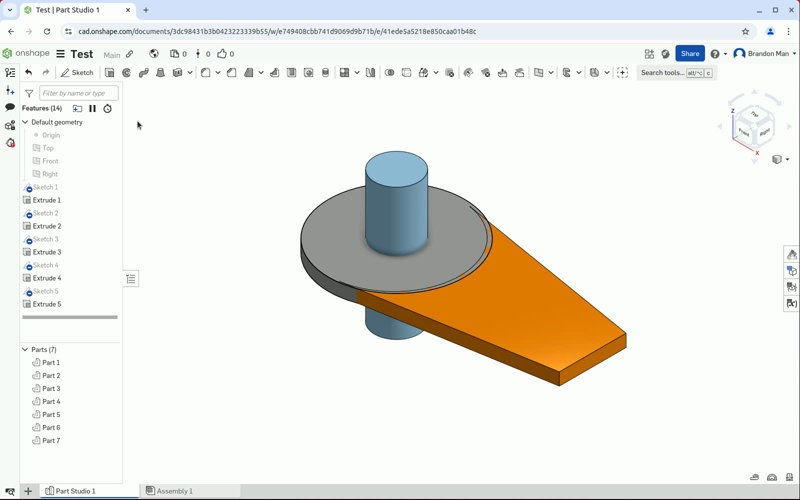
mouse_move(73, 189)
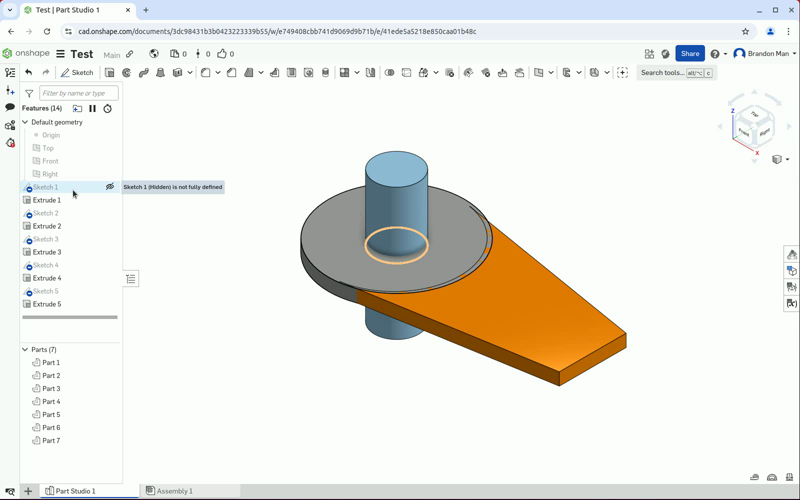
click(73, 189)